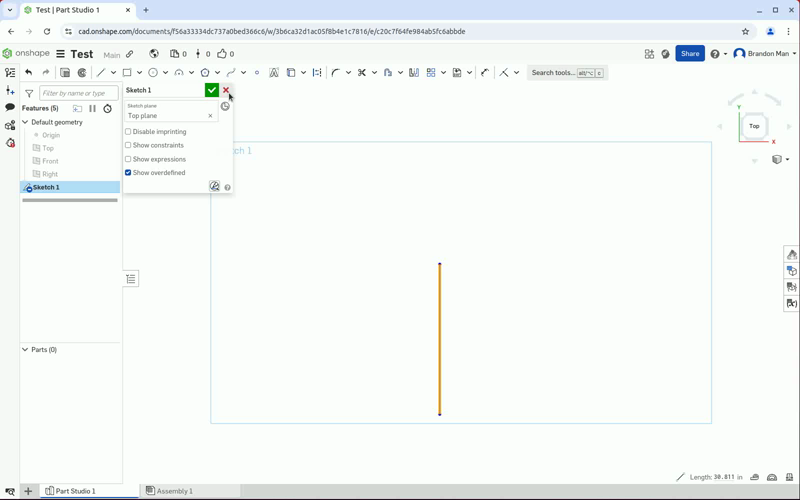
key(shift+h)
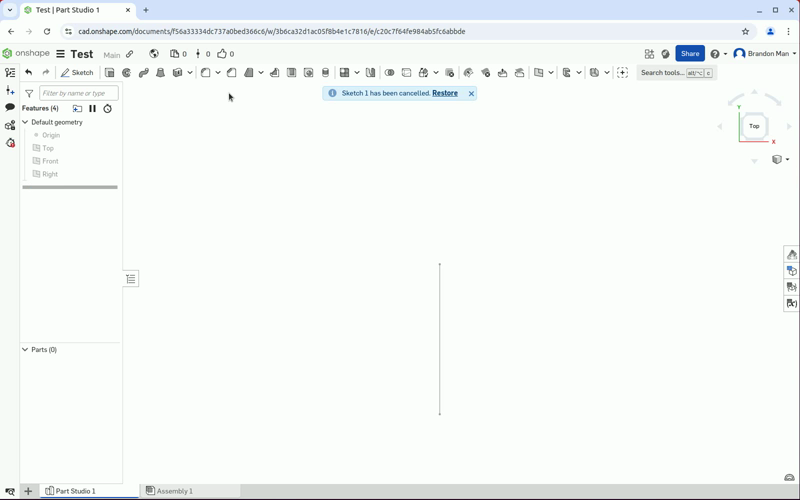
mouse_move(73, 352)
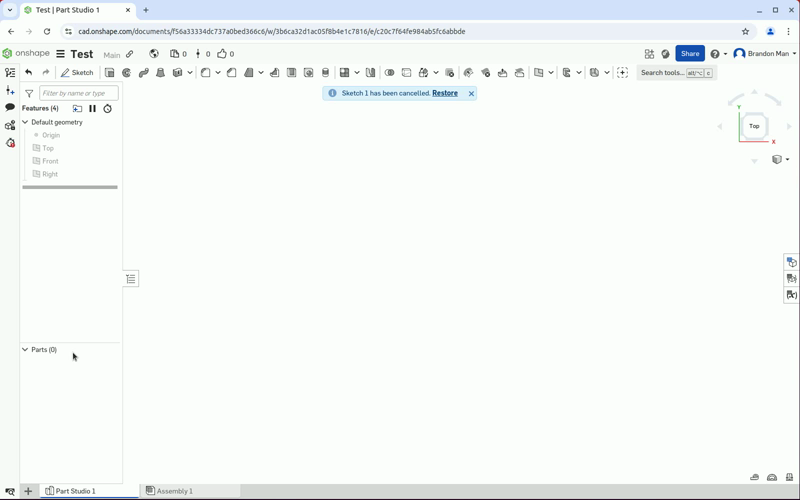
key(y)
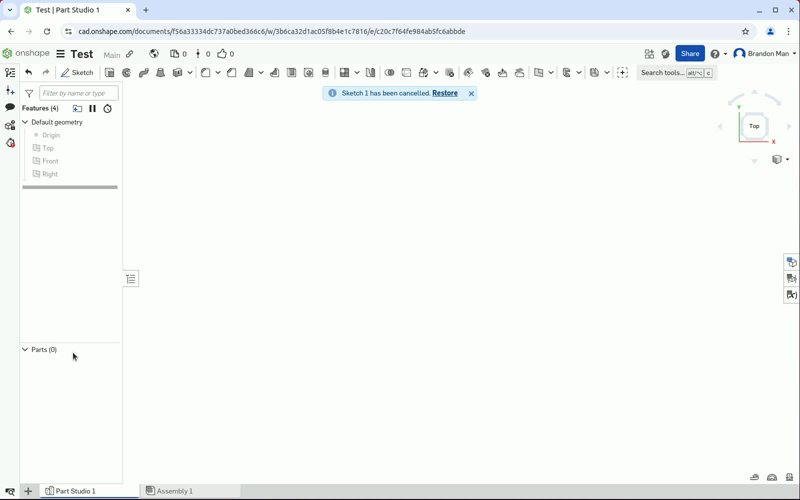
key(shift+p)
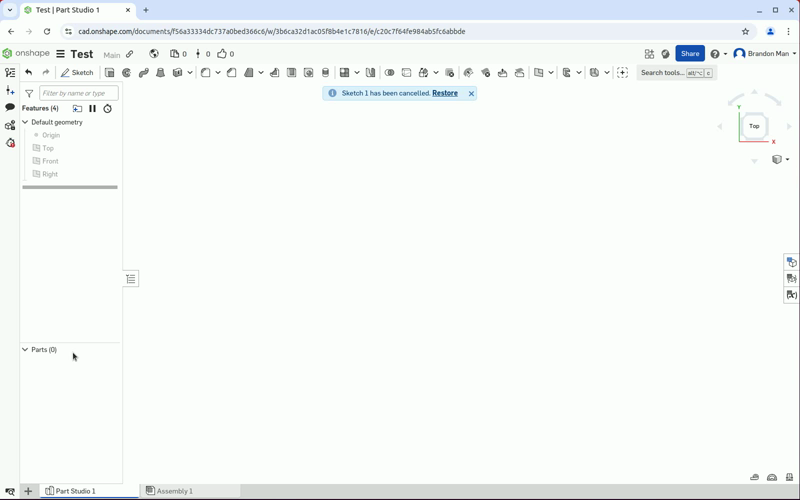
key(space)
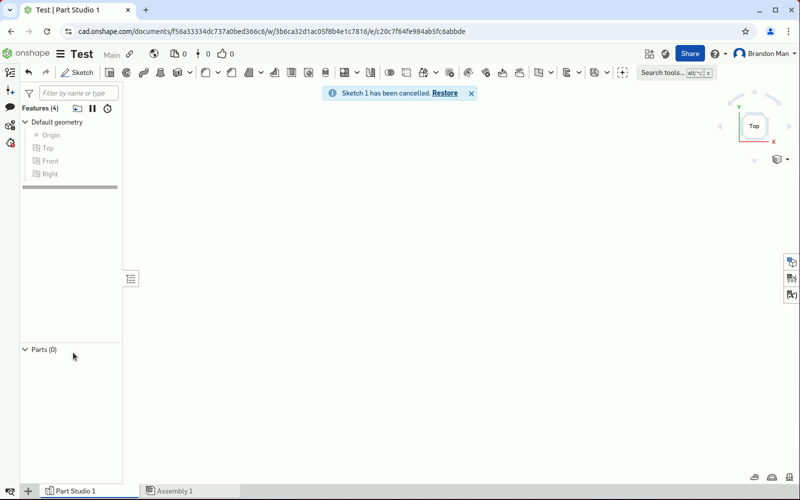
key_down(shift)
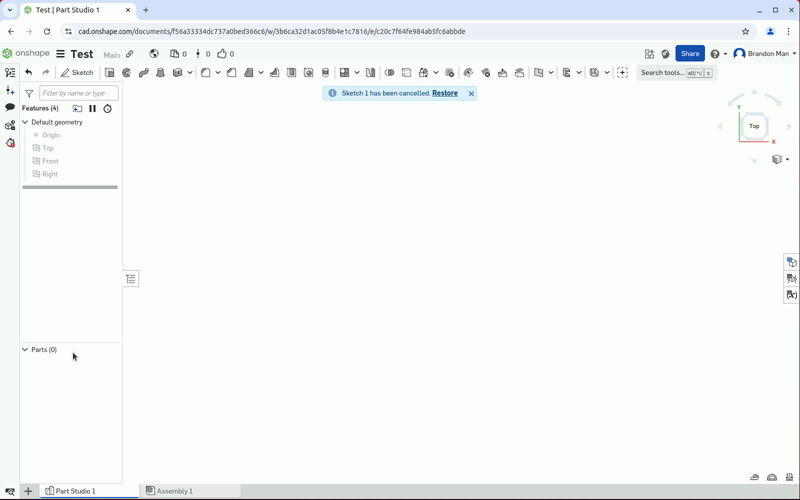
key(up)
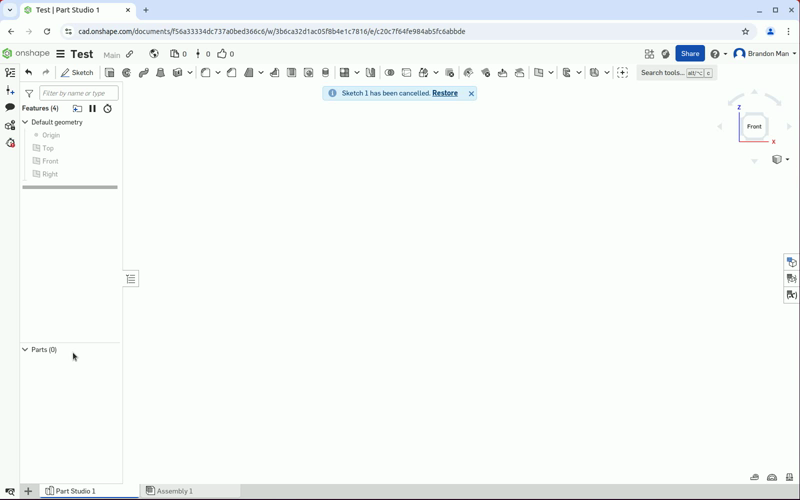
key_up(shift)
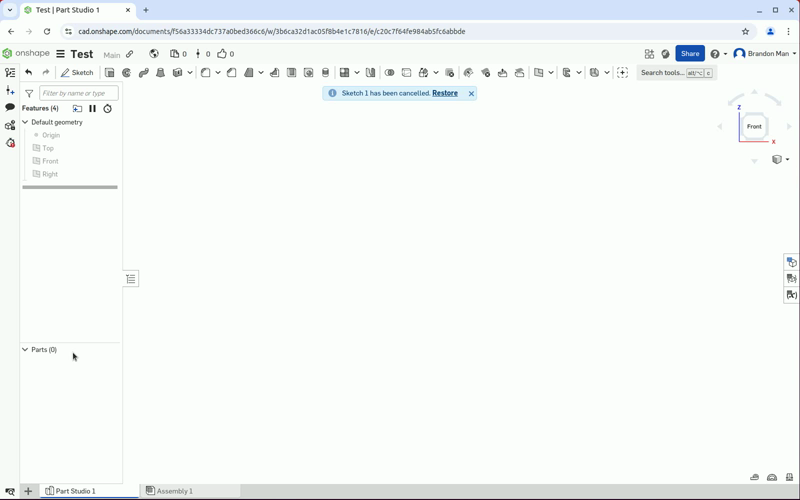
mouse_move(73, 352)
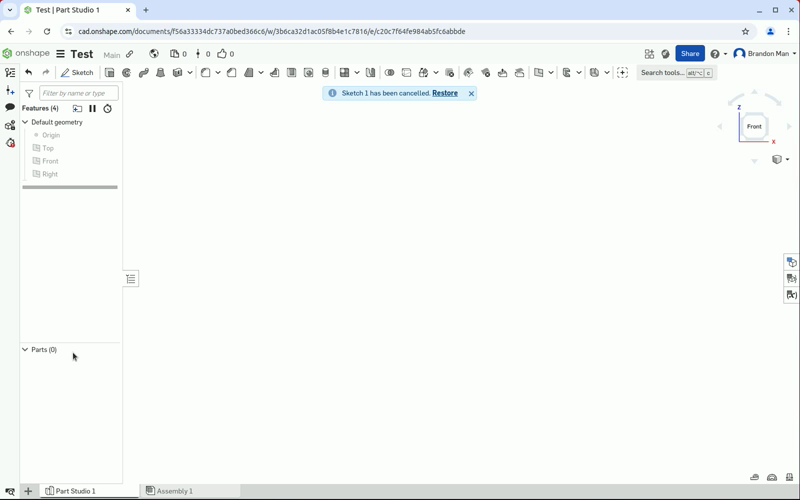
key(shift+y)
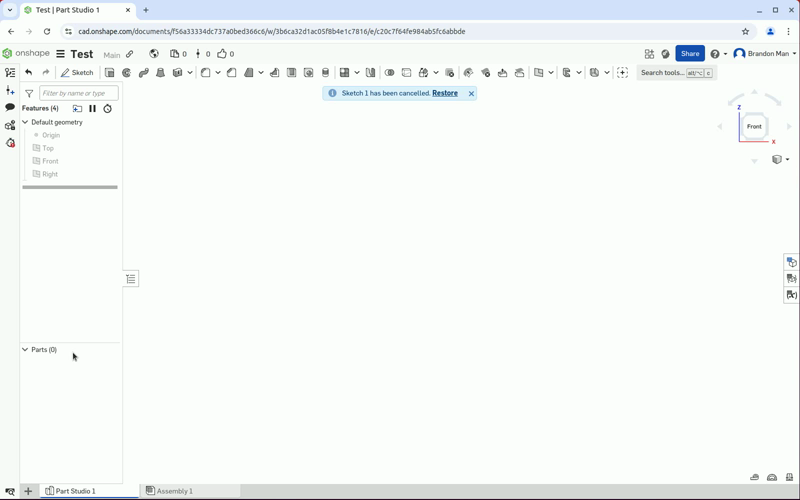
key(shift+s)
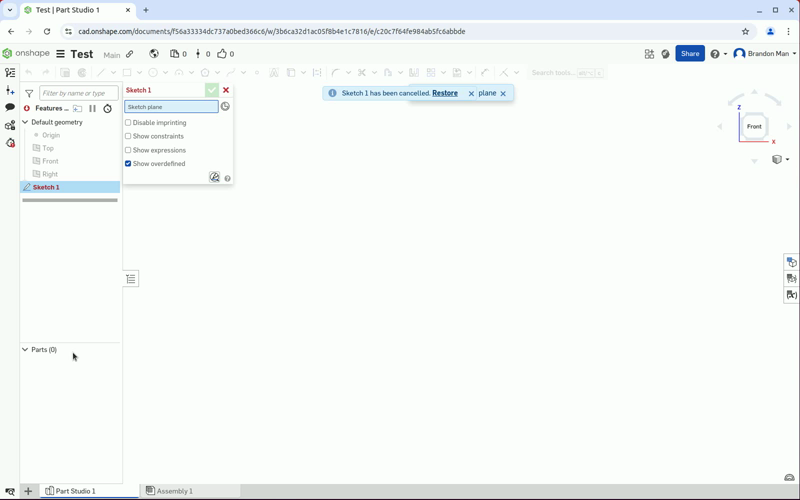
mouse_move(73, 163)
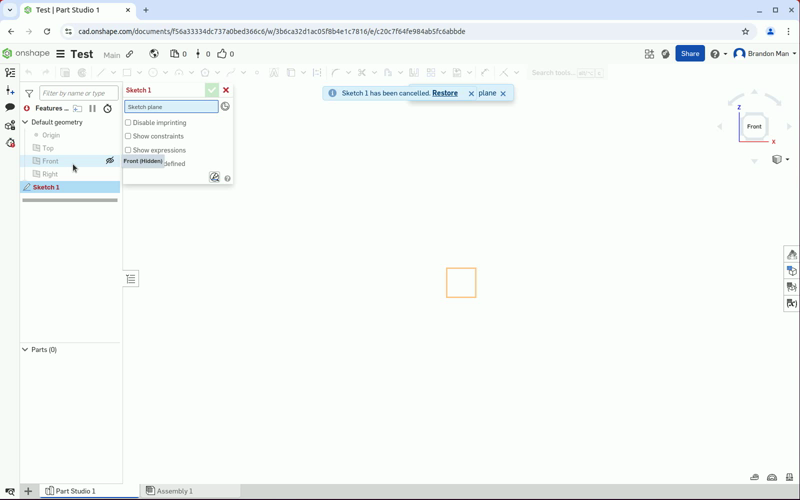
click(73, 163)
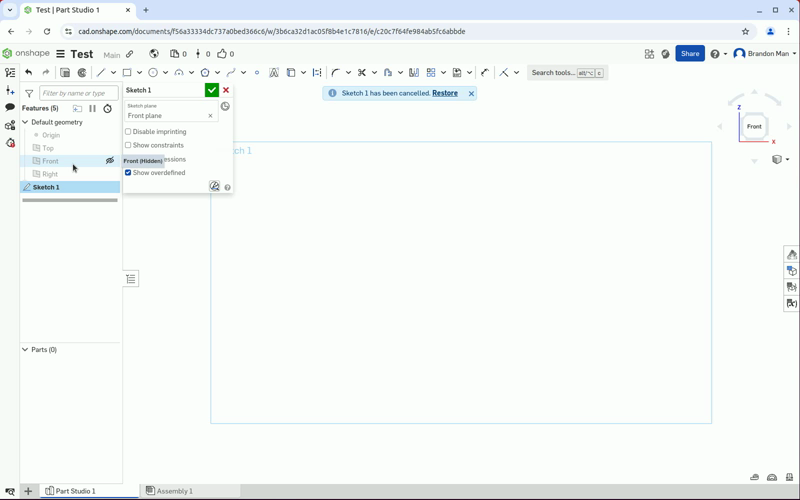
mouse_move(73, 352)
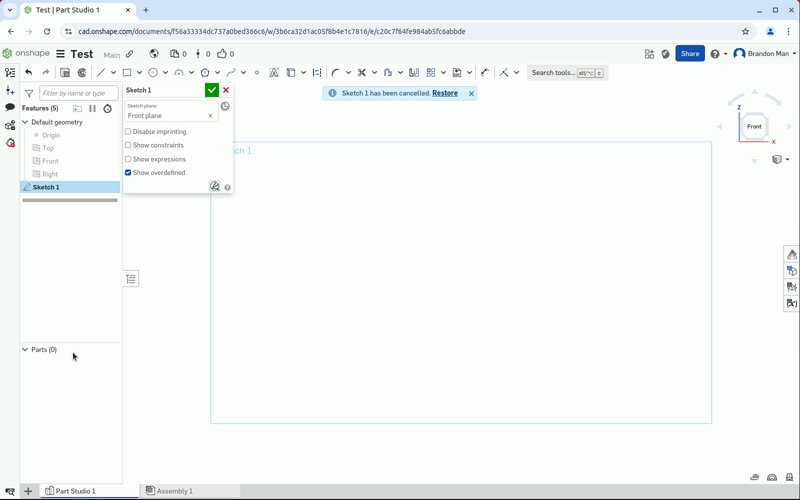
key(y)
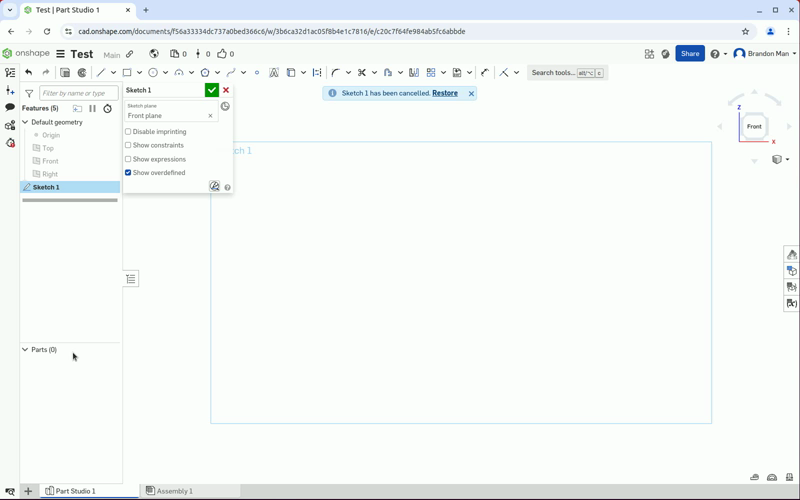
key(l)
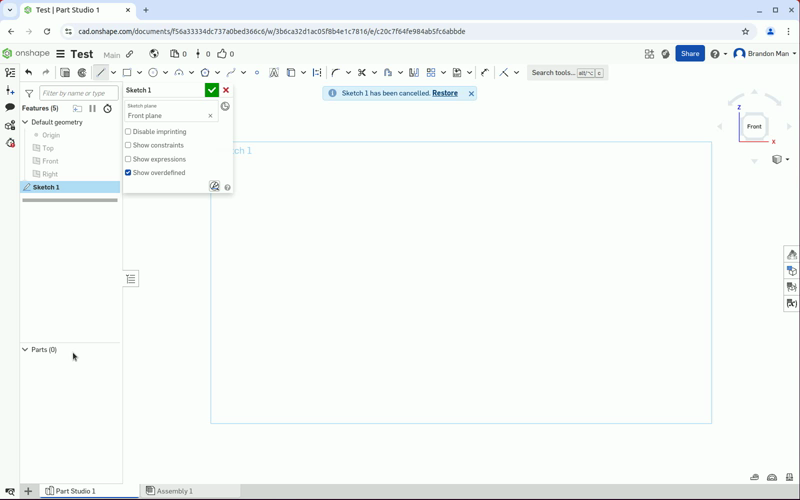
key_down(shift)
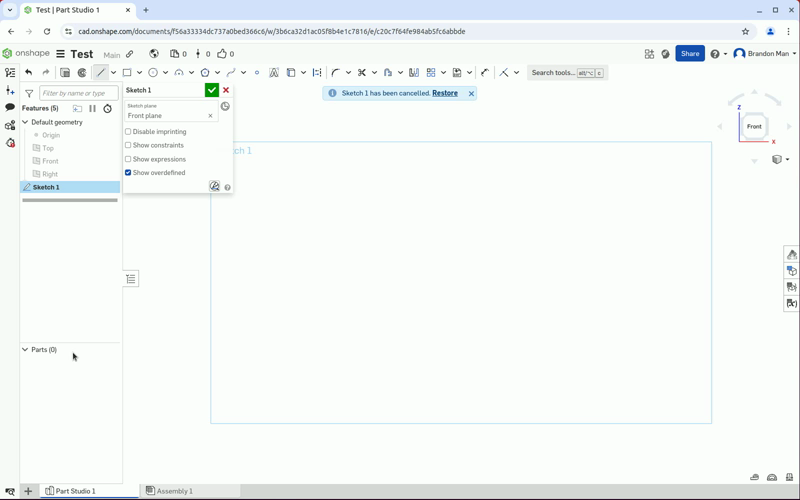
mouse_move(434, 280)
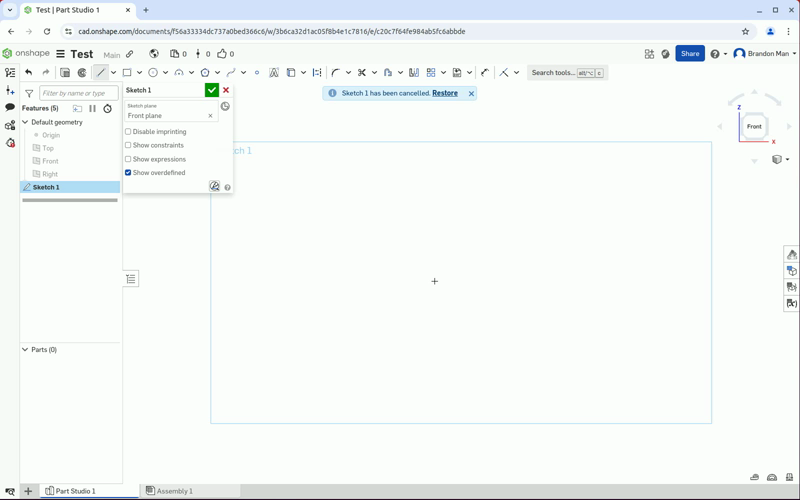
click(434, 280)
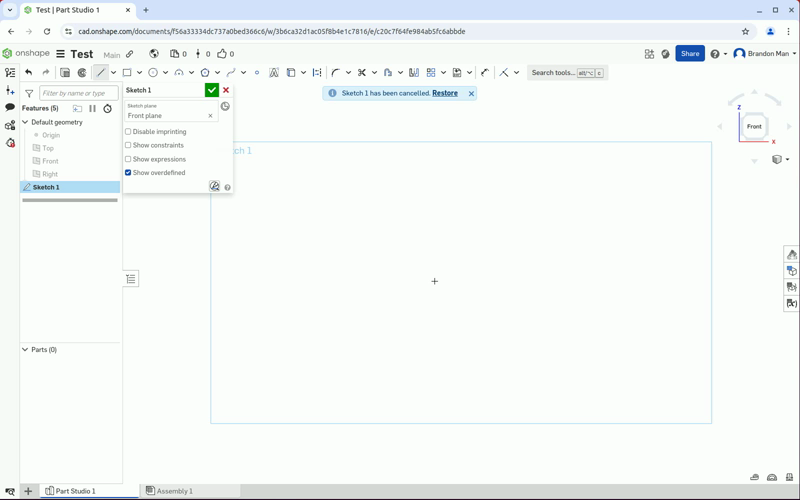
key_up(shift)
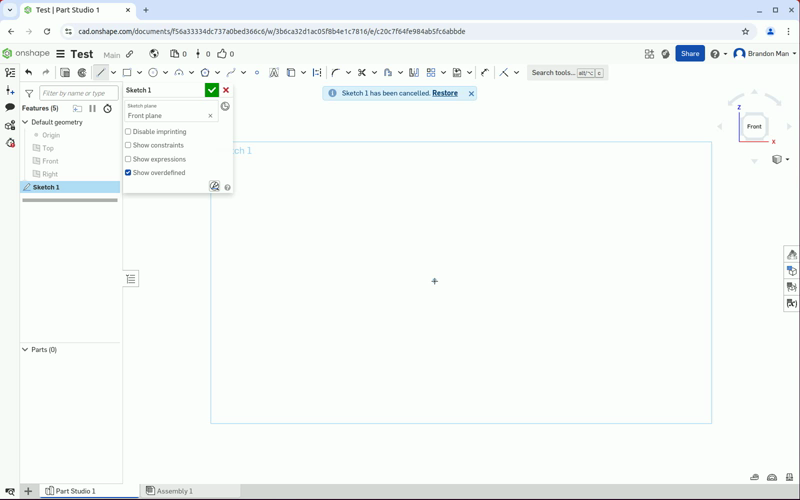
key_down(shift)
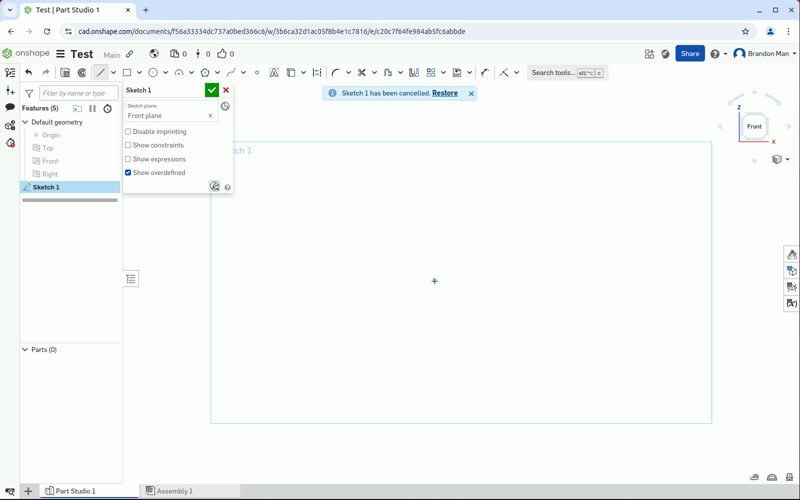
mouse_move(464, 280)
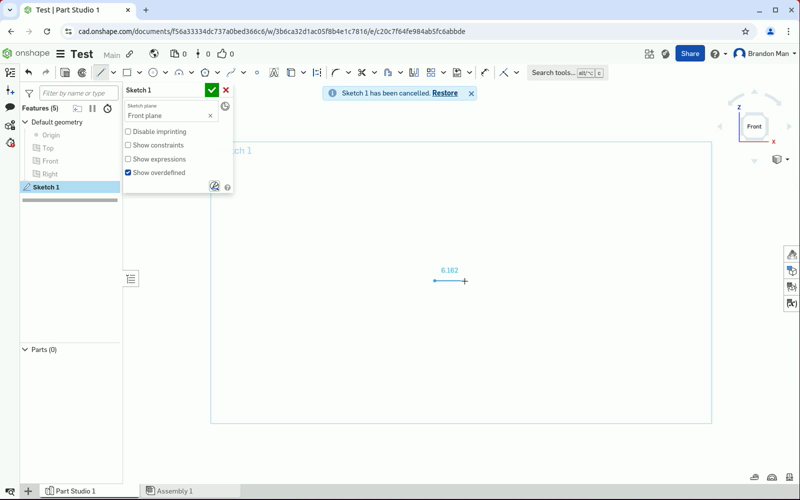
mouse_move(488, 280)
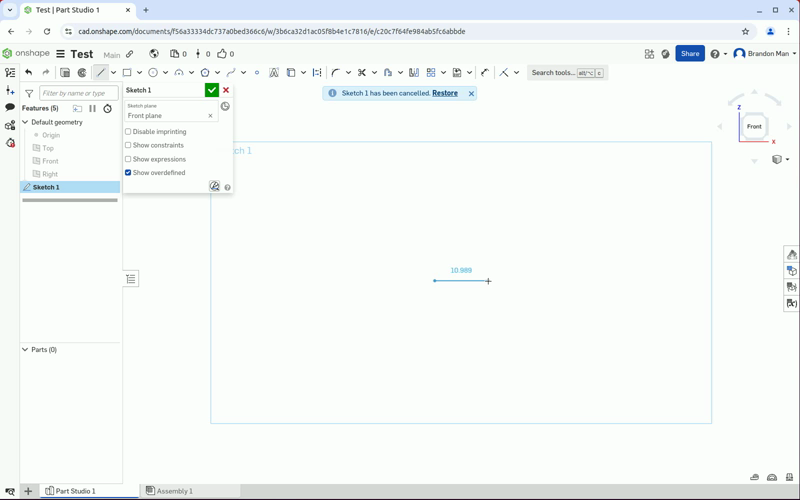
click(488, 280)
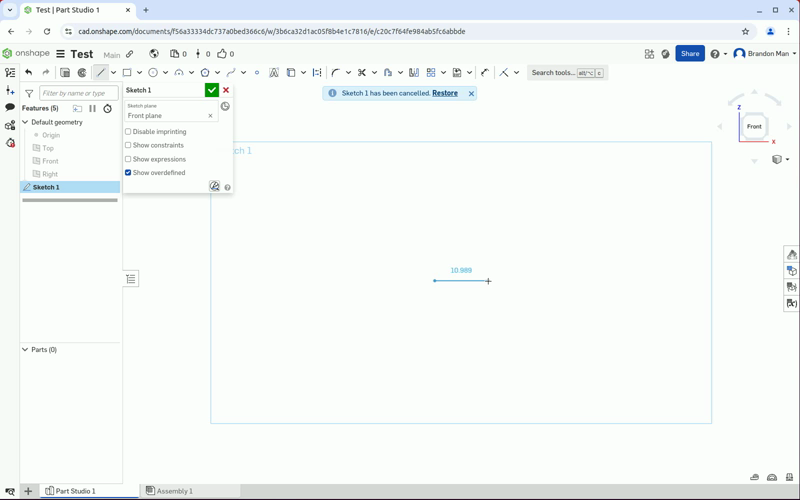
key_up(shift)
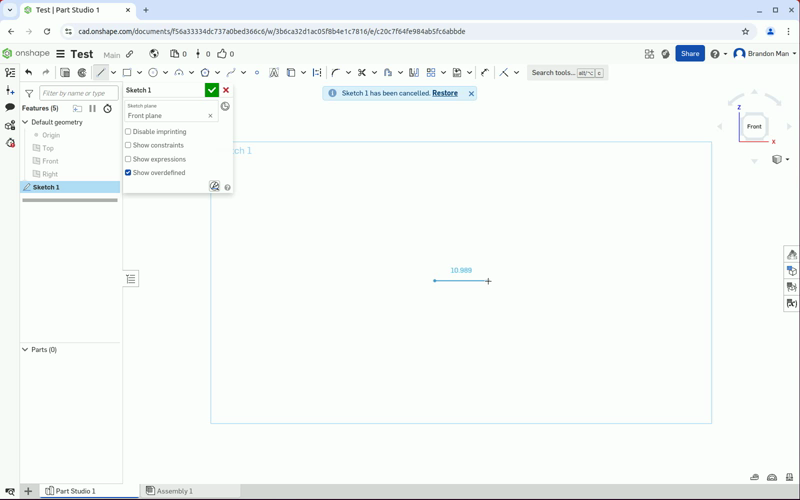
key_down(shift)
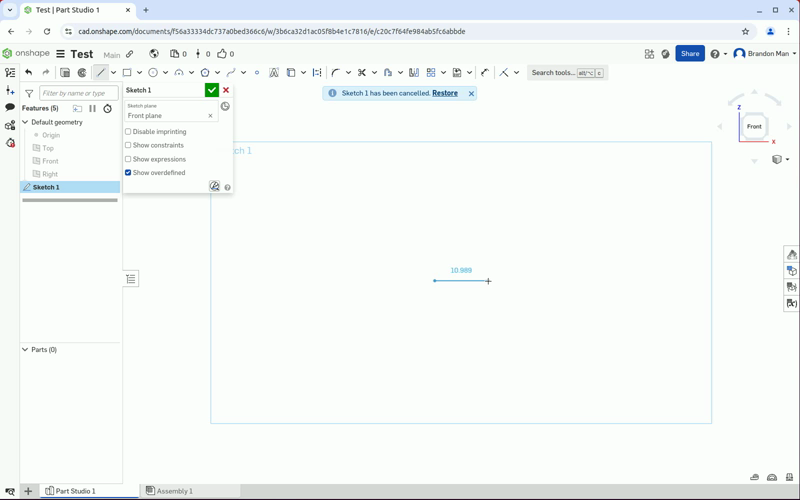
mouse_move(518, 280)
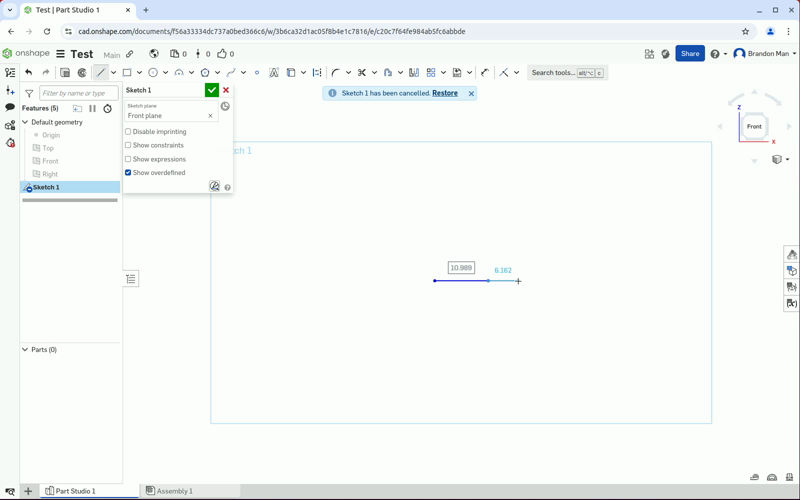
mouse_move(488, 278)
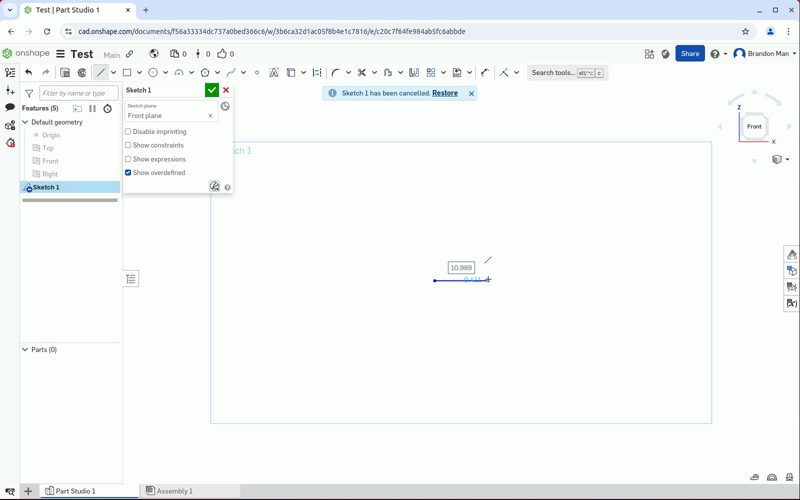
scroll(6)
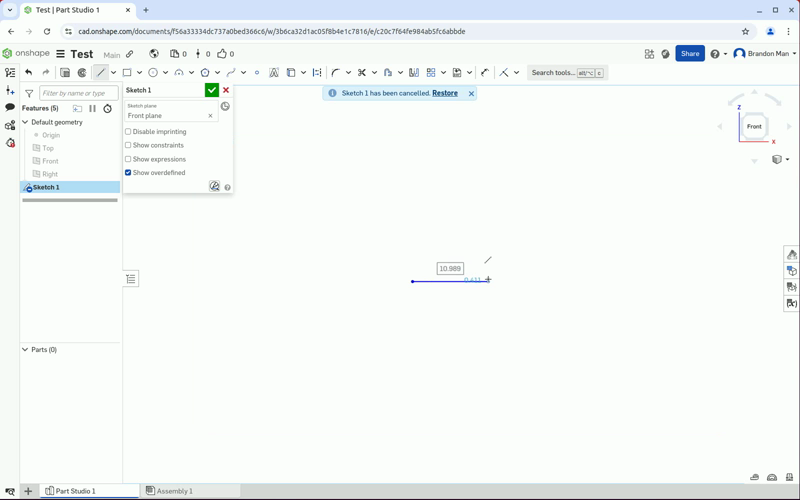
scroll(6)
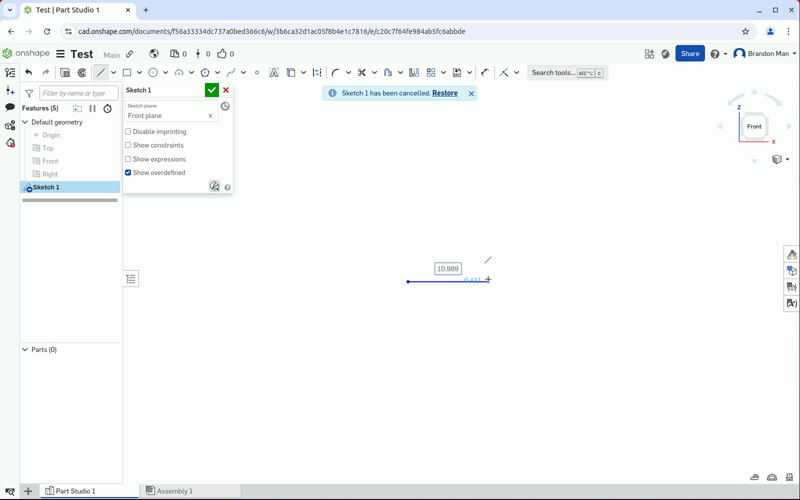
scroll(6)
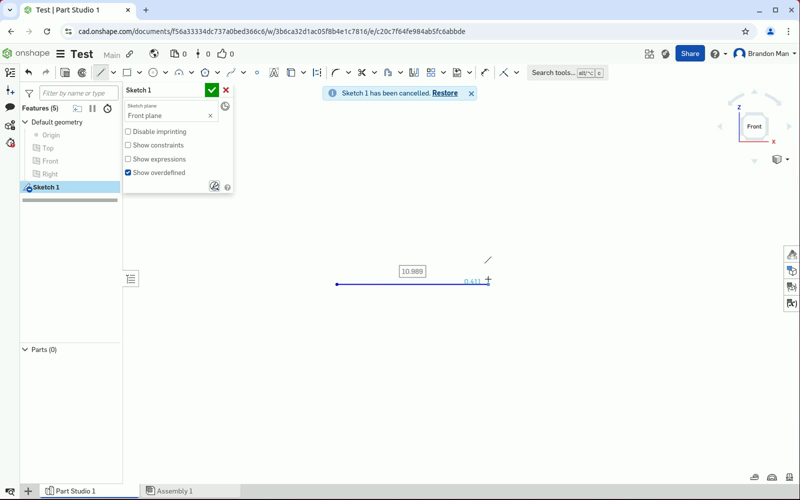
scroll(6)
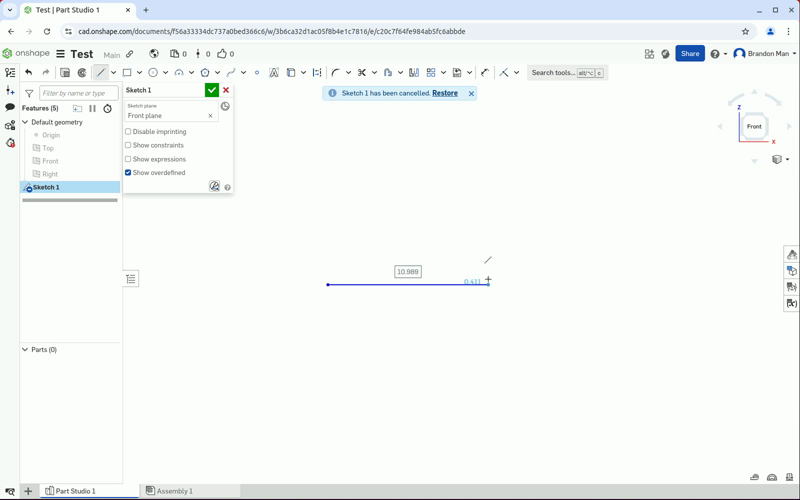
scroll(6)
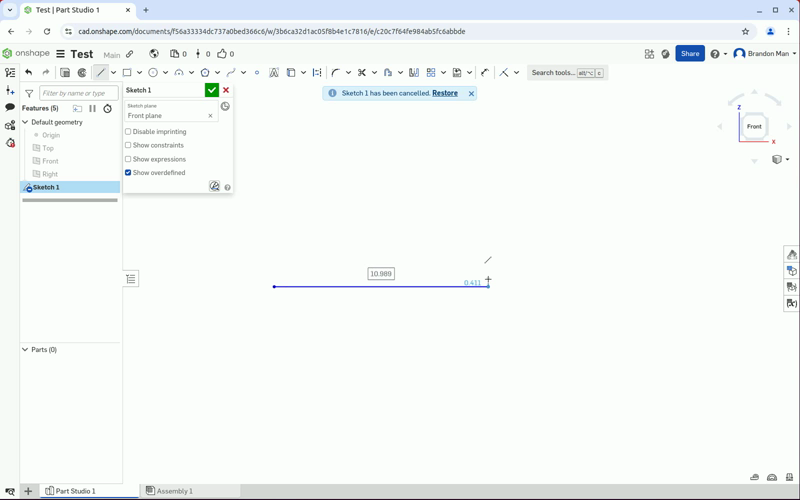
scroll(6)
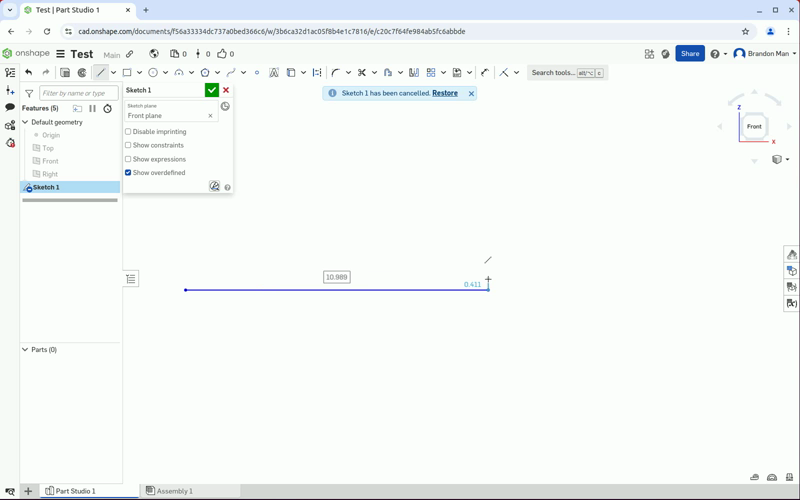
scroll(6)
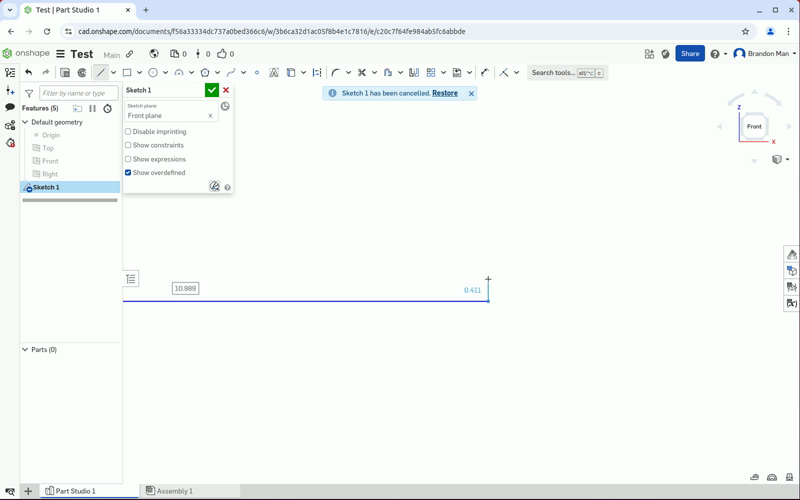
click(488, 278)
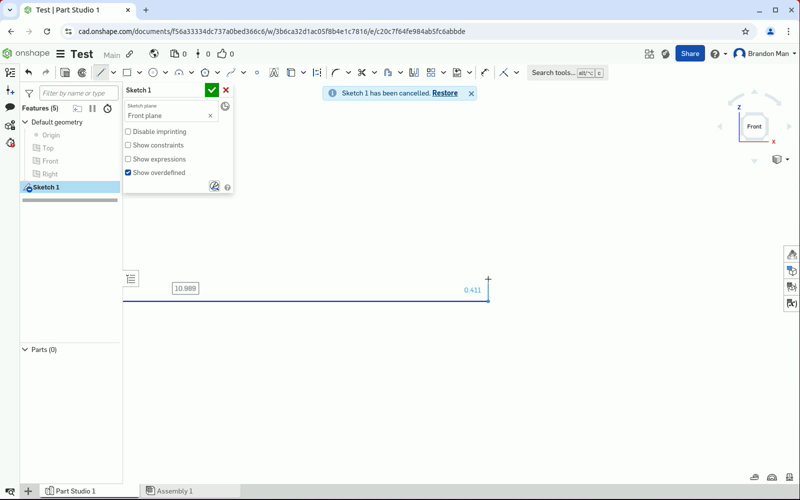
scroll(-6)
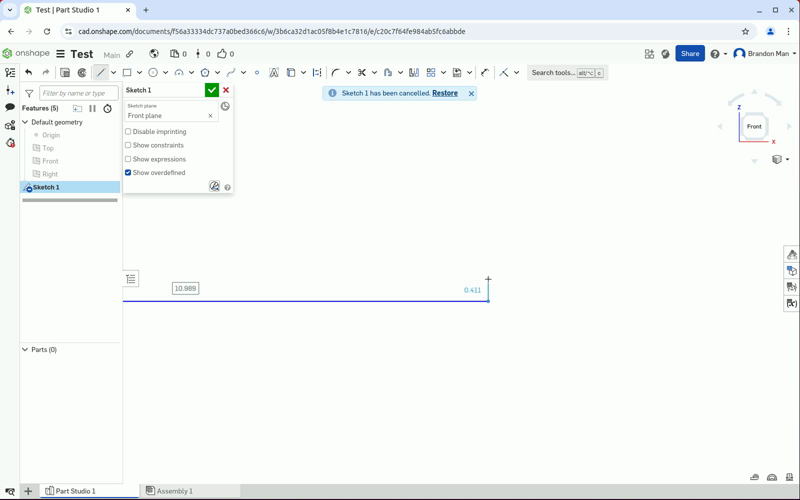
scroll(-6)
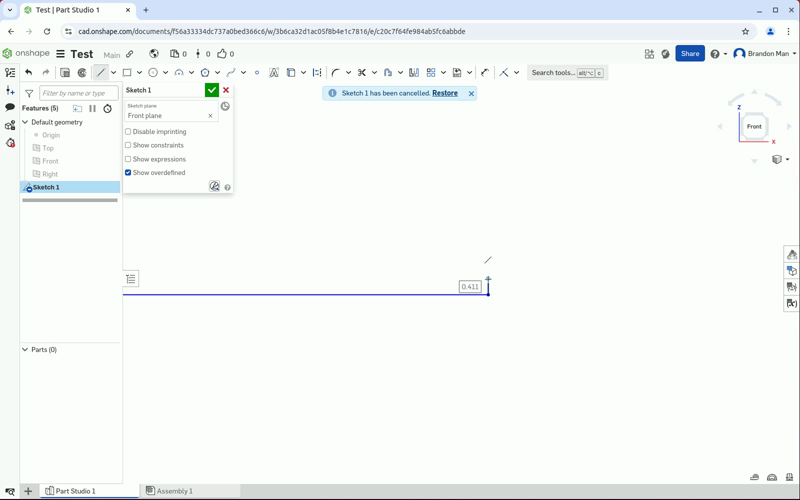
scroll(-6)
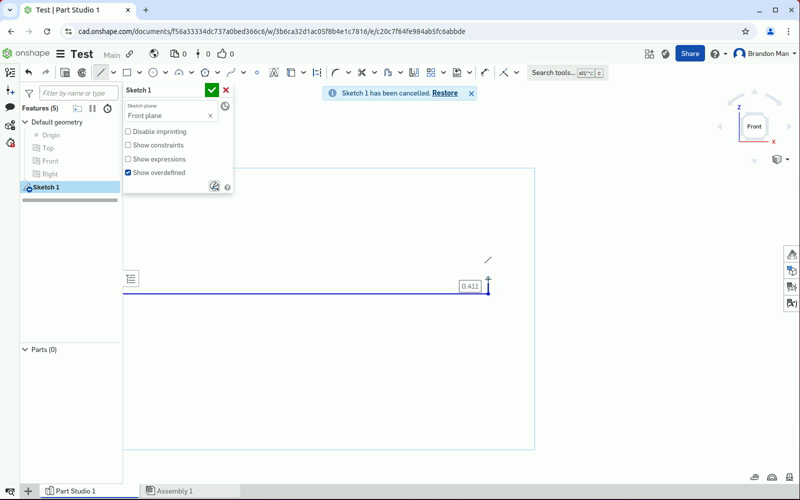
scroll(-6)
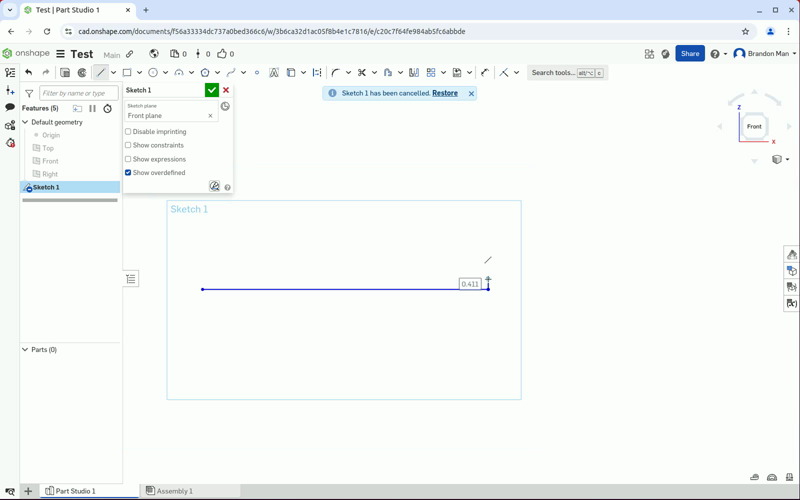
scroll(-6)
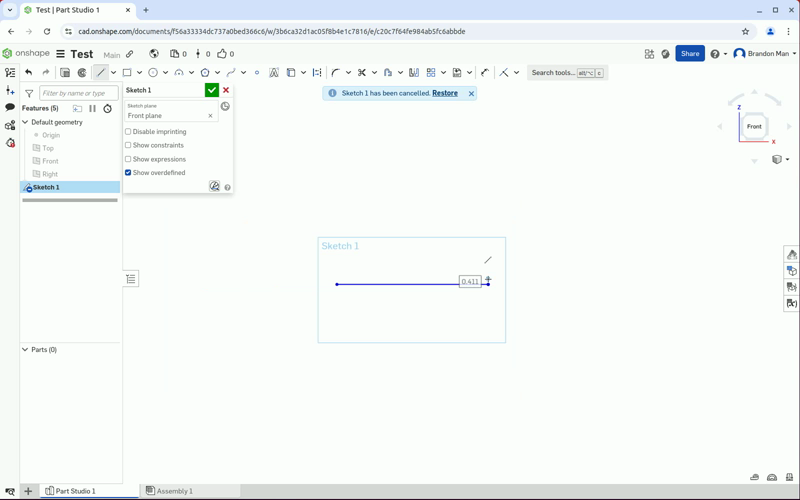
scroll(-6)
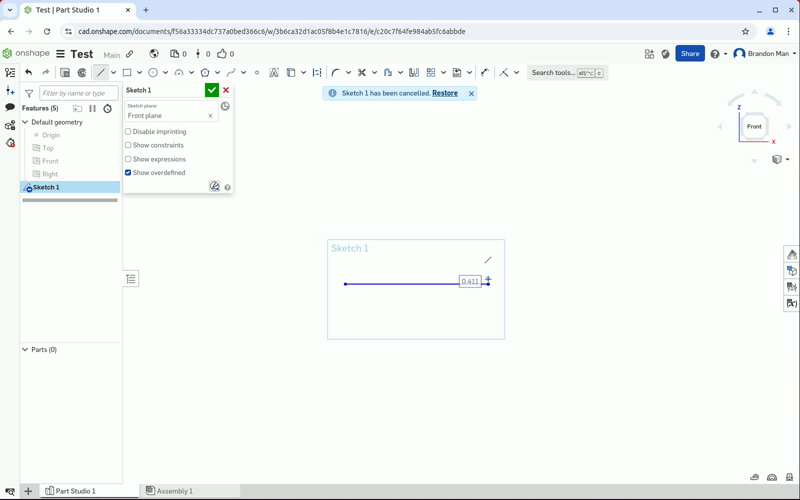
scroll(-6)
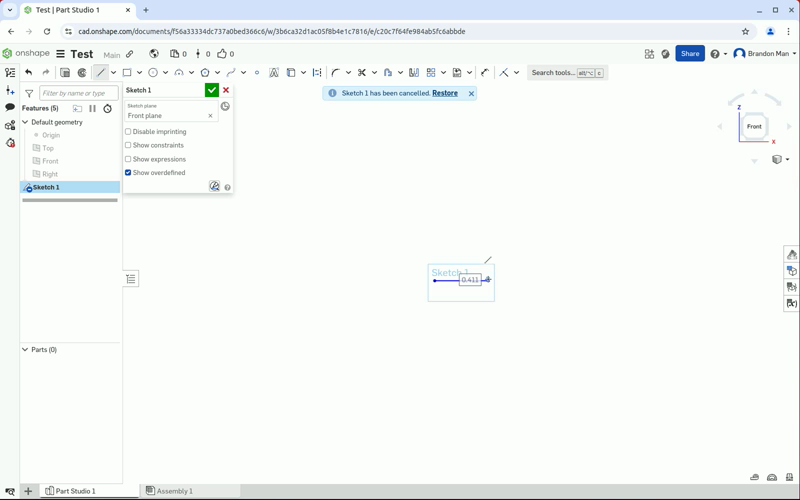
key_up(shift)
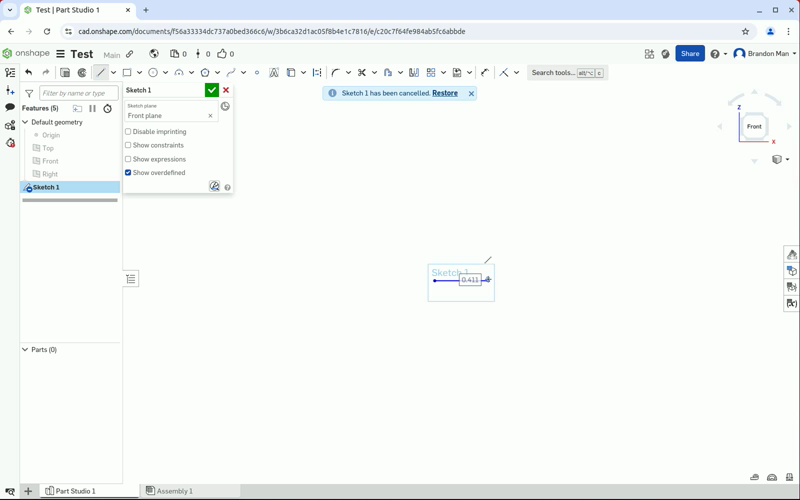
key_down(shift)
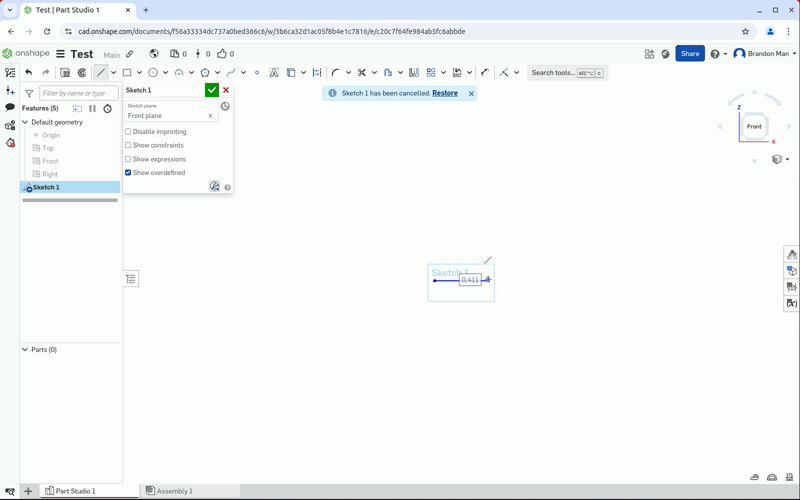
mouse_move(518, 278)
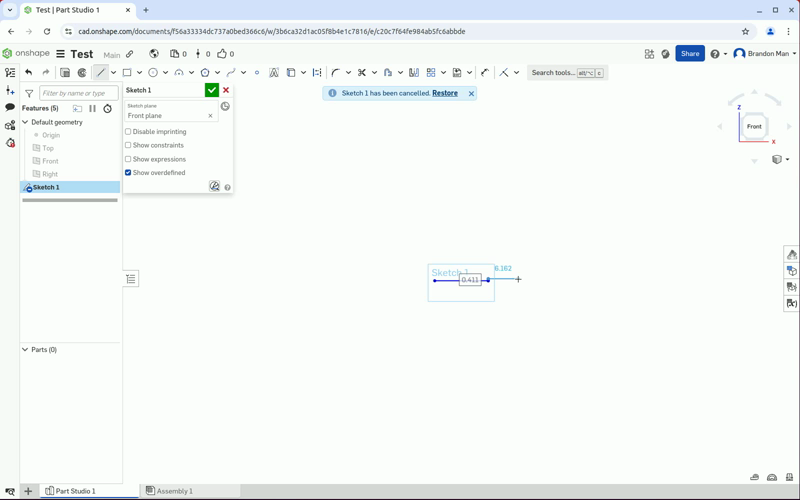
mouse_move(434, 278)
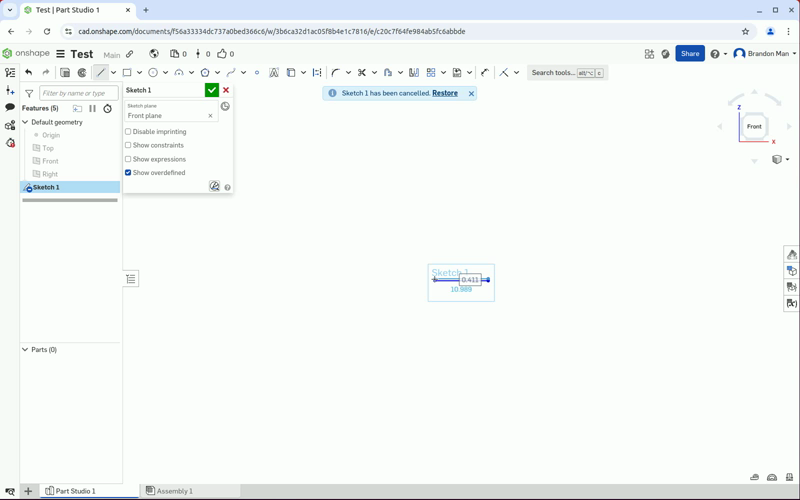
scroll(6)
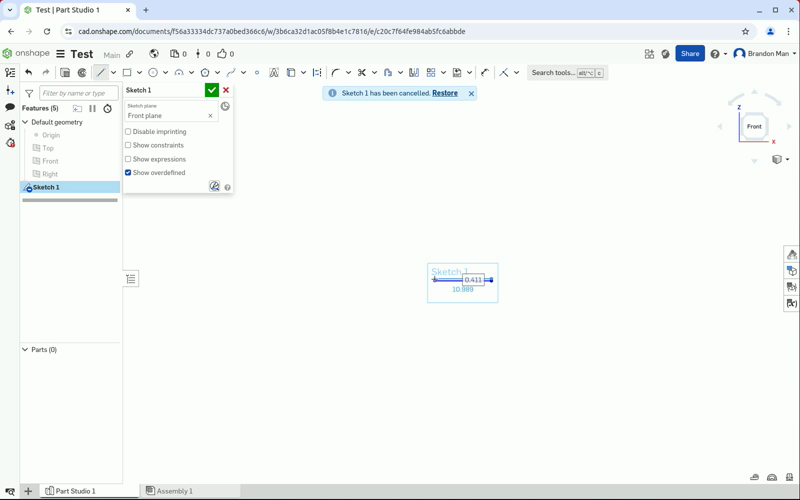
scroll(6)
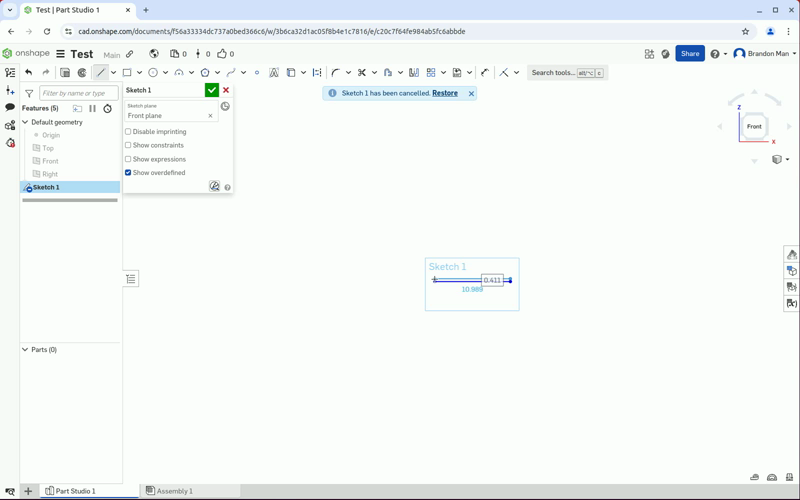
scroll(6)
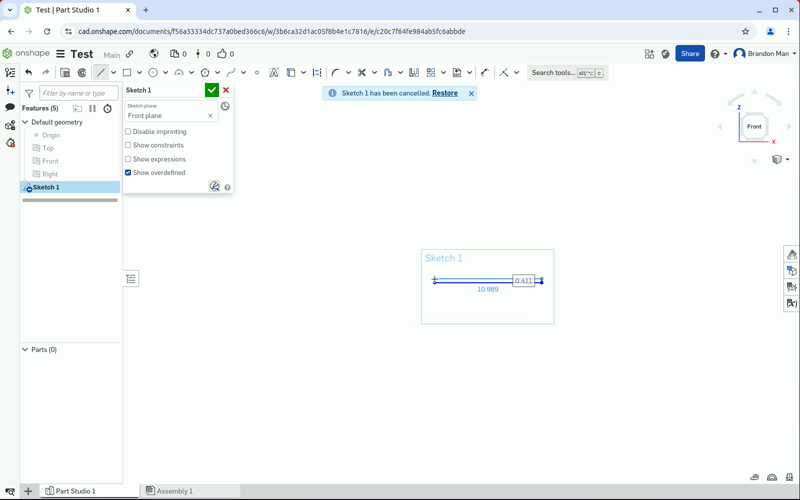
scroll(6)
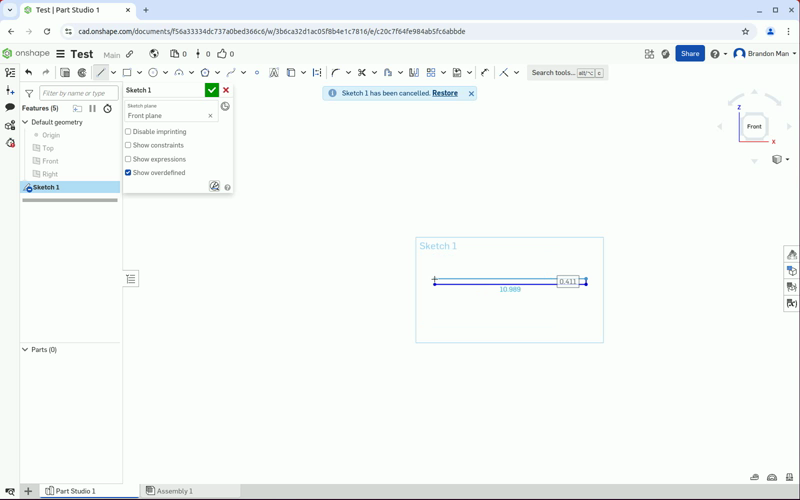
scroll(6)
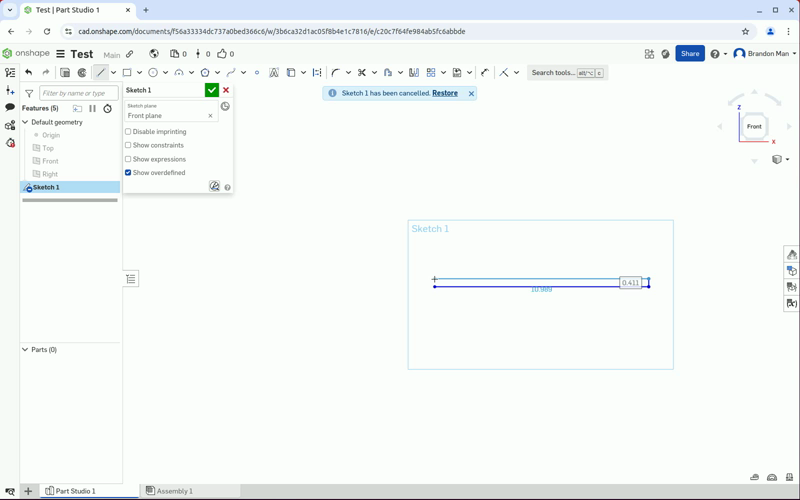
scroll(6)
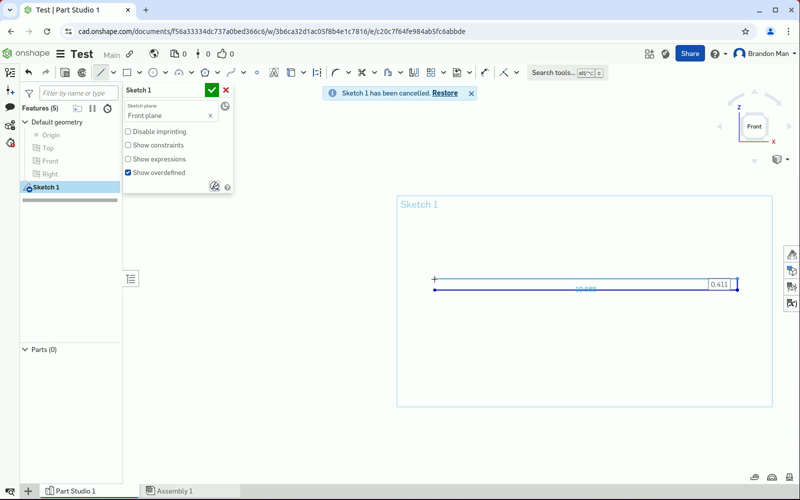
scroll(6)
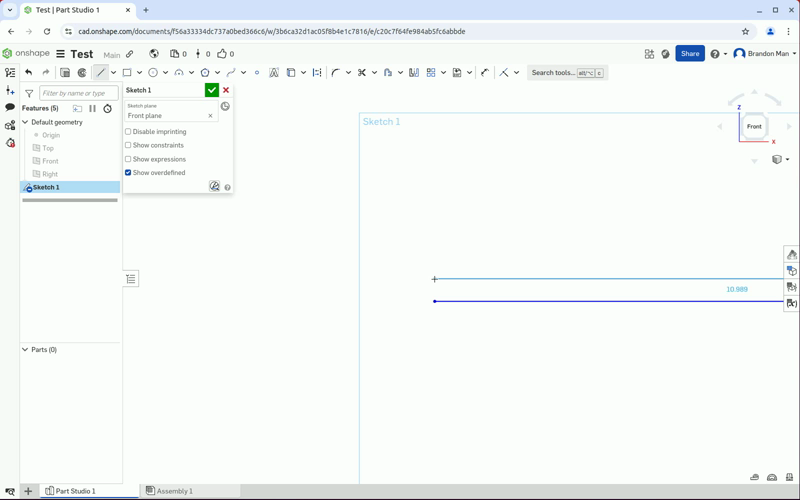
click(434, 278)
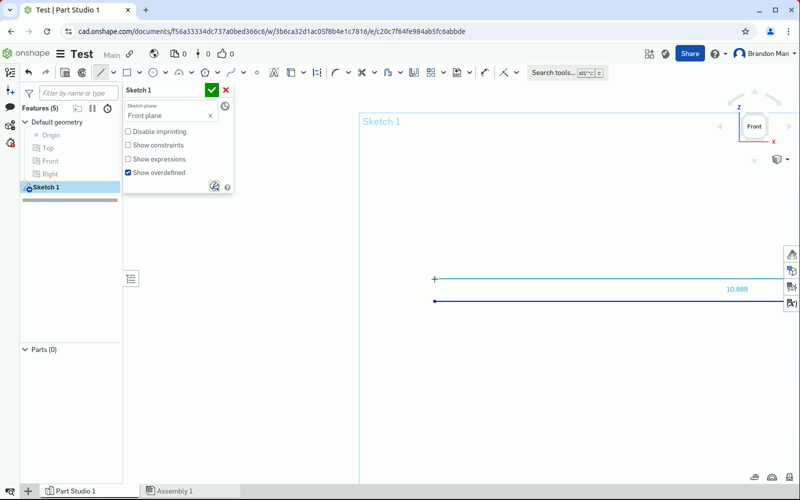
scroll(-6)
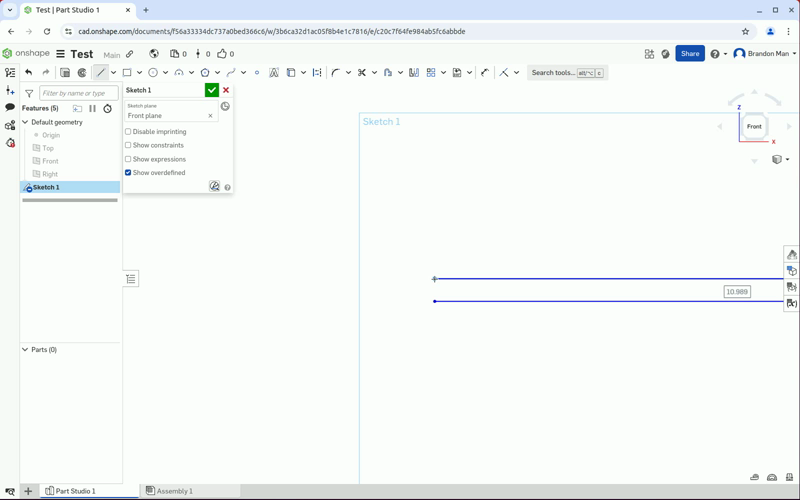
scroll(-6)
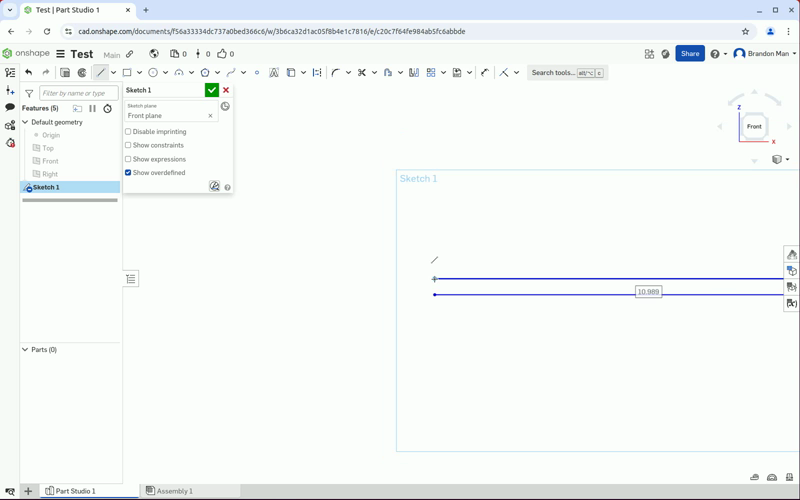
scroll(-6)
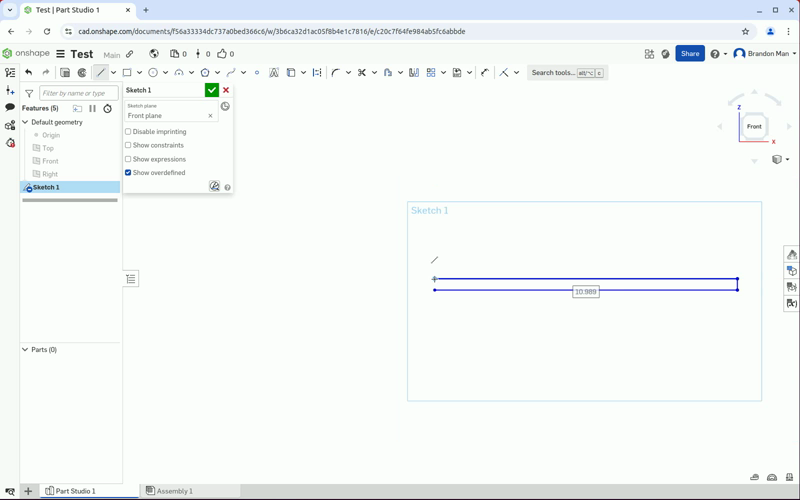
scroll(-6)
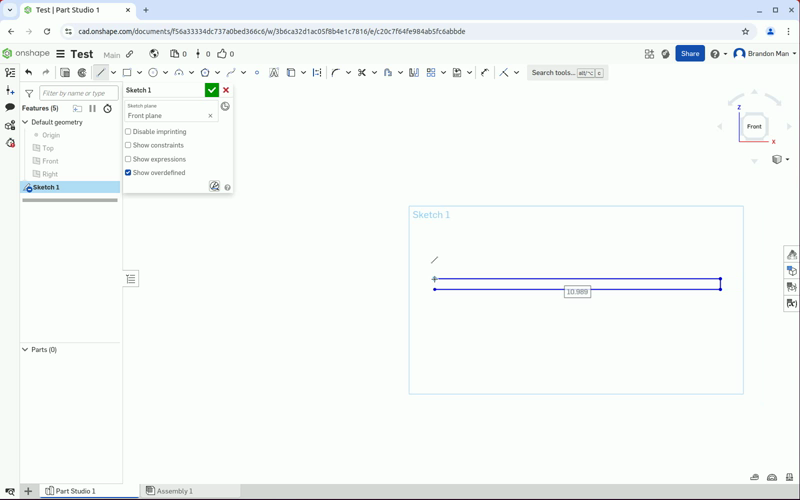
scroll(-6)
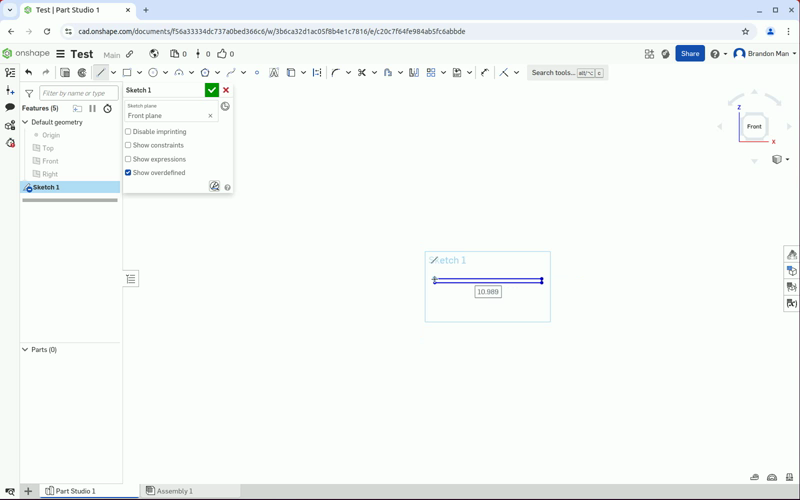
scroll(-6)
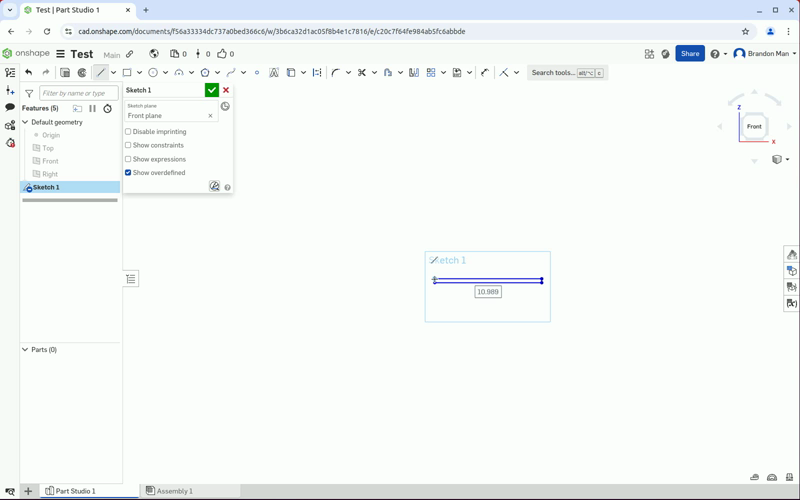
scroll(-6)
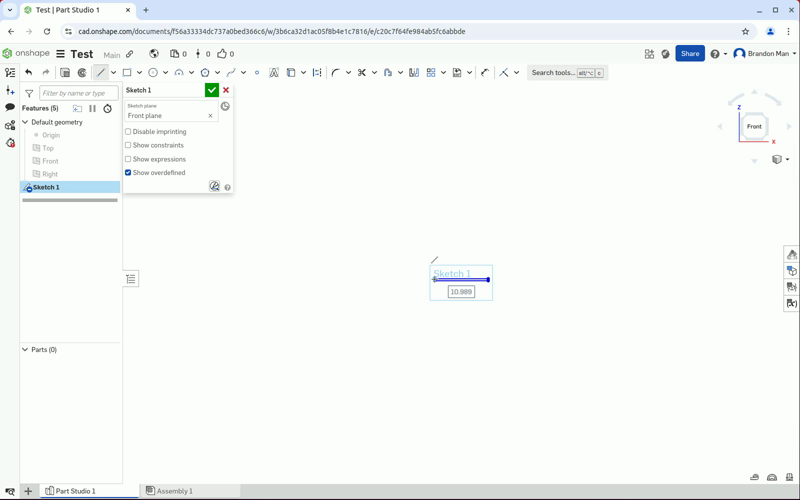
key_up(shift)
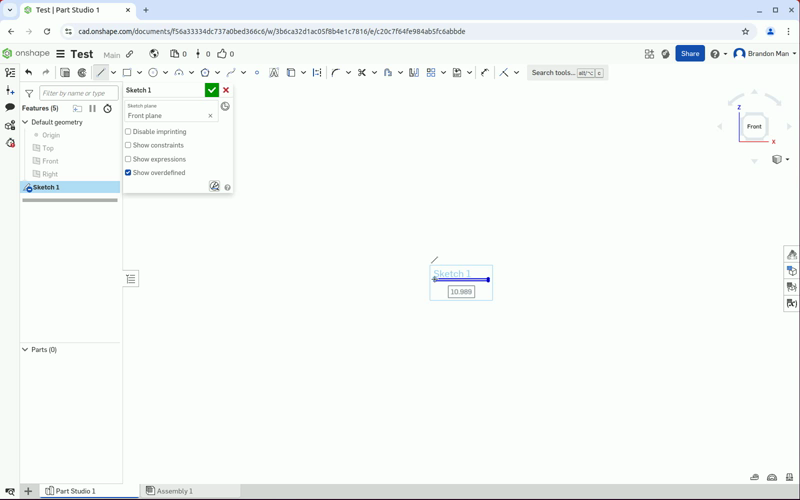
mouse_move(464, 278)
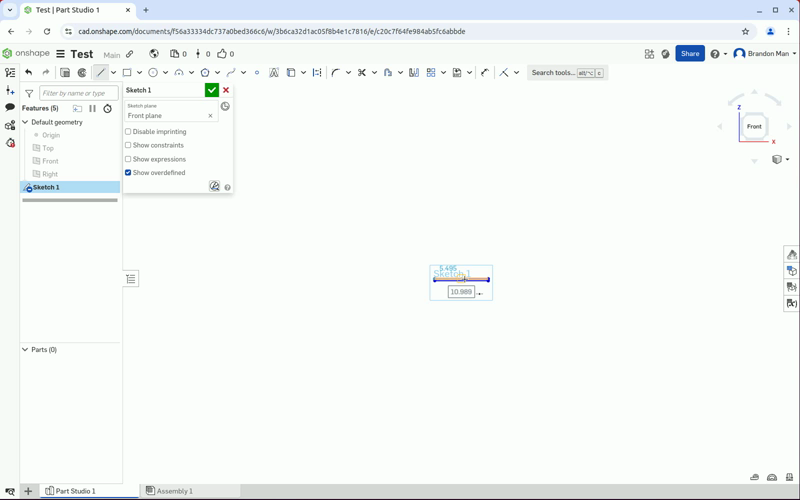
key_down(shift)
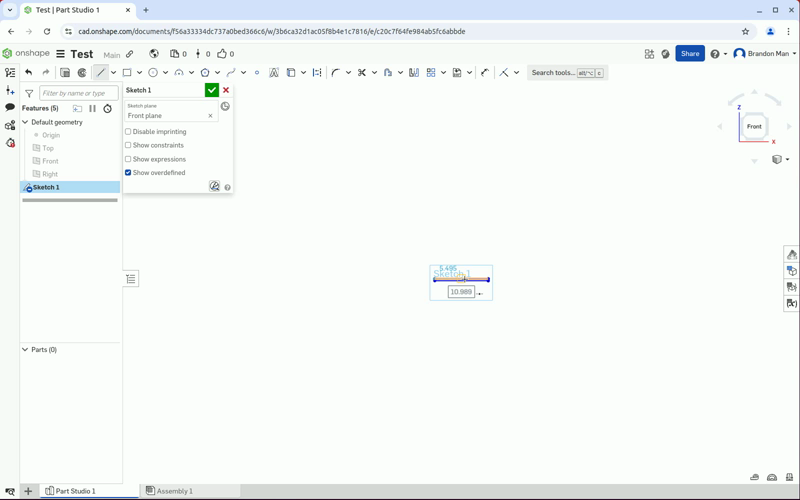
mouse_move(434, 280)
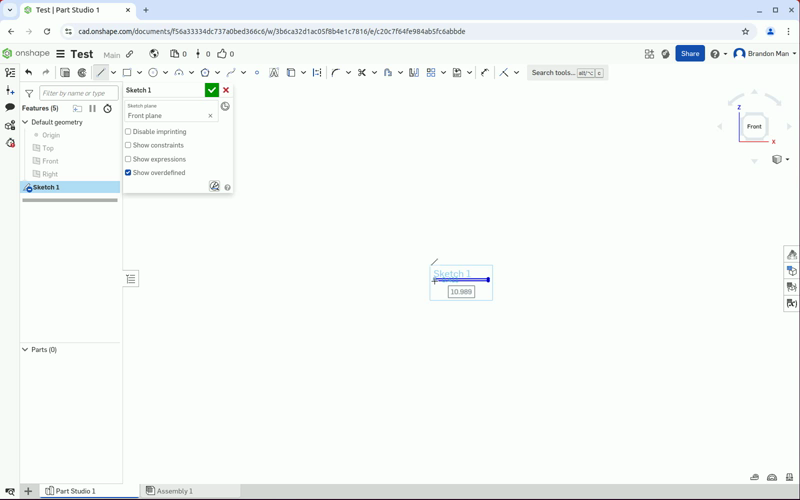
scroll(6)
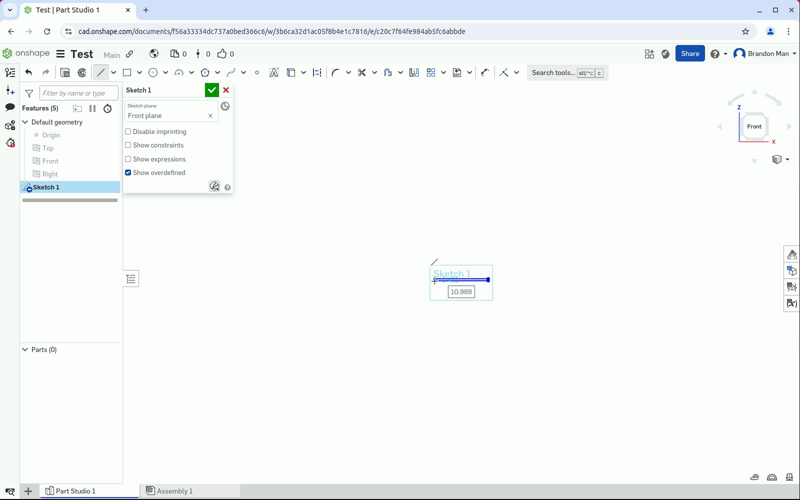
scroll(6)
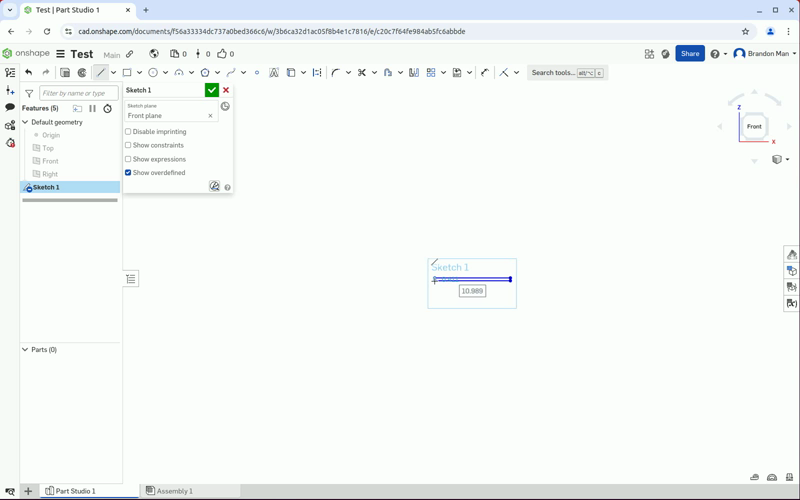
scroll(6)
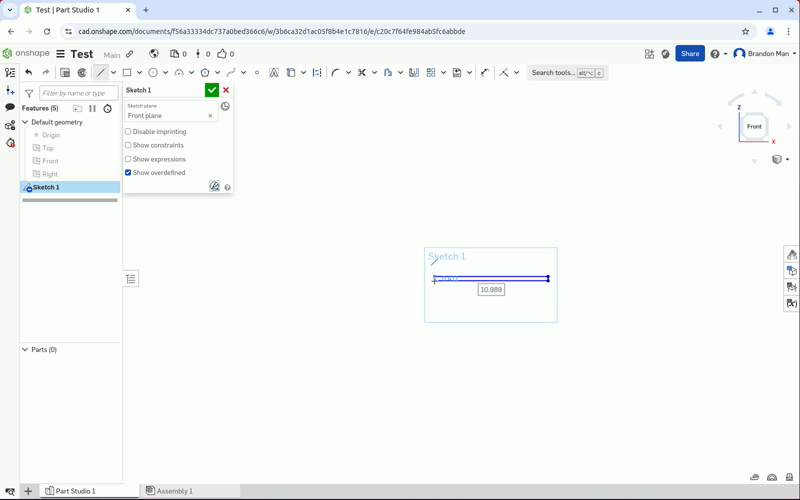
scroll(6)
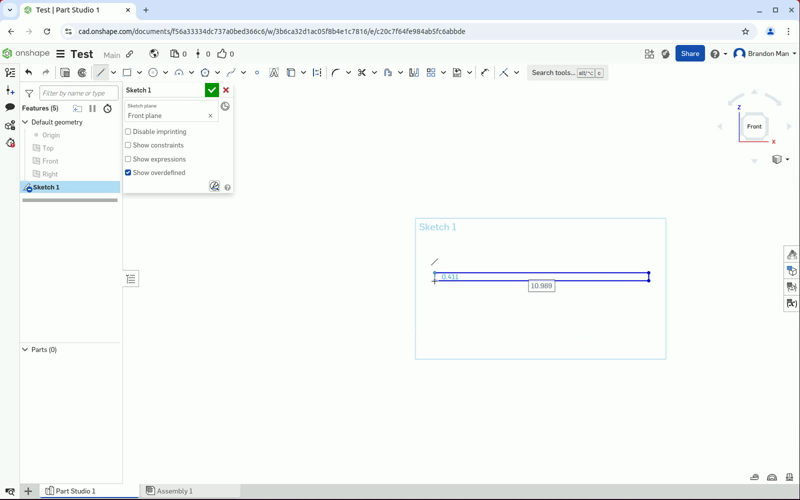
scroll(6)
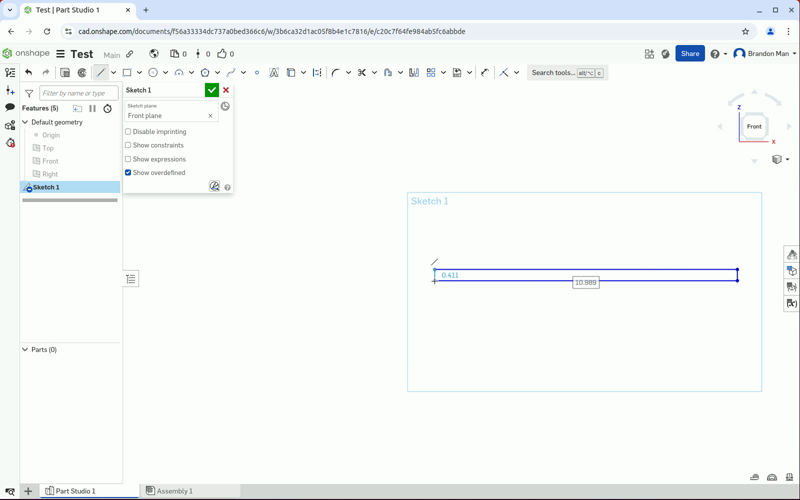
scroll(6)
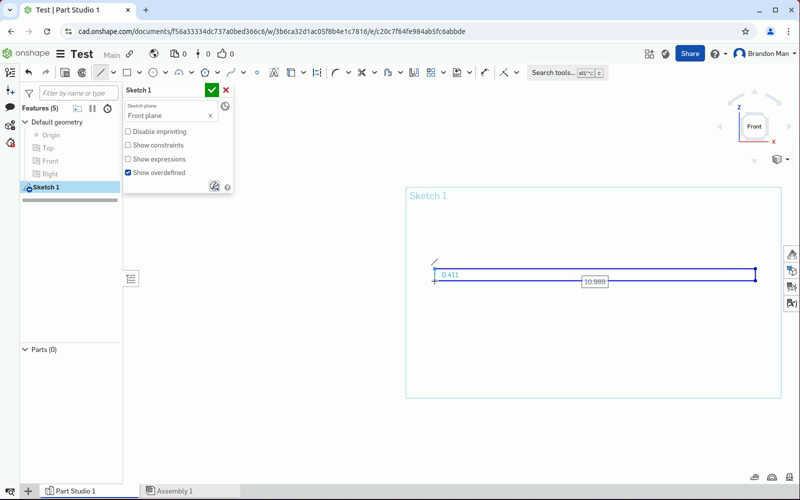
scroll(6)
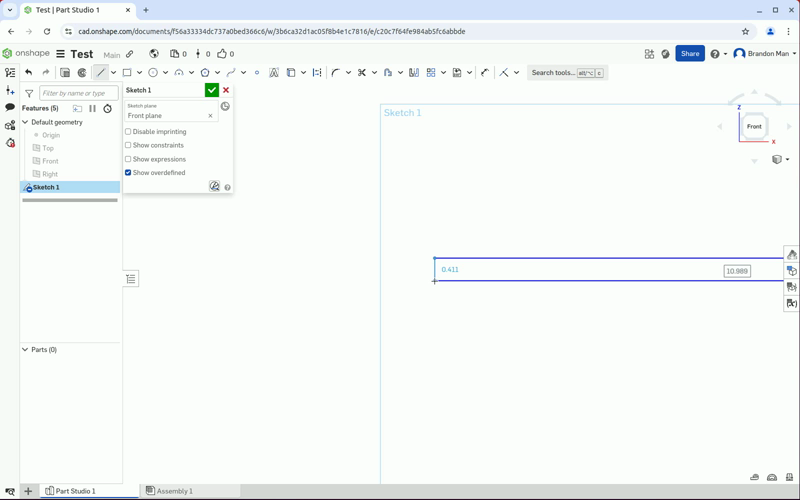
key_up(shift)
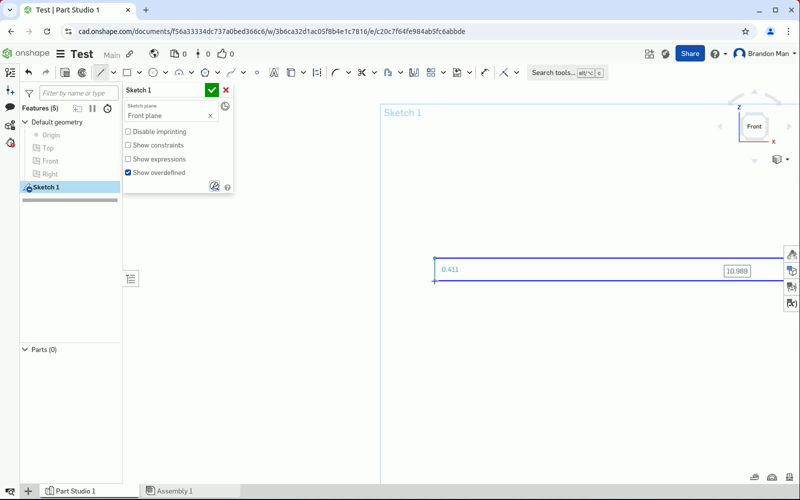
click(434, 280)
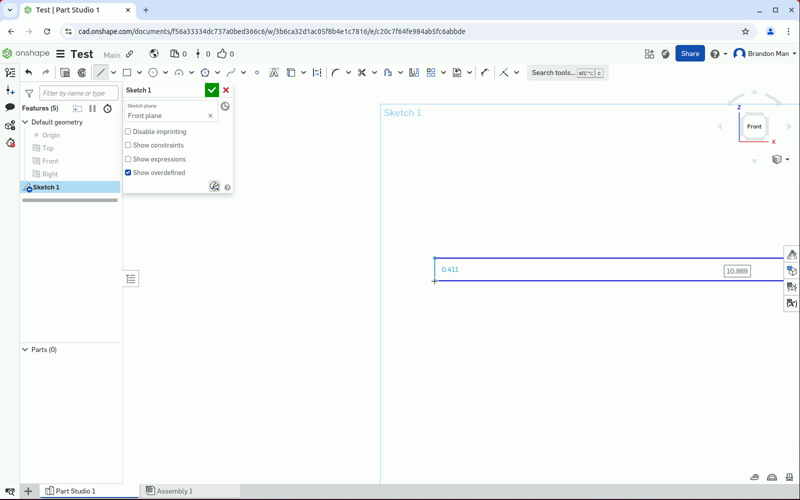
scroll(-6)
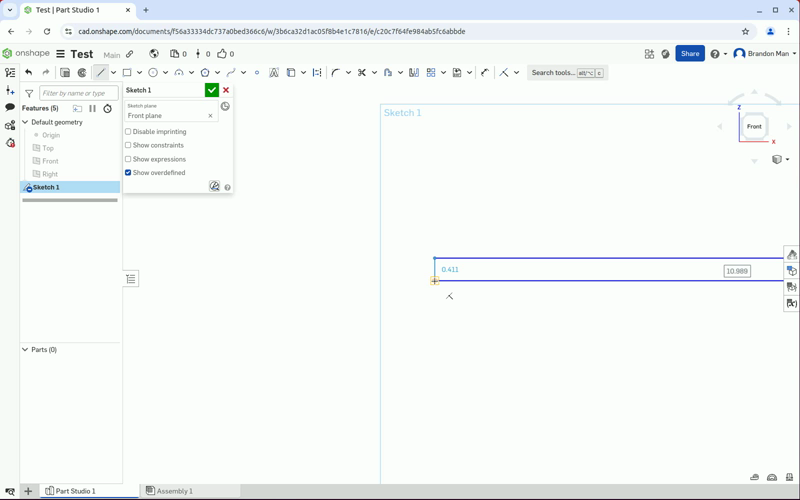
scroll(-6)
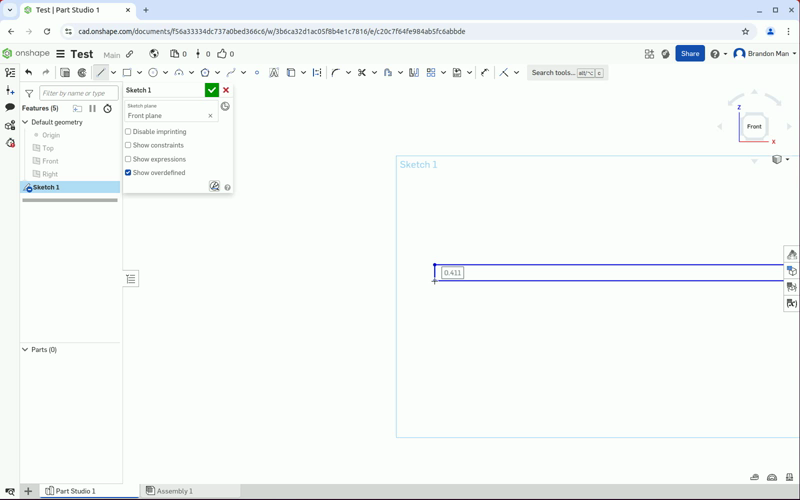
scroll(-6)
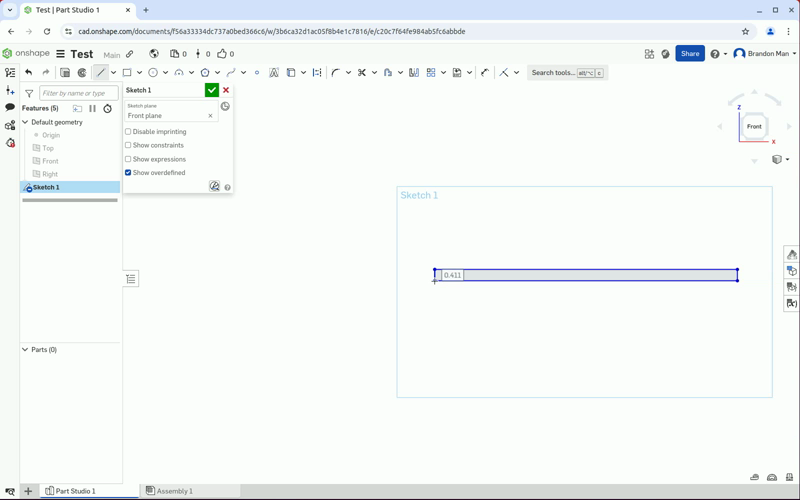
scroll(-6)
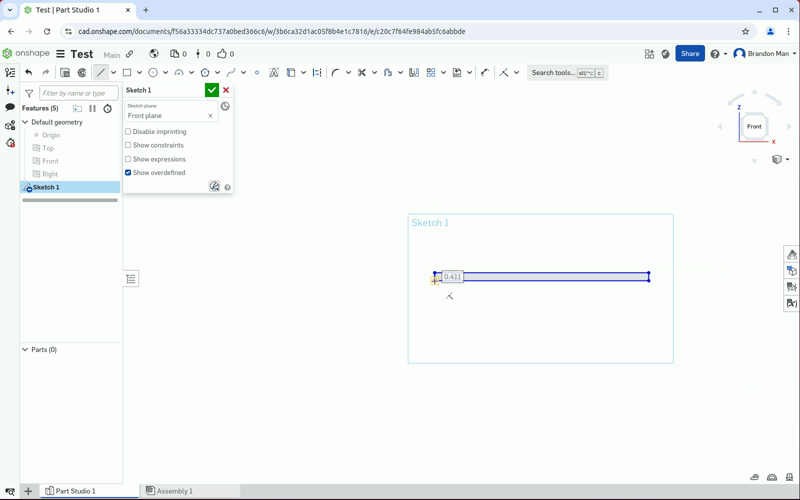
scroll(-6)
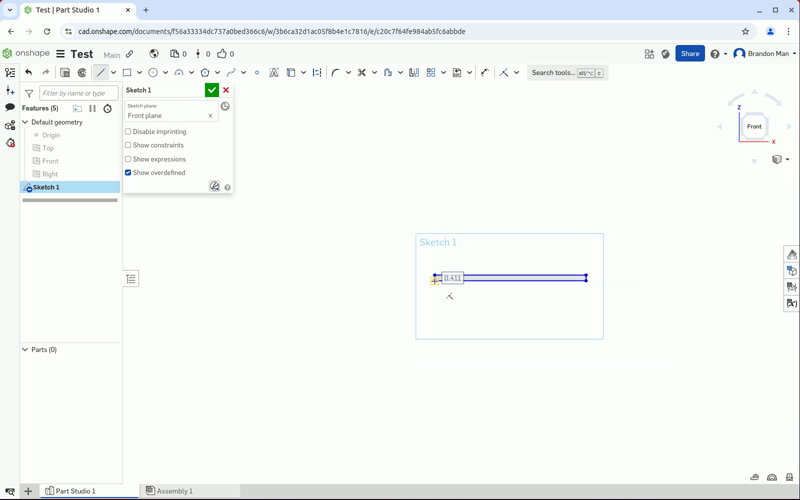
scroll(-6)
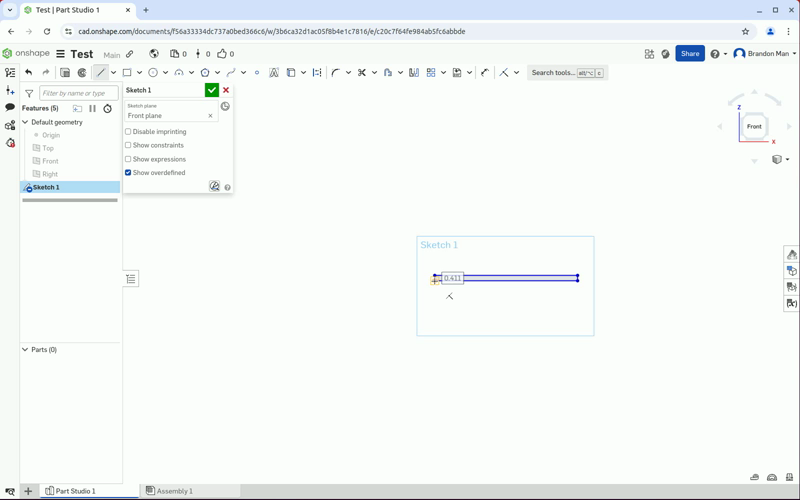
scroll(-6)
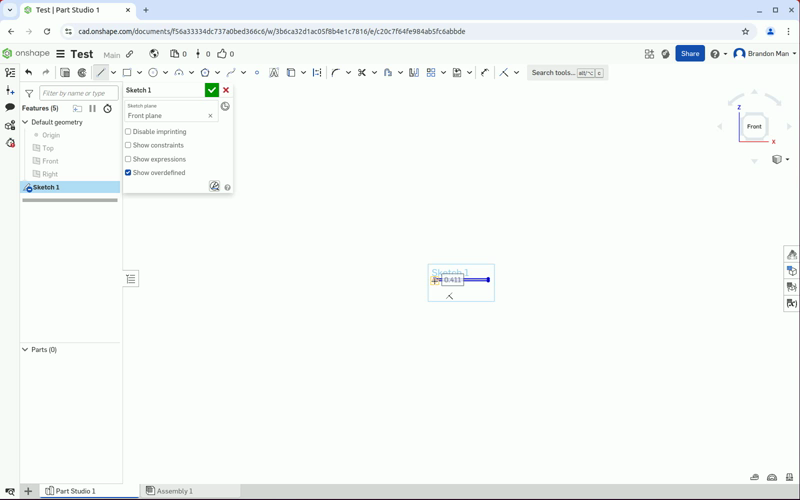
key(esc)
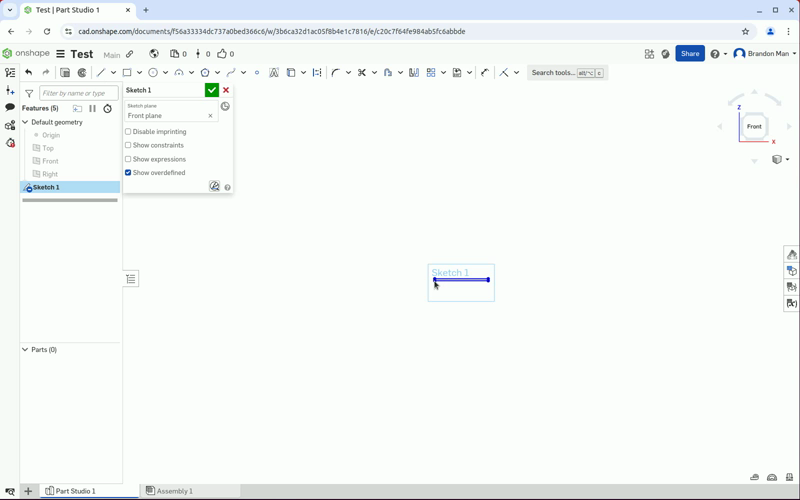
mouse_move(476, 279)
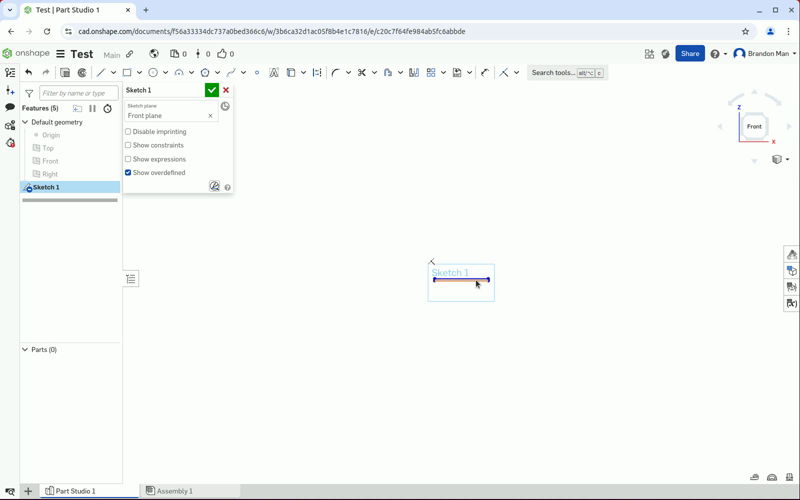
scroll(6)
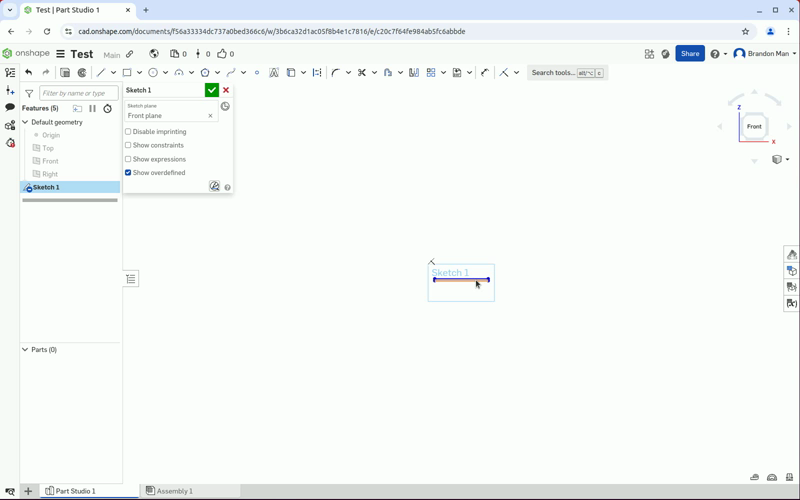
scroll(6)
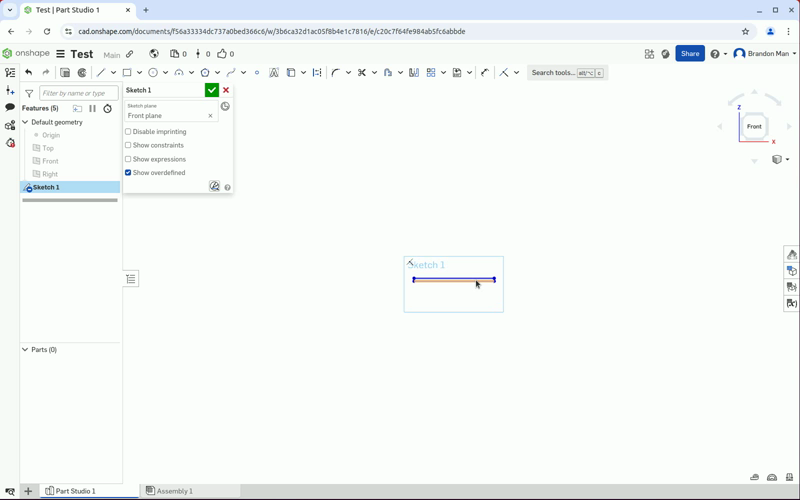
scroll(6)
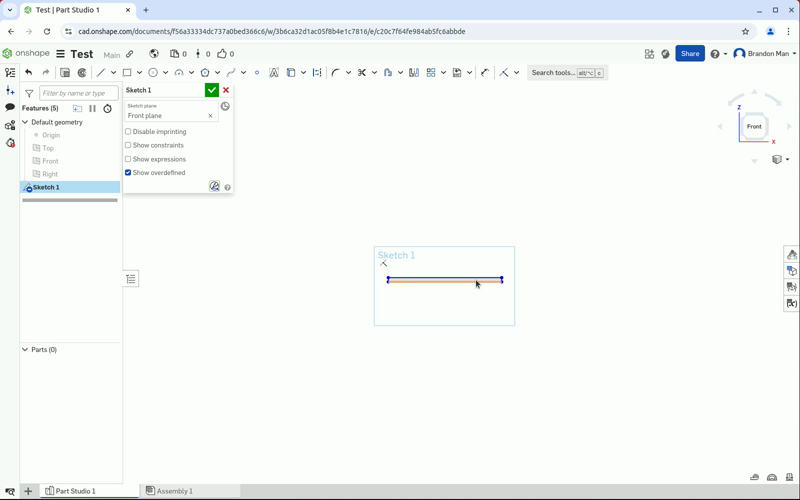
scroll(6)
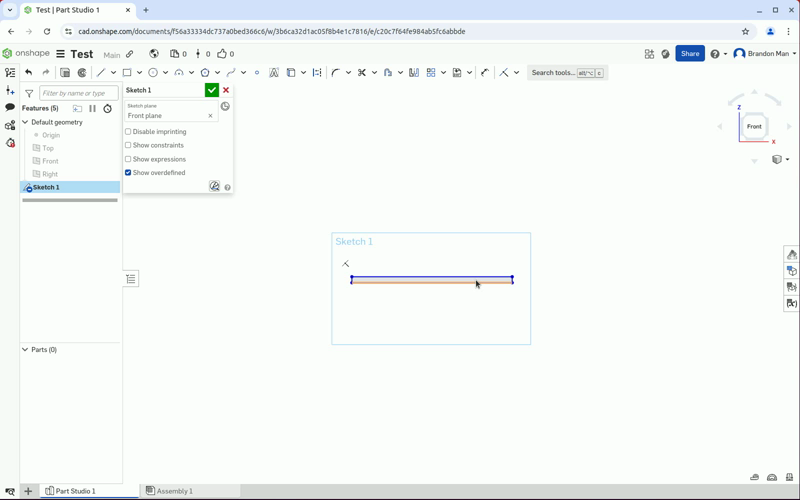
scroll(6)
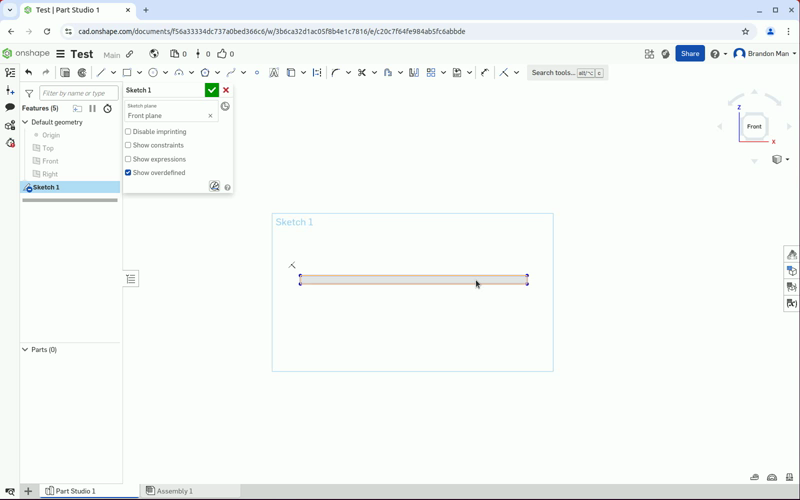
scroll(6)
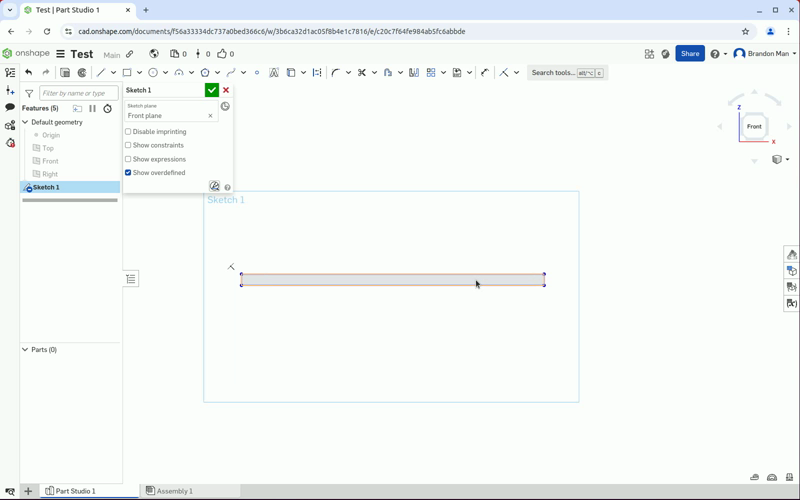
scroll(6)
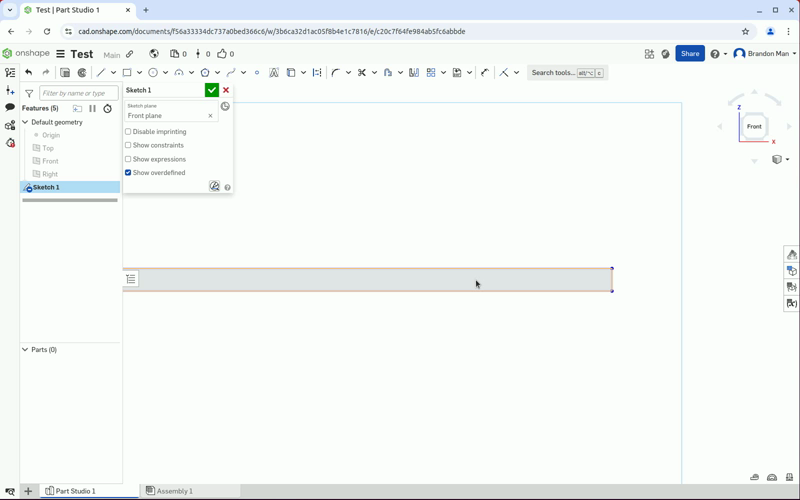
click(476, 279)
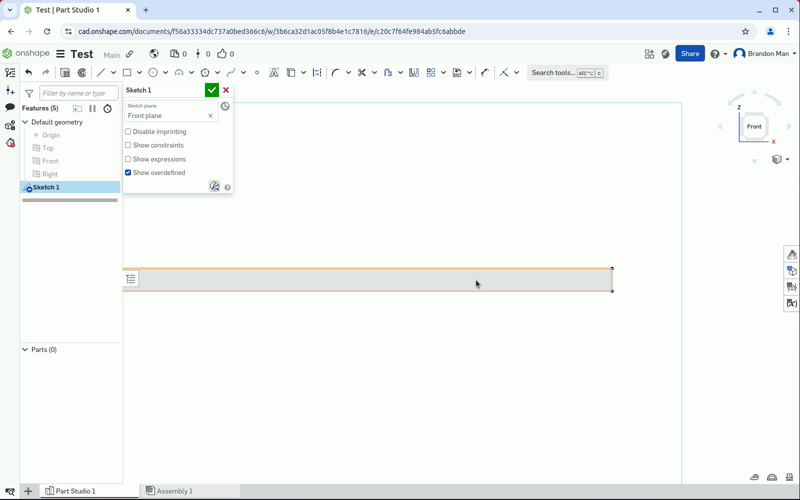
scroll(-6)
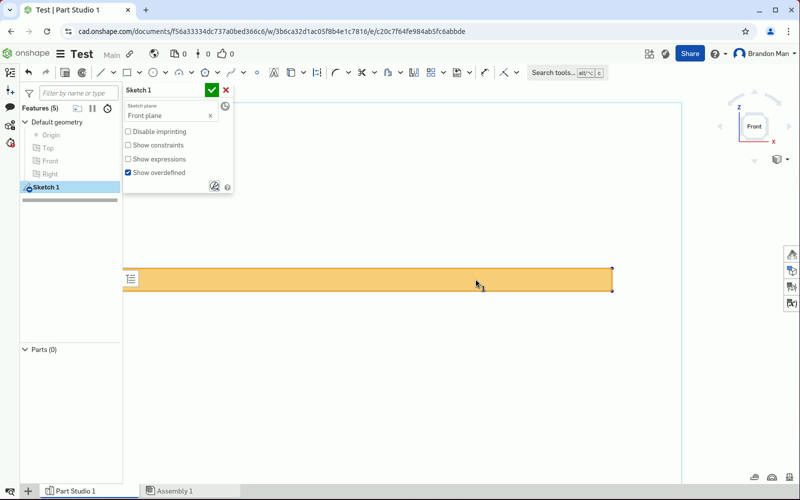
scroll(-6)
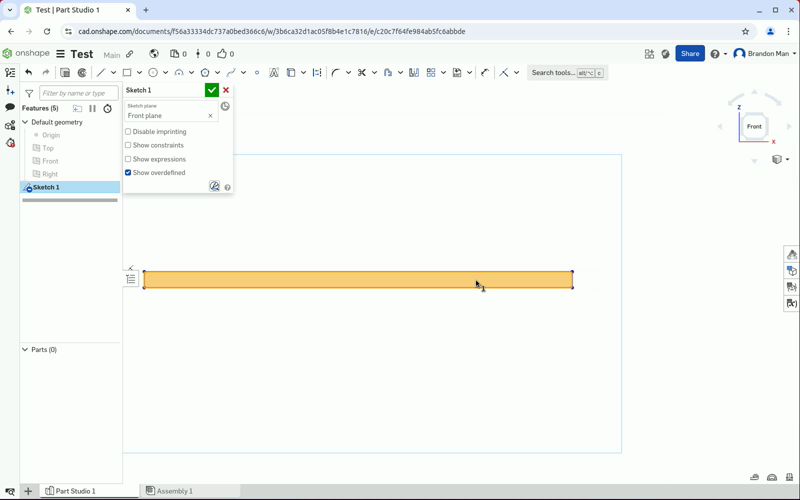
scroll(-6)
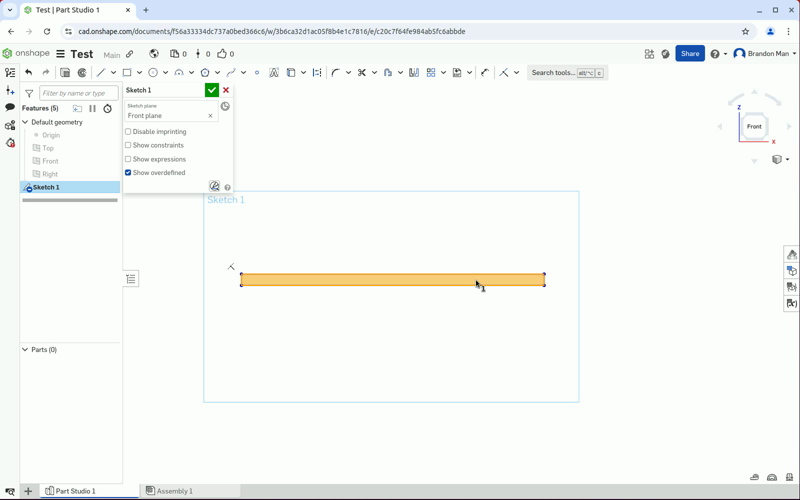
scroll(-6)
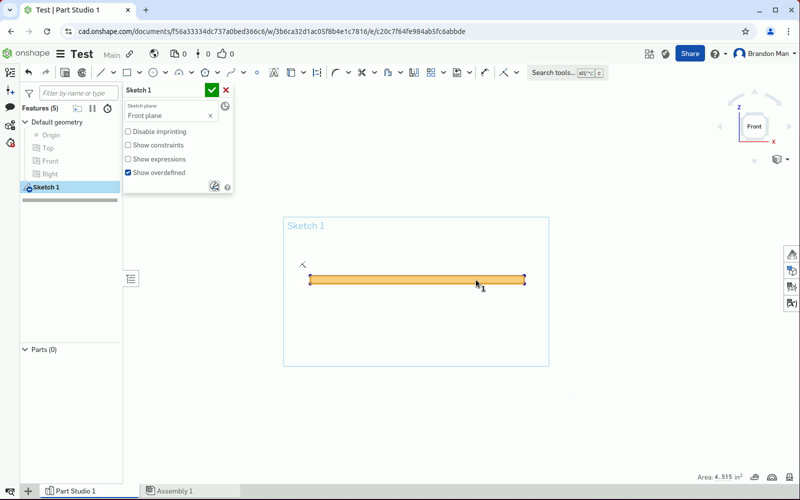
scroll(-6)
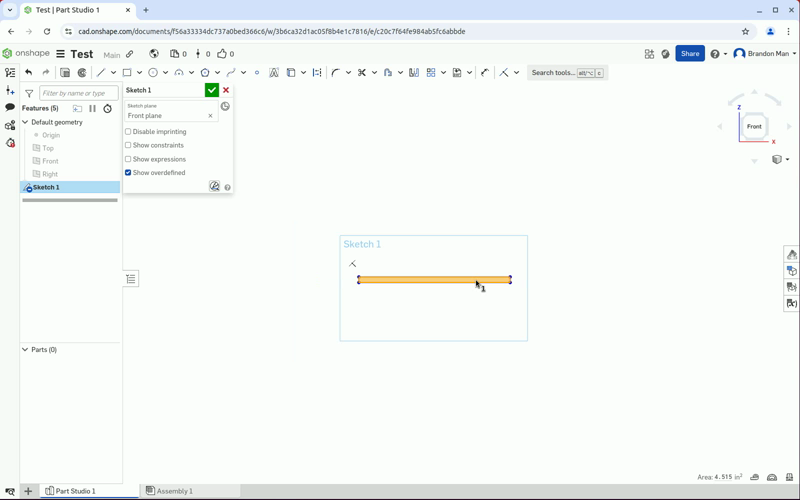
scroll(-6)
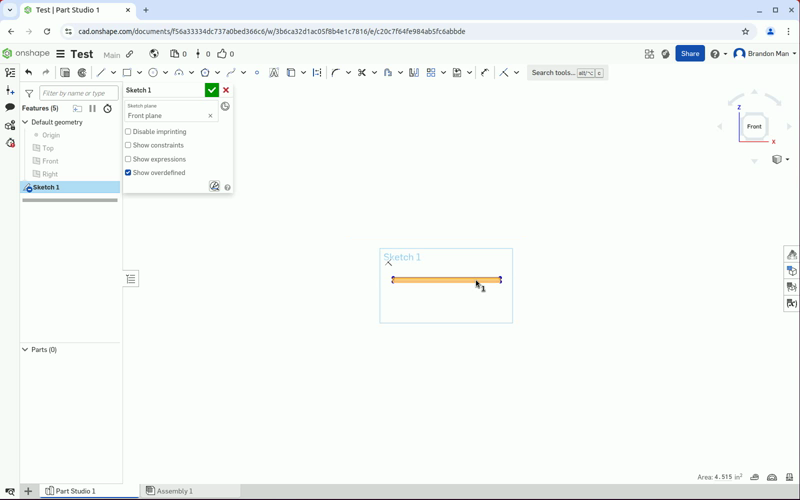
scroll(-6)
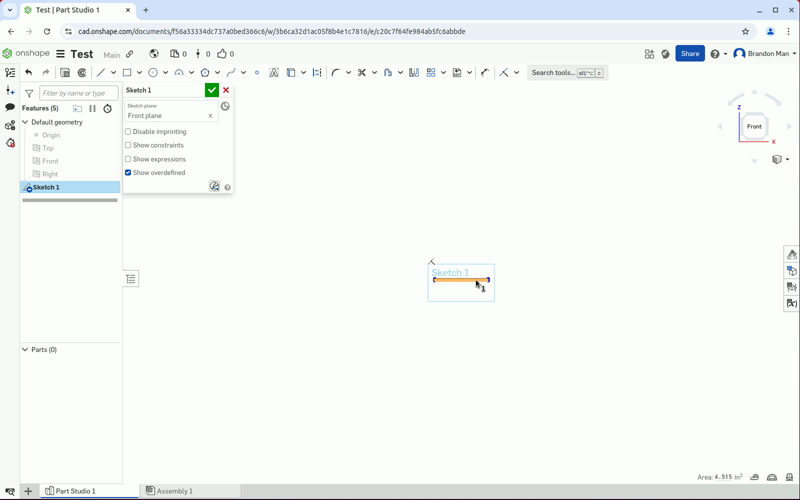
mouse_move(73, 352)
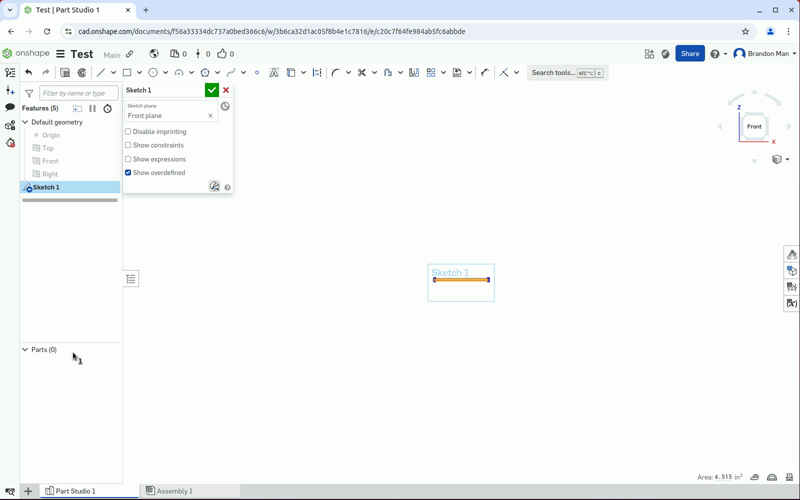
key(shift+y)
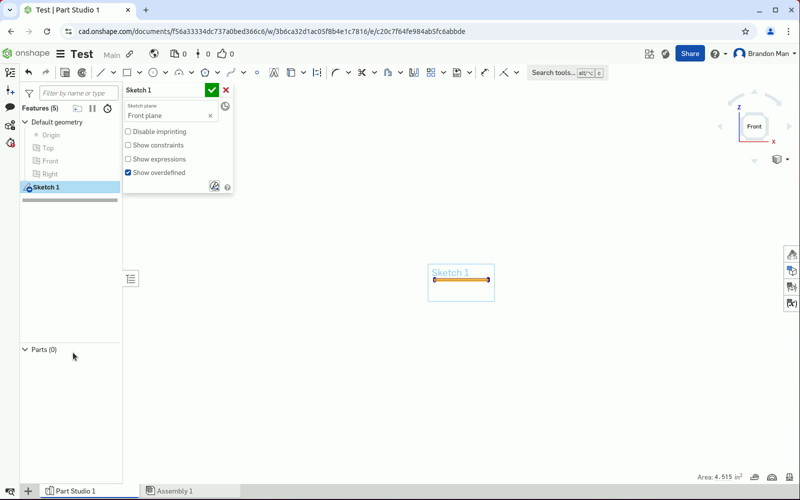
key(shift+e)
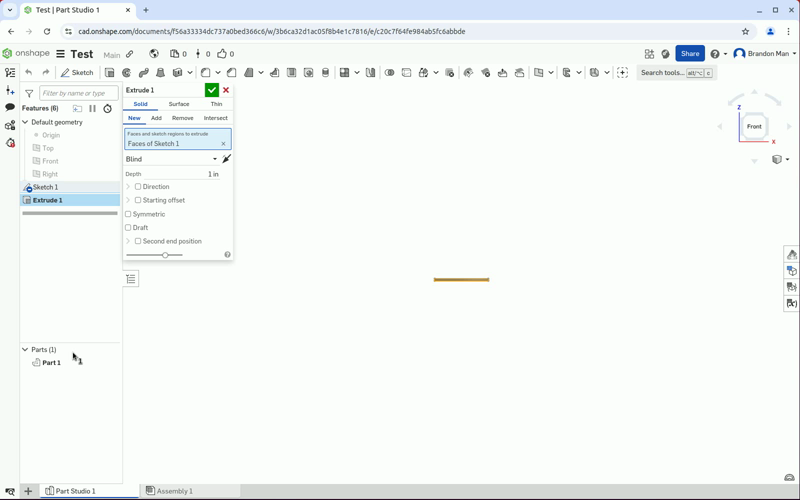
mouse_move(143, 106)
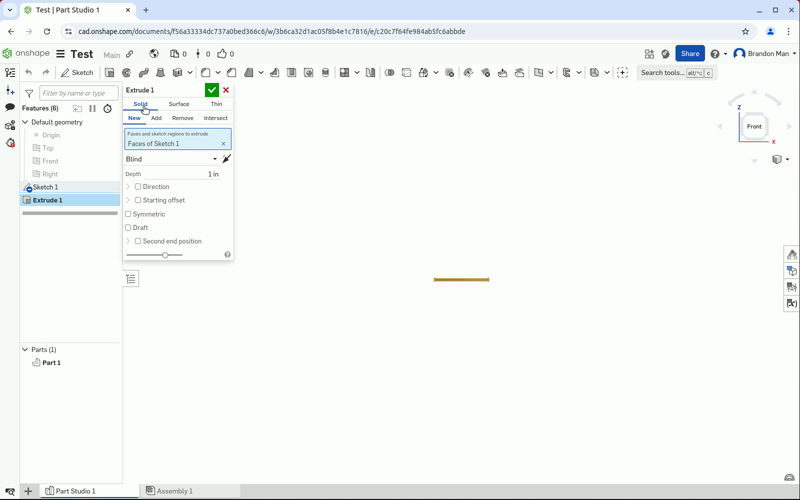
click(143, 106)
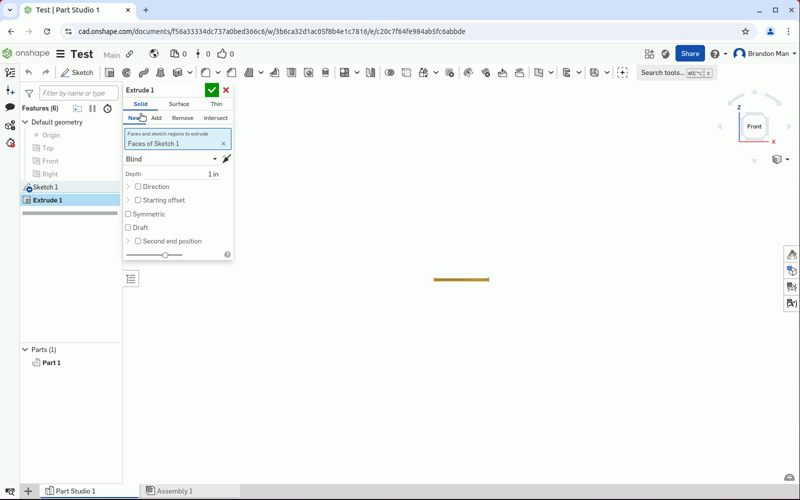
mouse_move(137, 120)
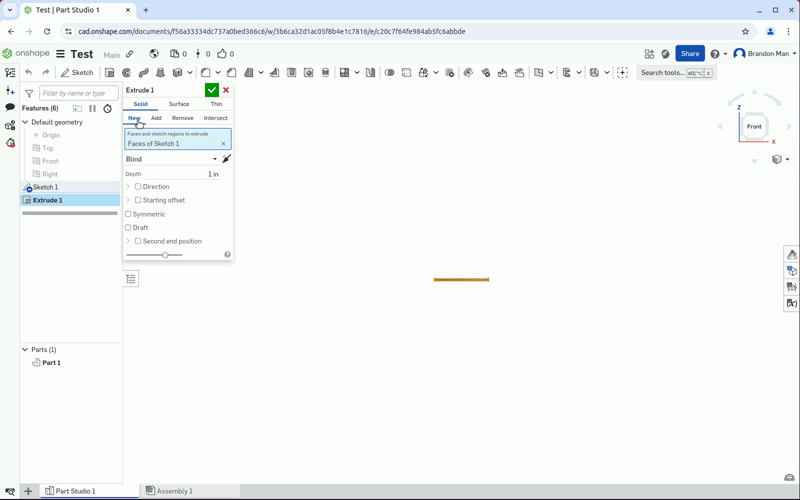
click(137, 120)
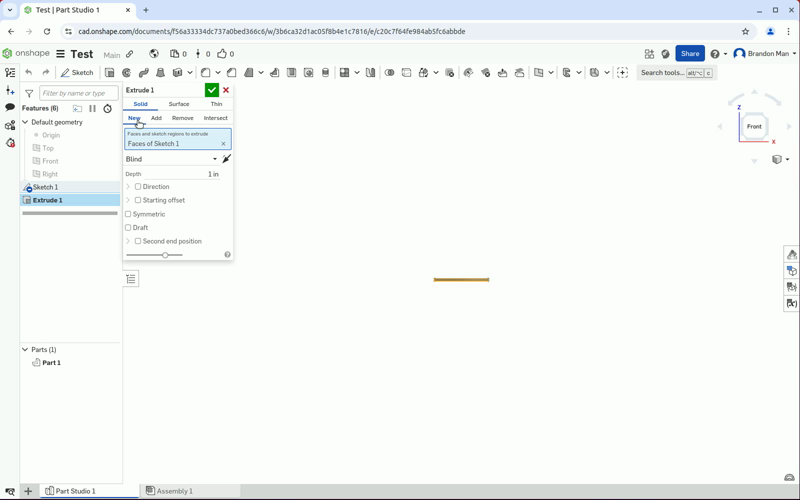
key(tab, 4)
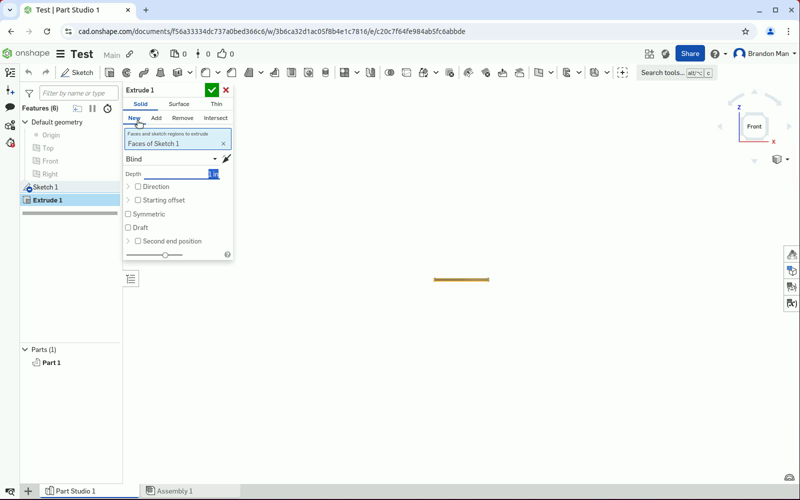
text(7.221)
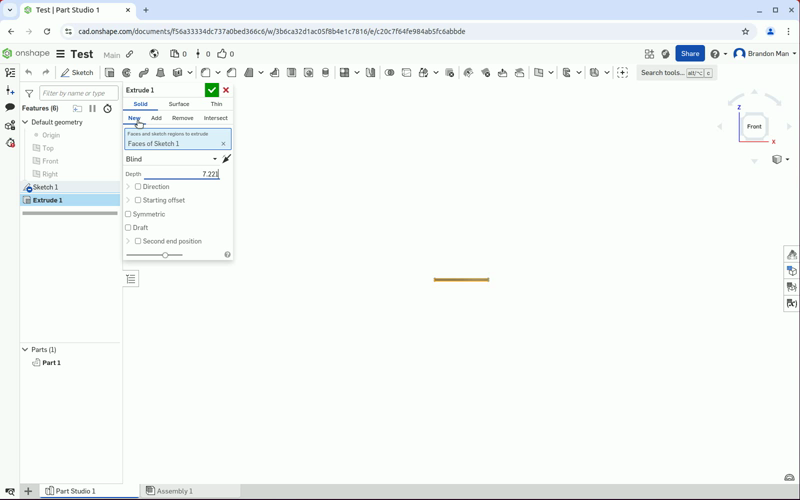
key(enter)
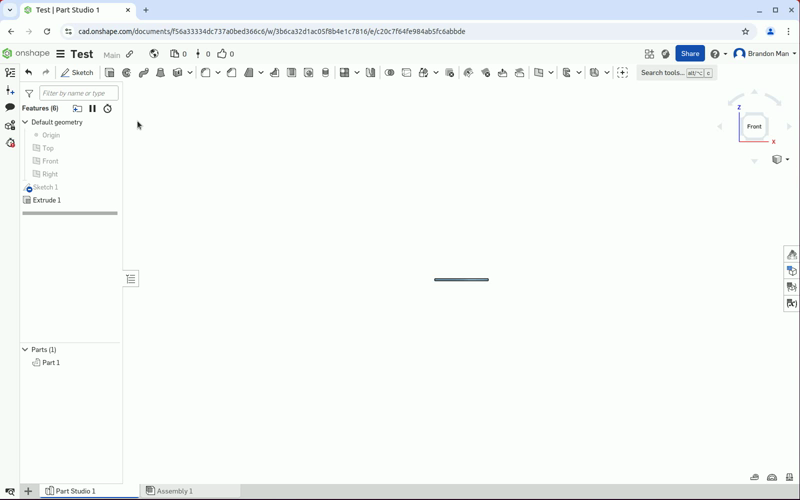
key(shift+h)
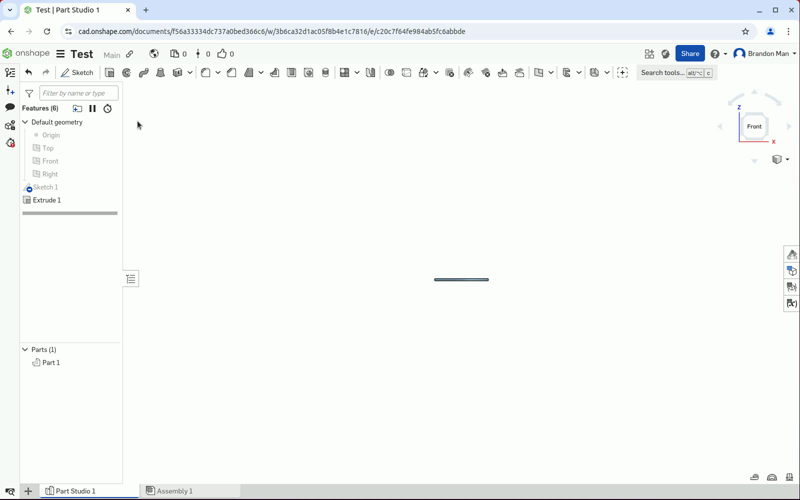
key(shift+h)
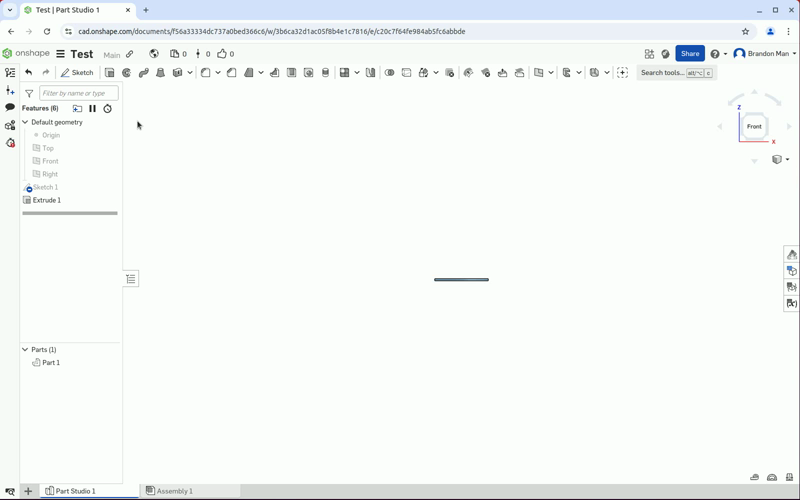
mouse_move(73, 189)
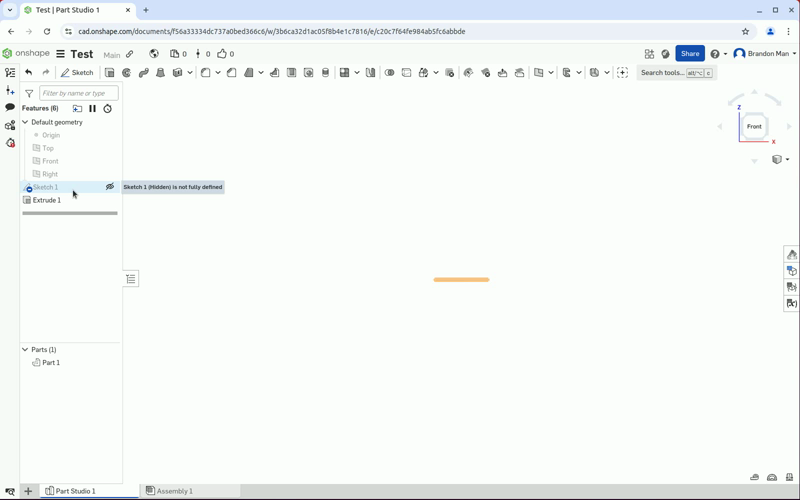
click(73, 189)
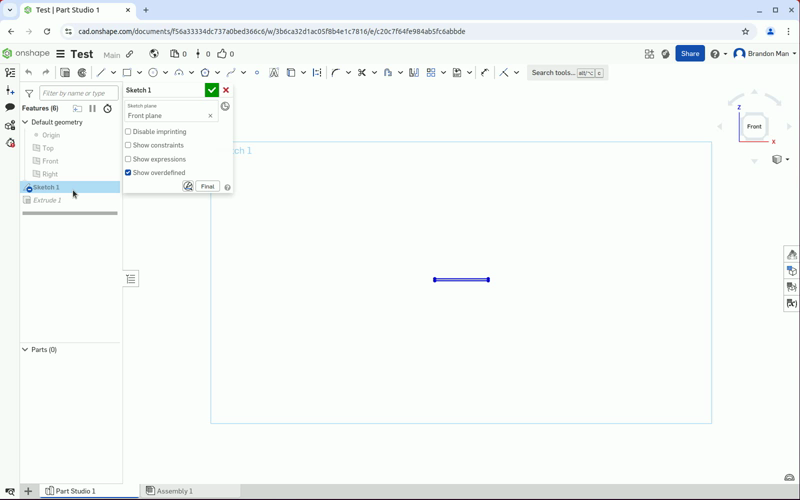
mouse_move(229, 92)
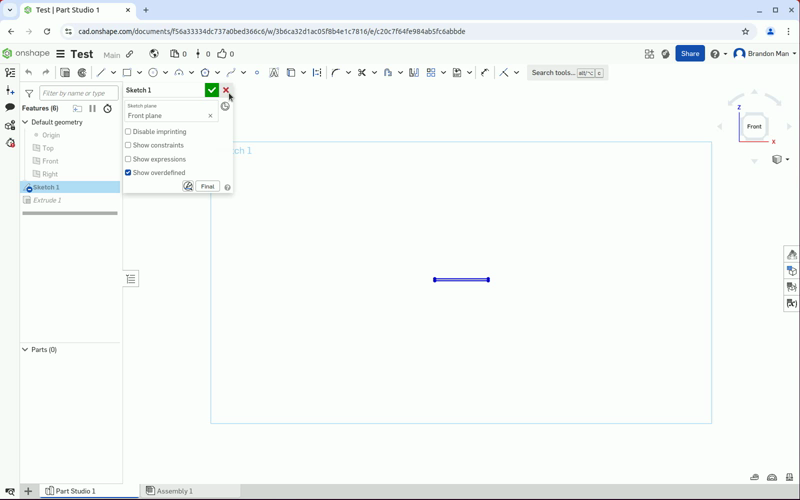
click(229, 92)
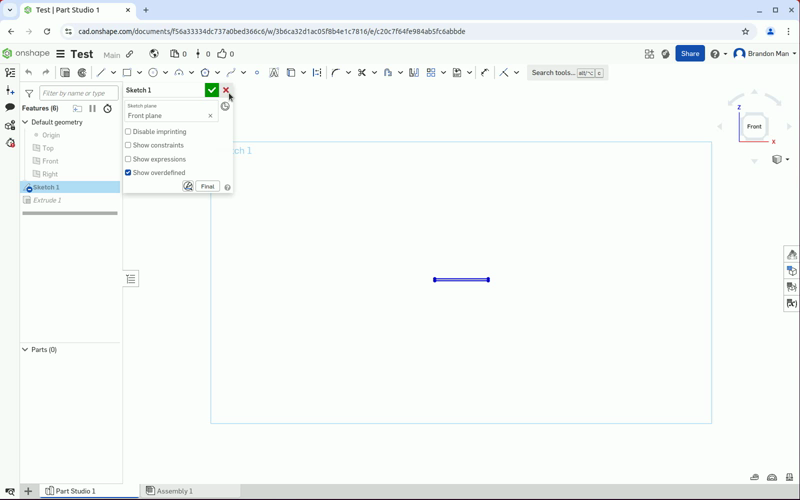
key(shift+s)
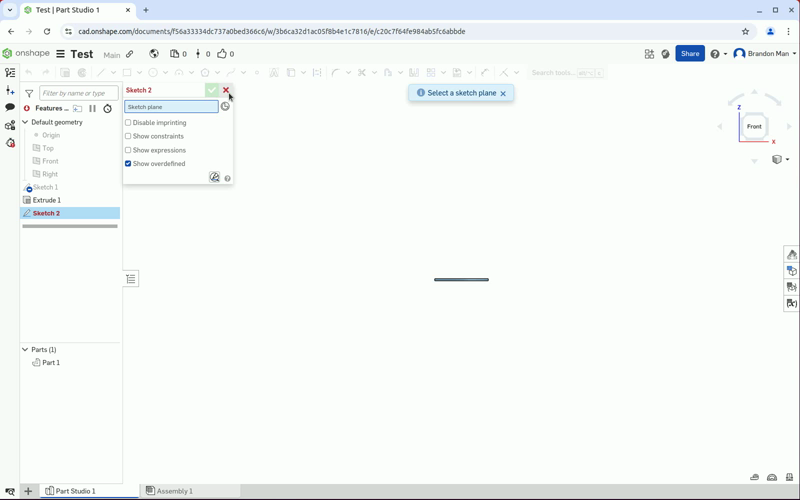
mouse_move(73, 163)
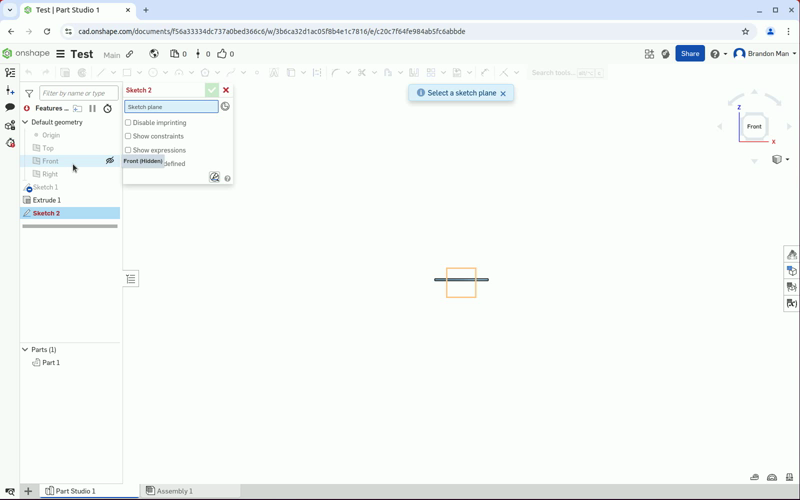
click(73, 163)
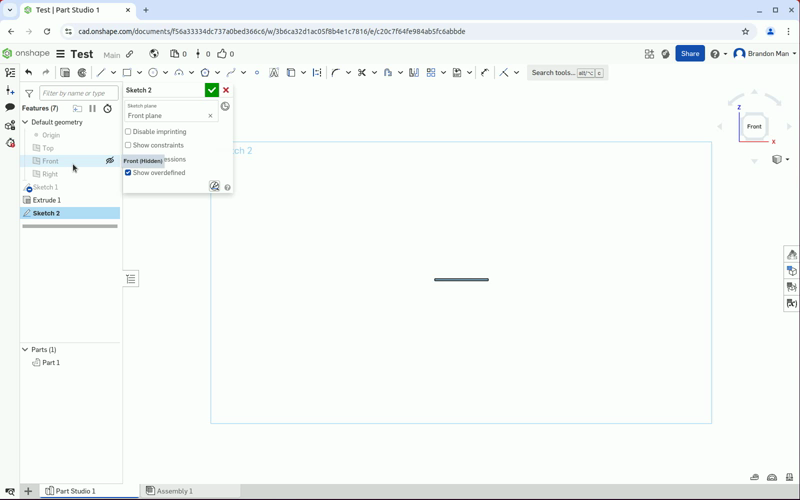
mouse_move(73, 352)
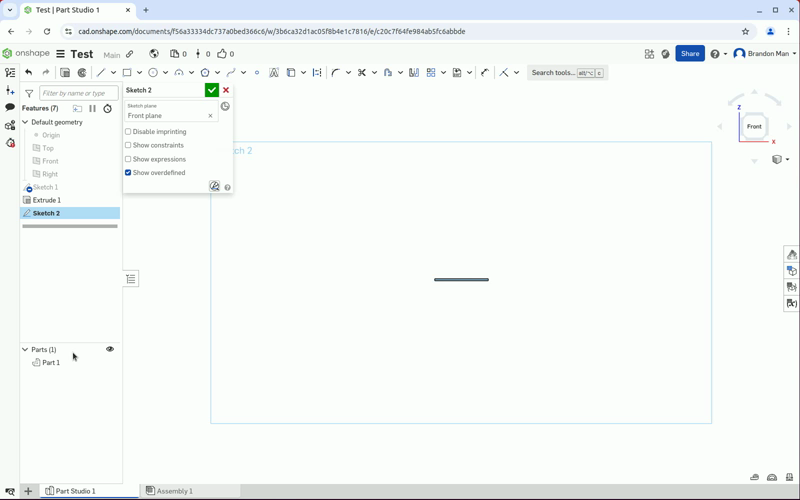
key(y)
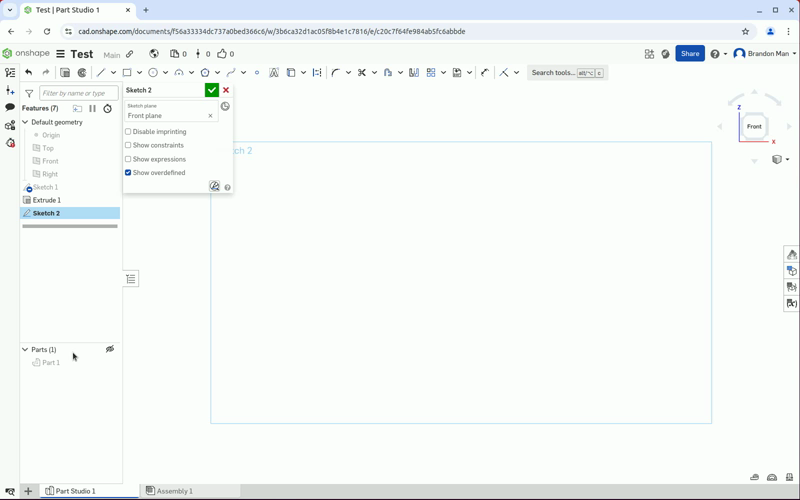
key(l)
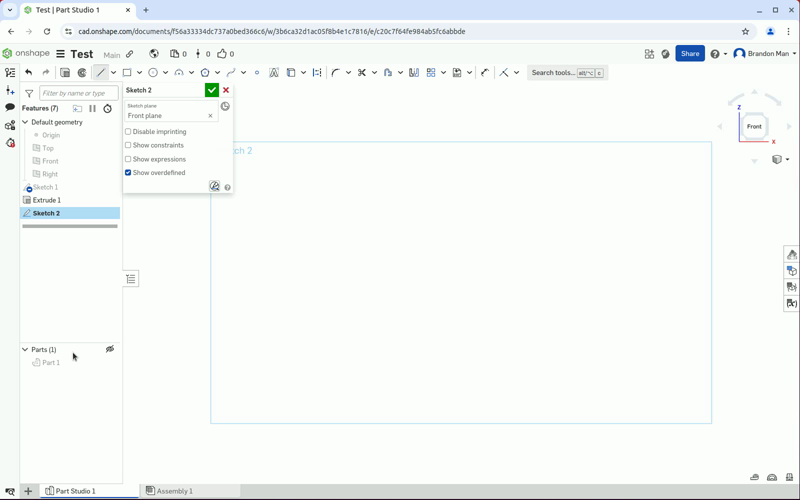
key_down(shift)
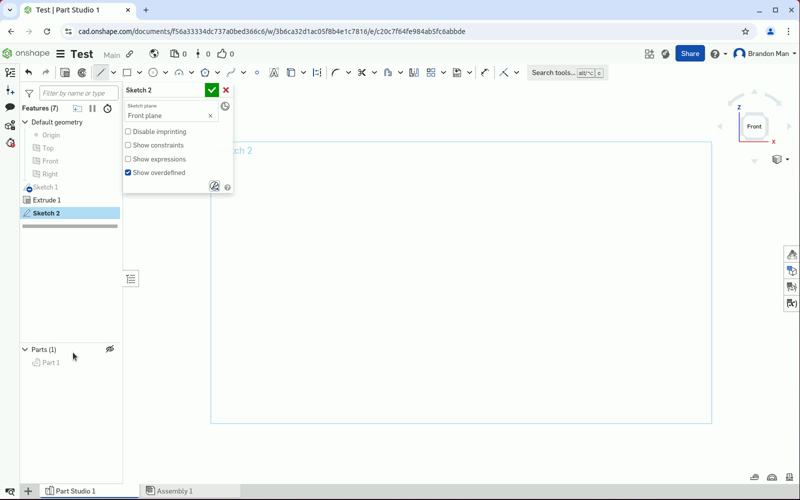
mouse_move(432, 171)
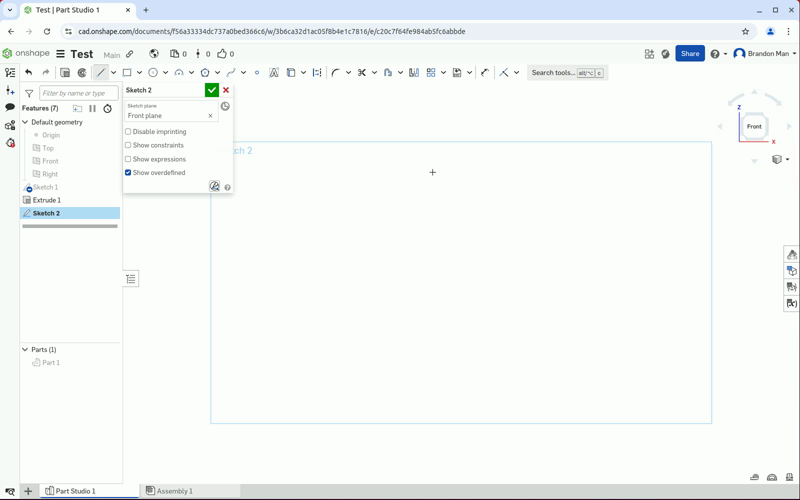
click(432, 171)
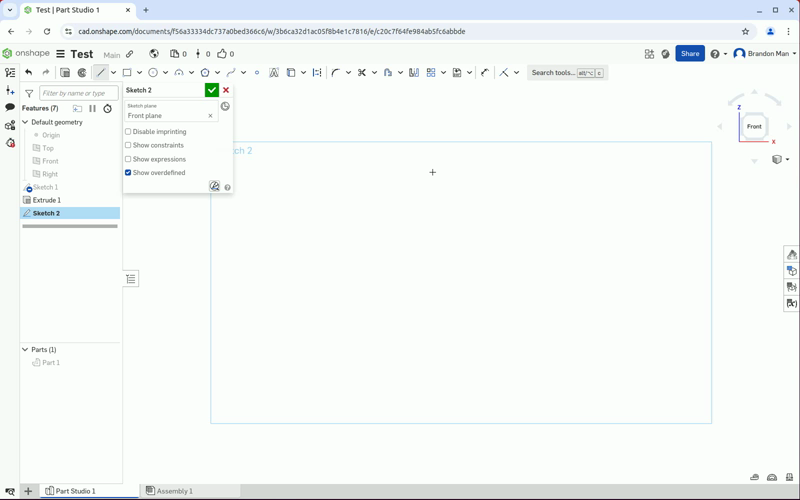
key_up(shift)
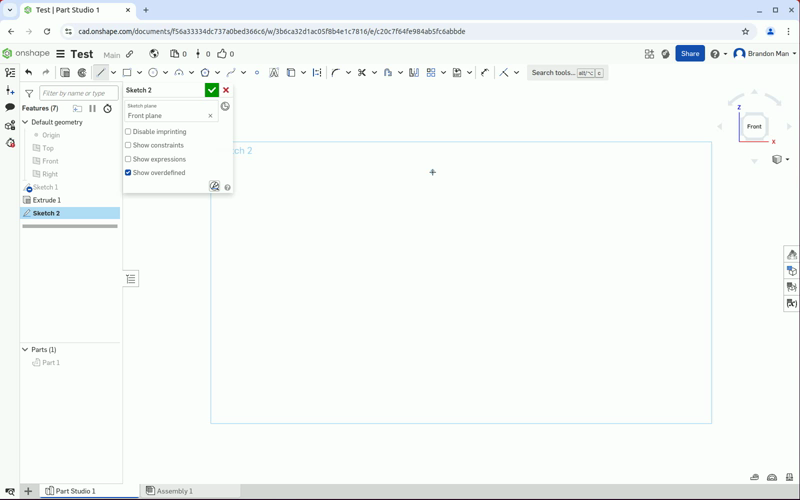
key_down(shift)
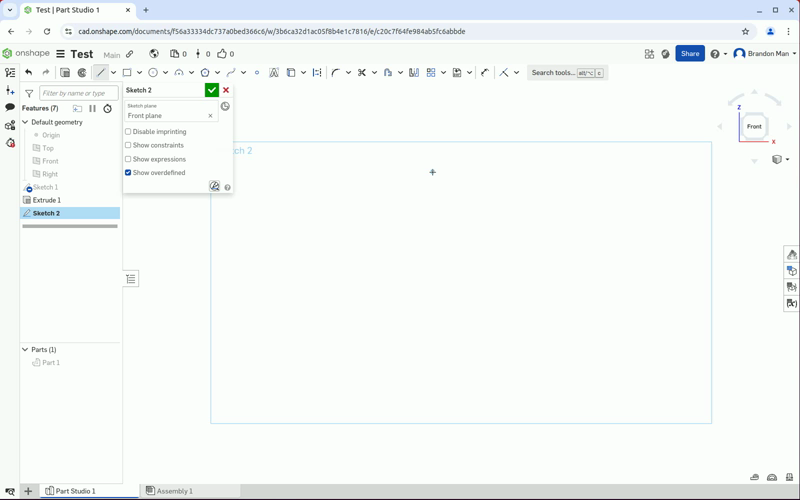
mouse_move(462, 171)
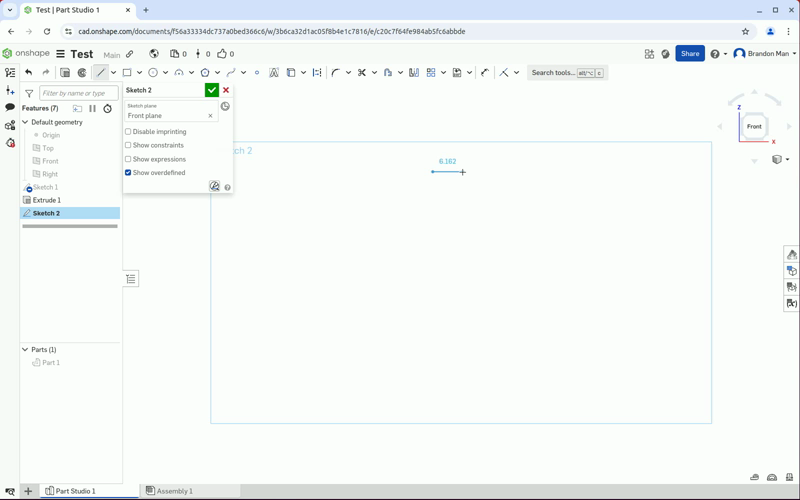
mouse_move(491, 171)
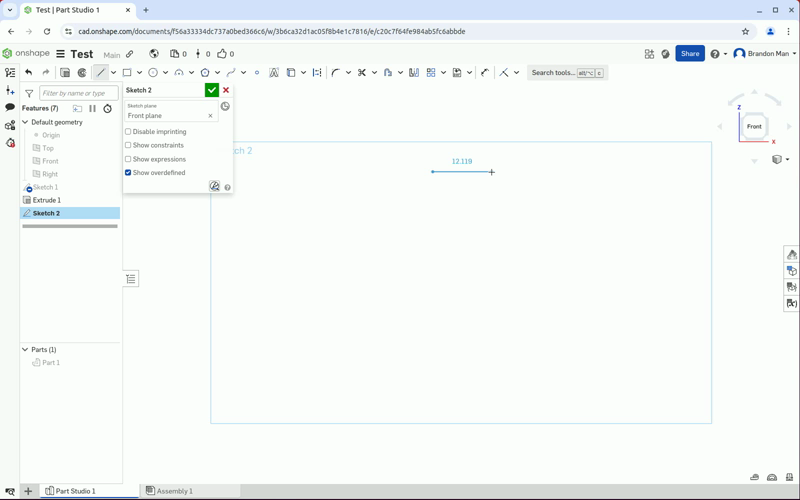
click(491, 171)
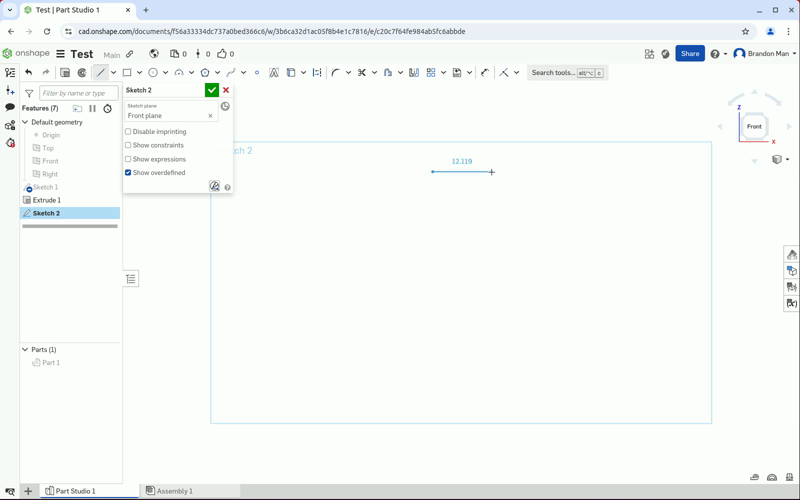
key_up(shift)
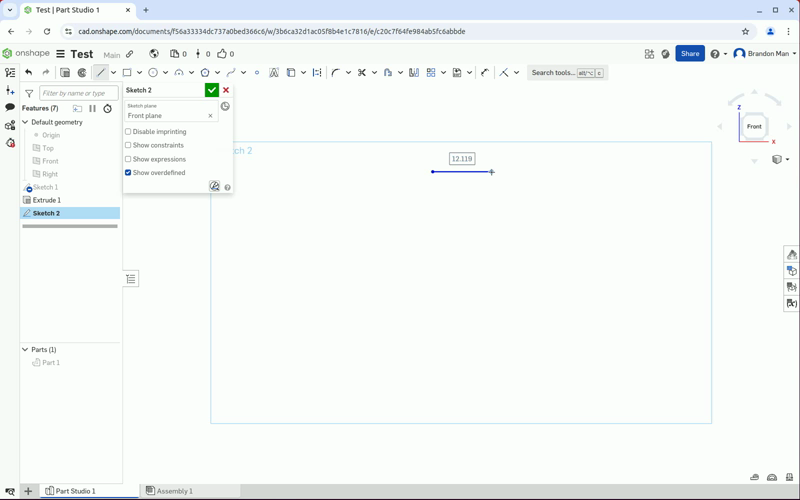
key_down(shift)
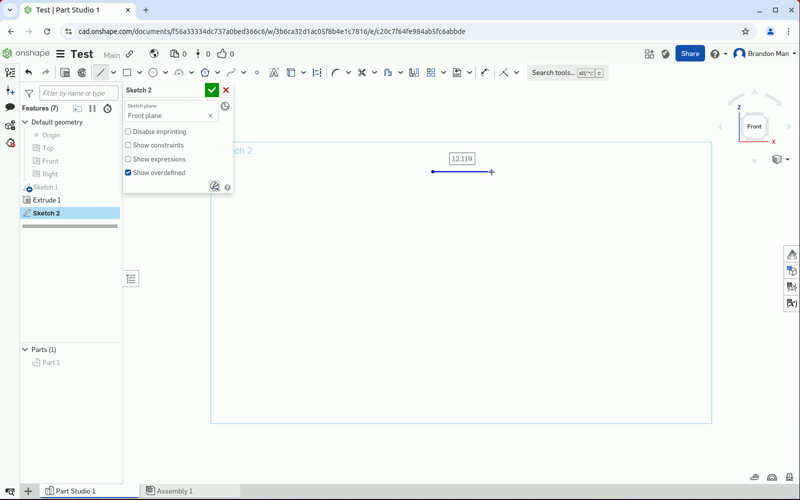
mouse_move(521, 171)
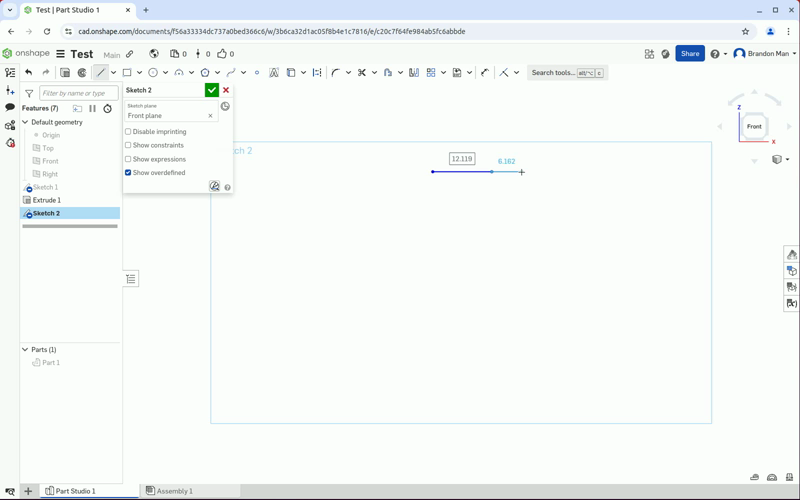
mouse_move(491, 169)
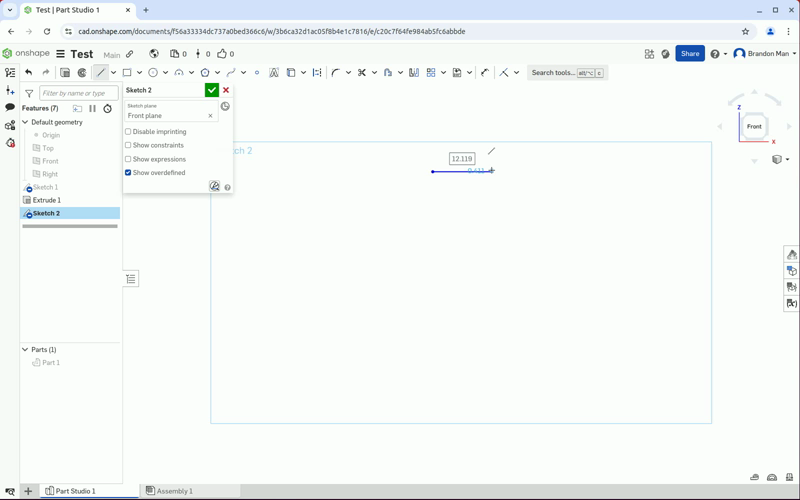
scroll(6)
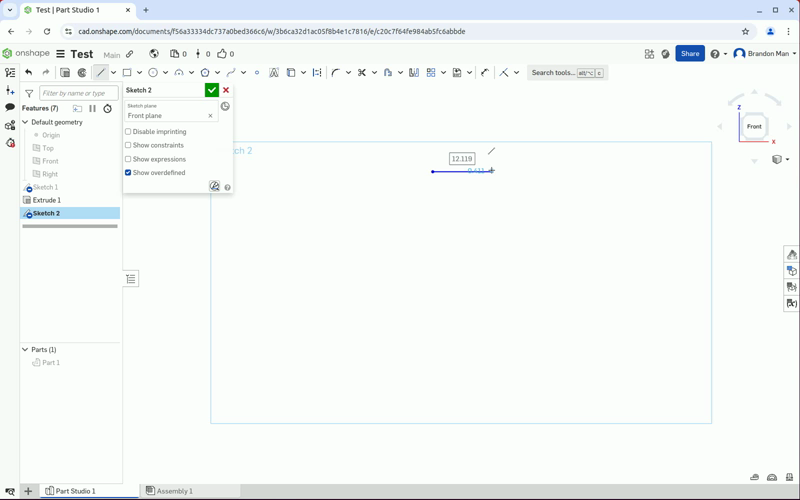
scroll(6)
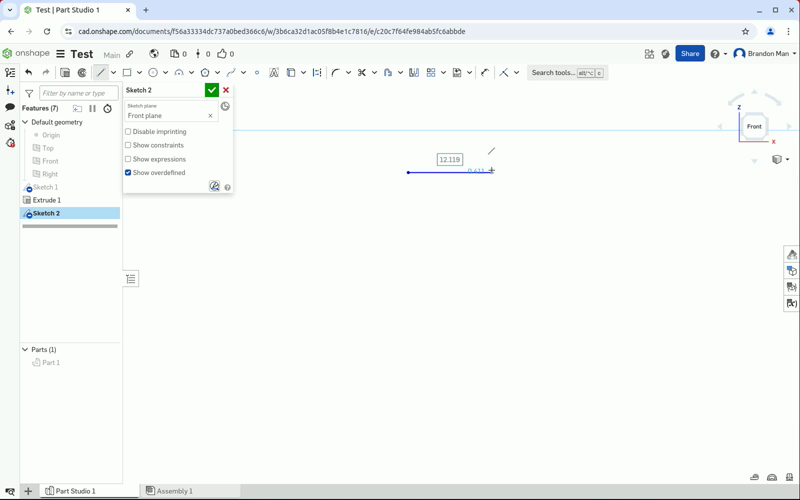
scroll(6)
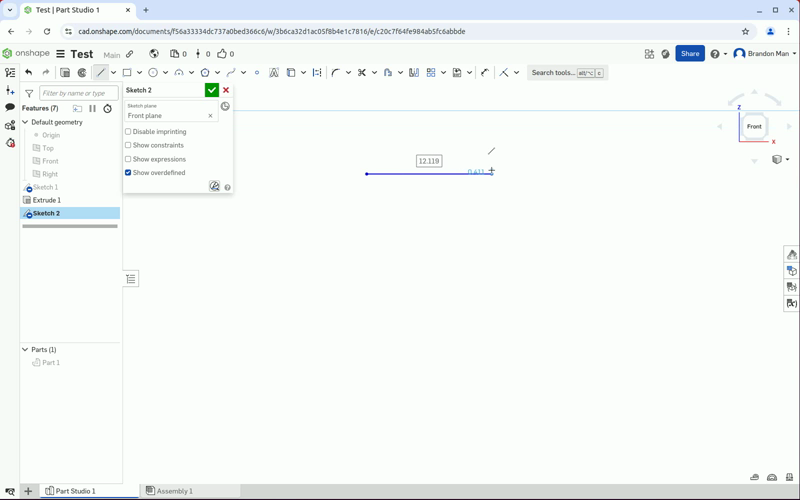
scroll(6)
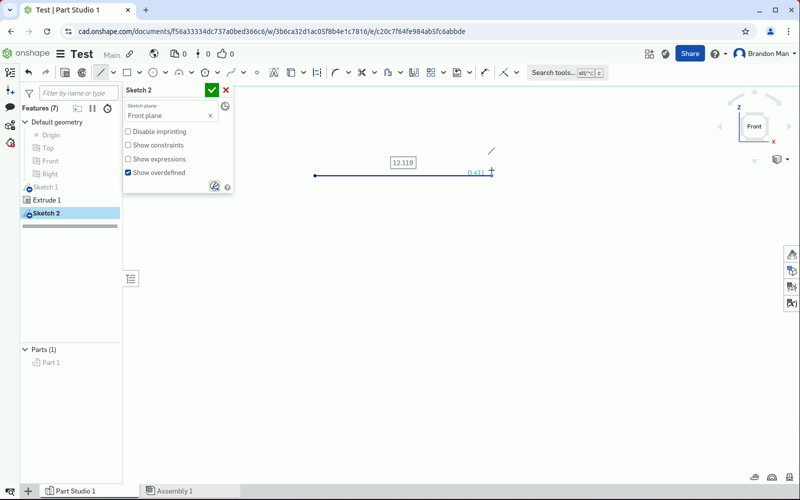
scroll(6)
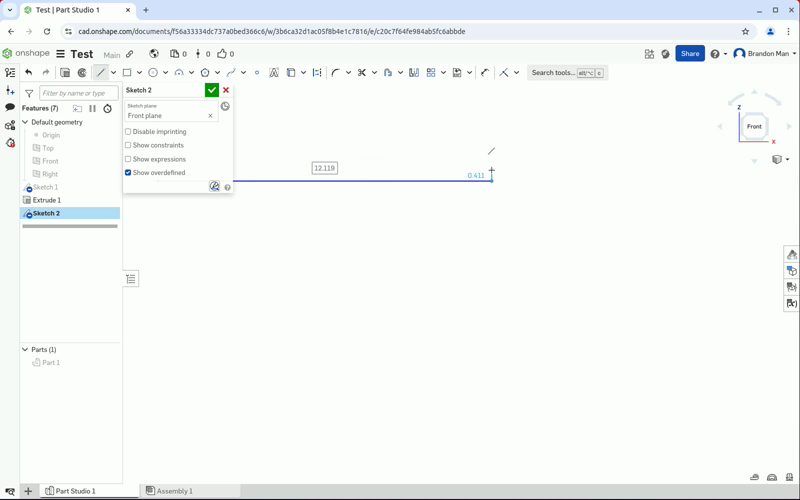
scroll(6)
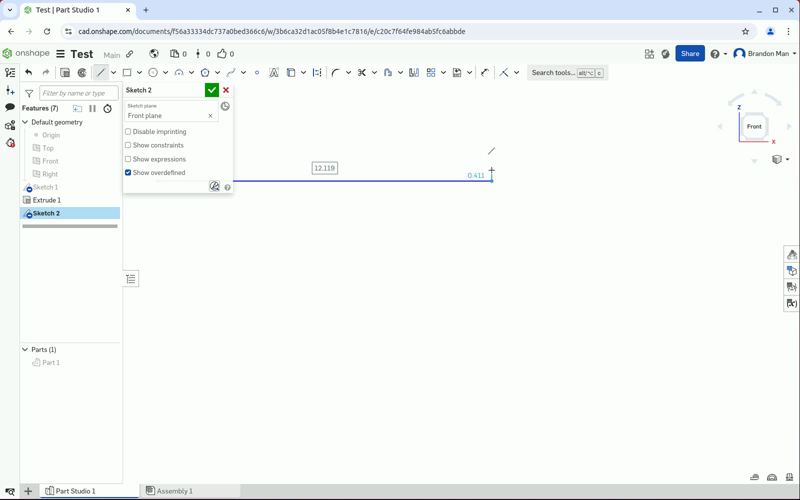
scroll(6)
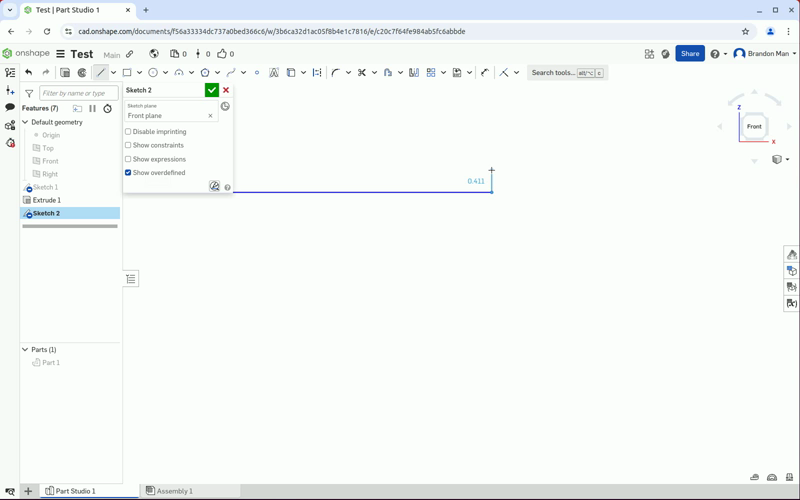
click(491, 169)
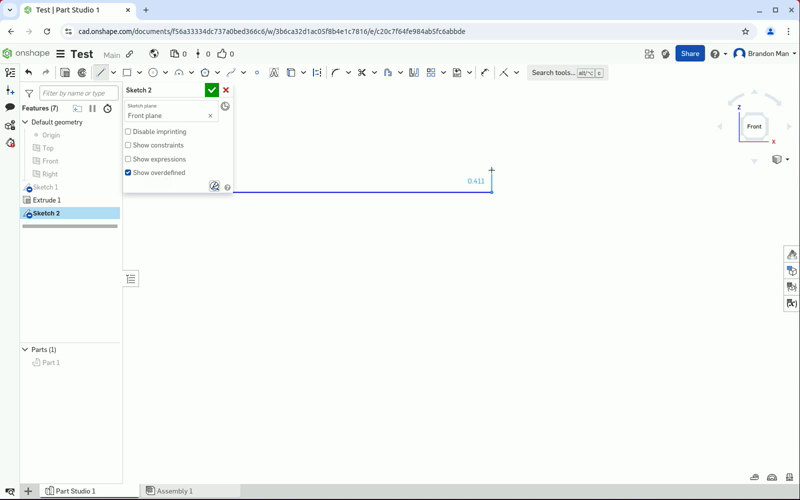
scroll(-6)
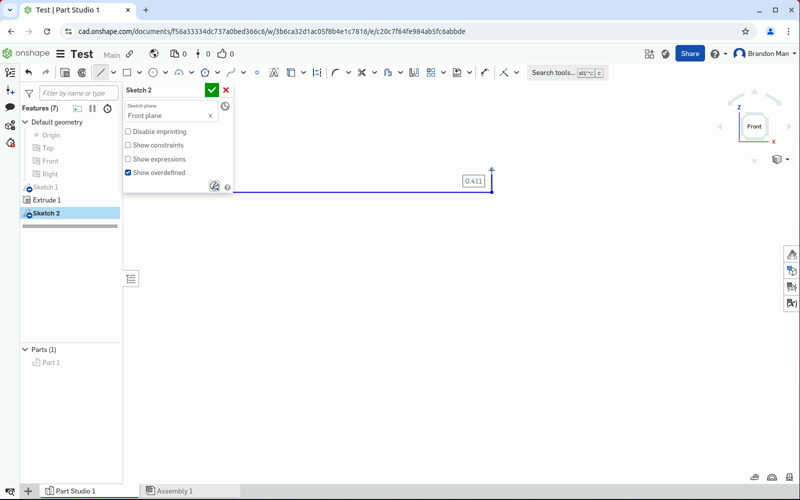
scroll(-6)
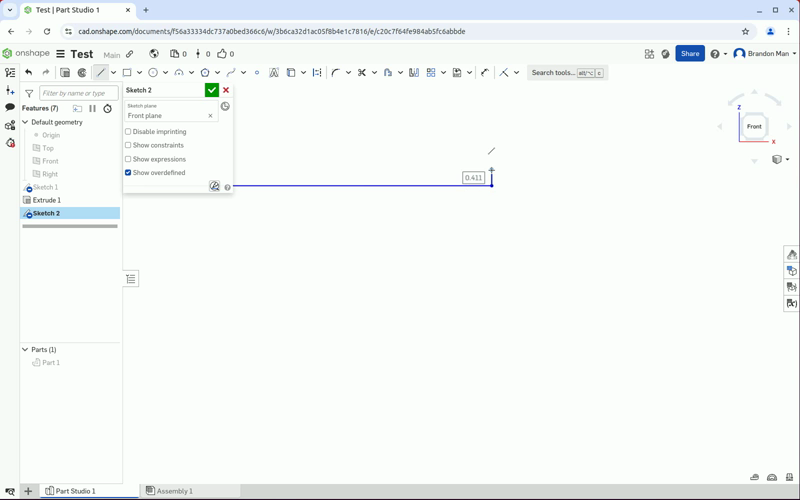
scroll(-6)
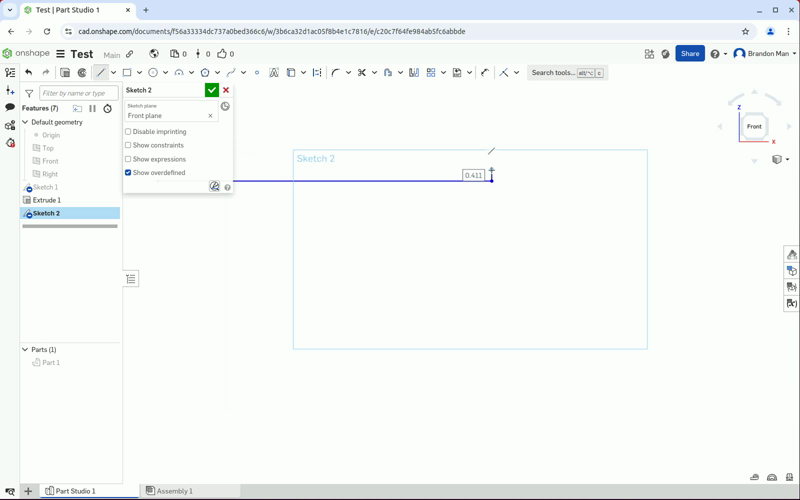
scroll(-6)
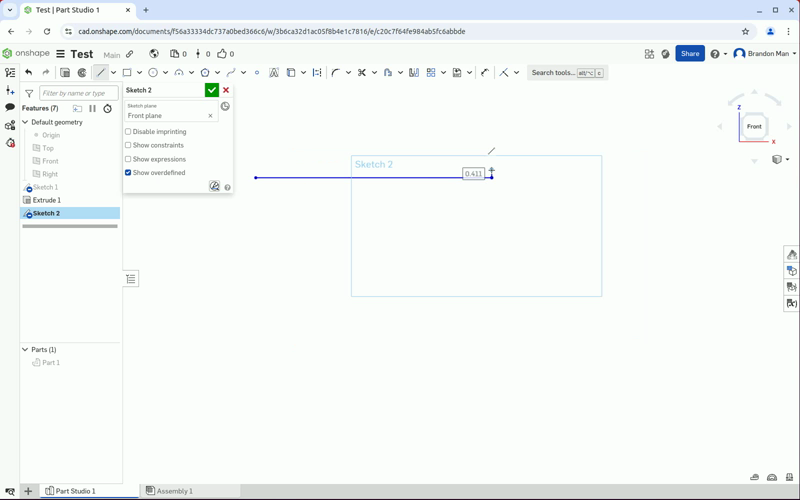
scroll(-6)
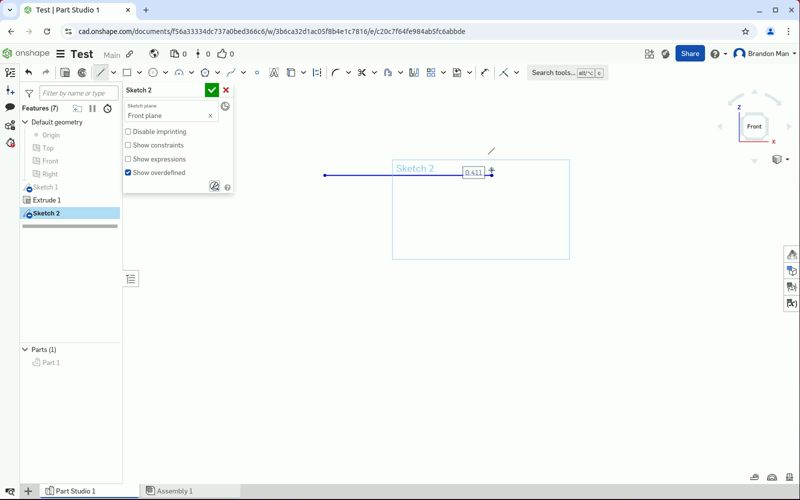
scroll(-6)
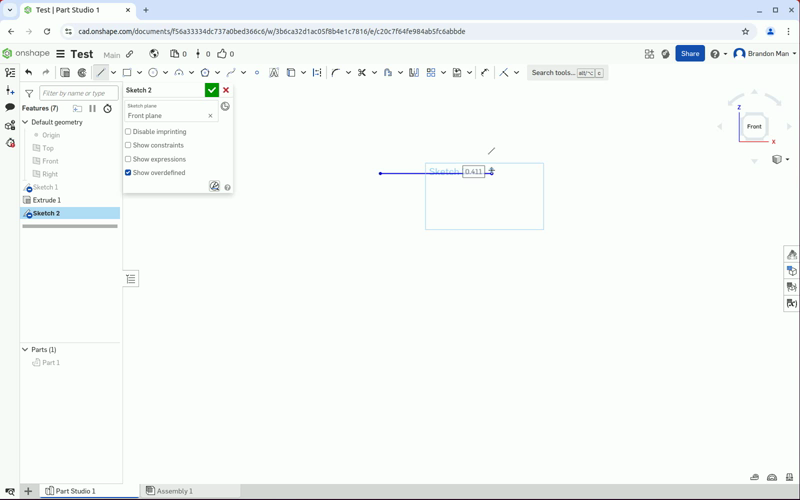
scroll(-6)
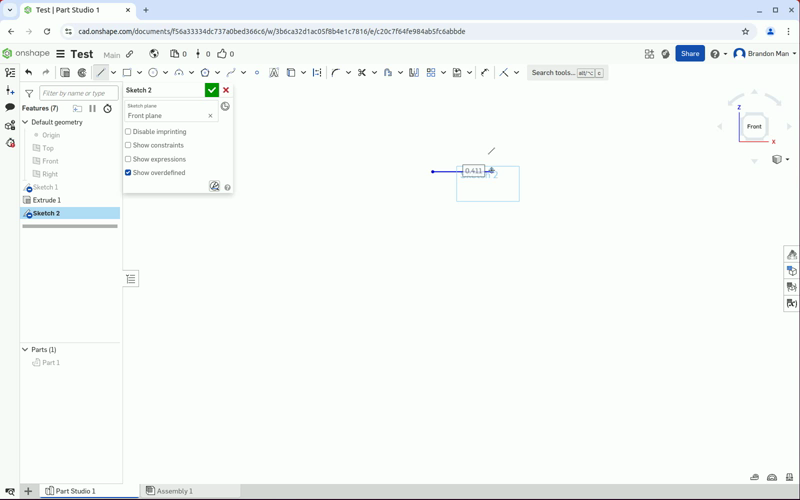
key_up(shift)
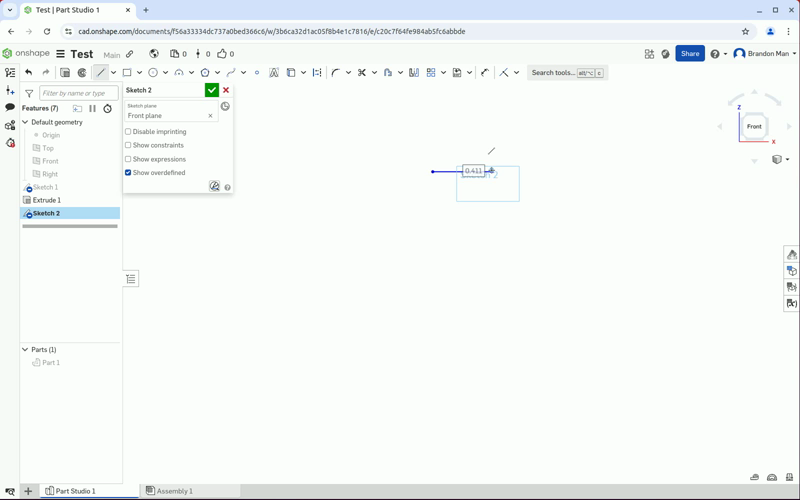
key_down(shift)
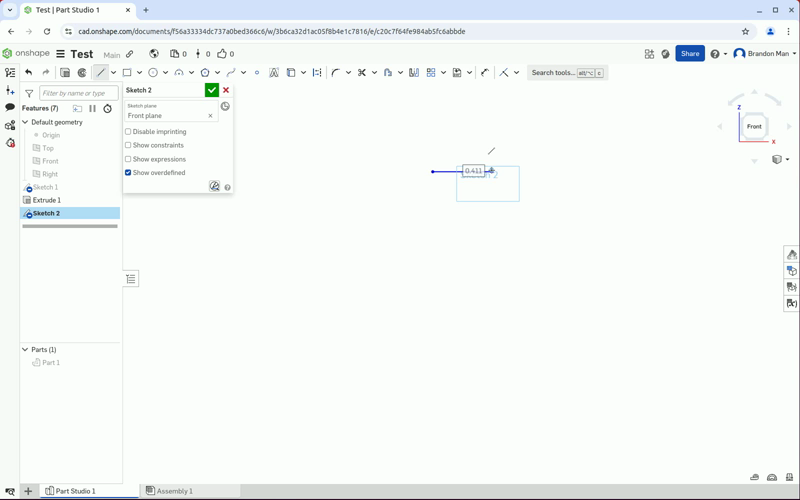
mouse_move(521, 169)
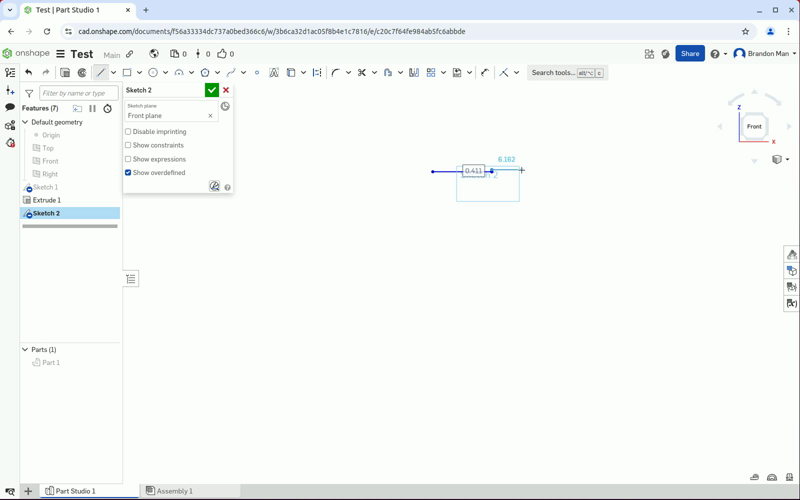
mouse_move(432, 169)
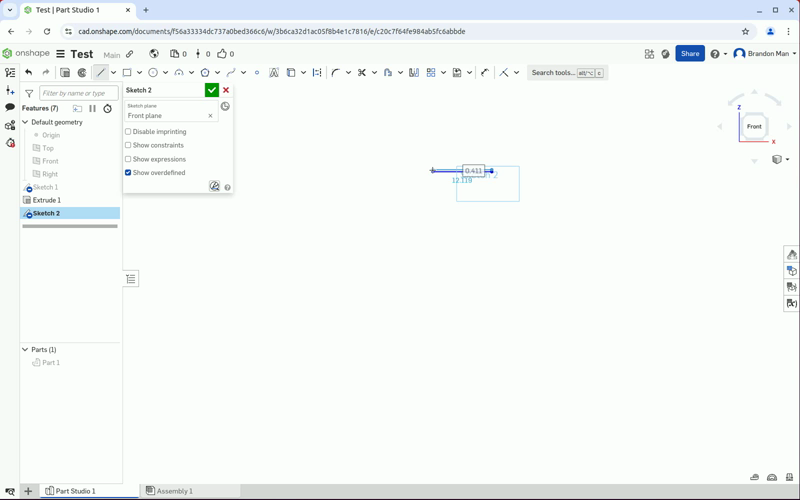
scroll(6)
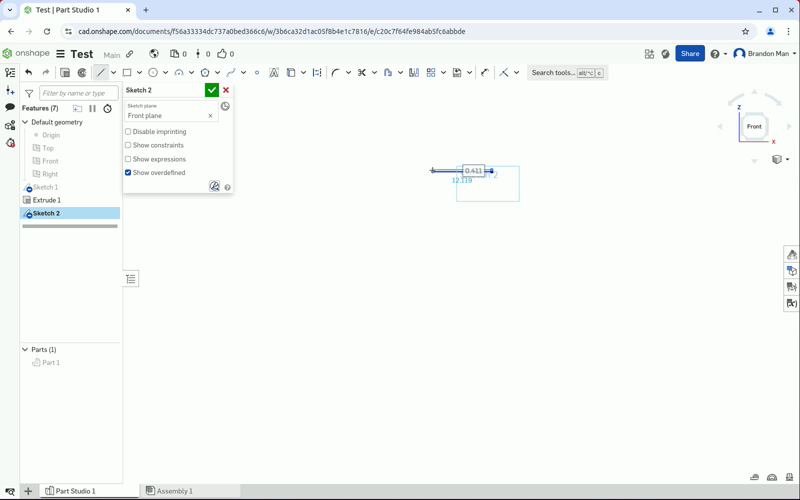
scroll(6)
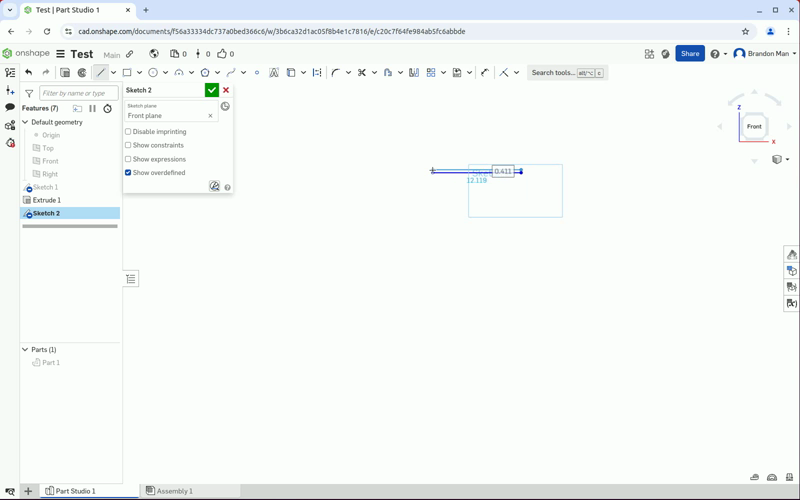
scroll(6)
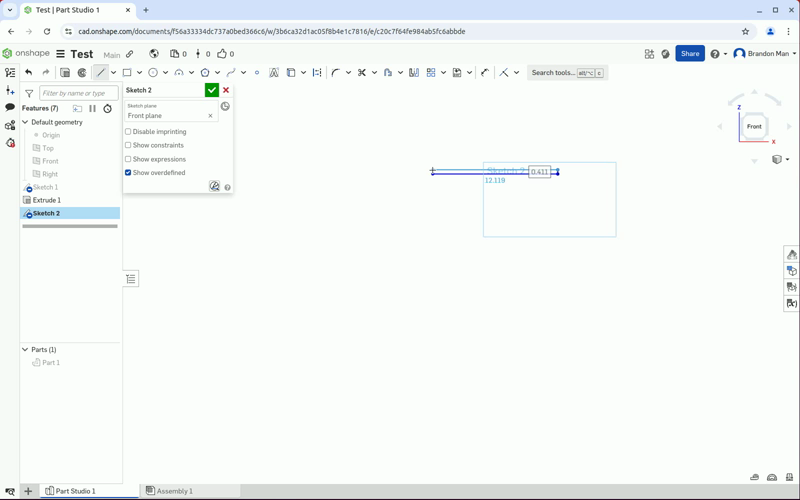
scroll(6)
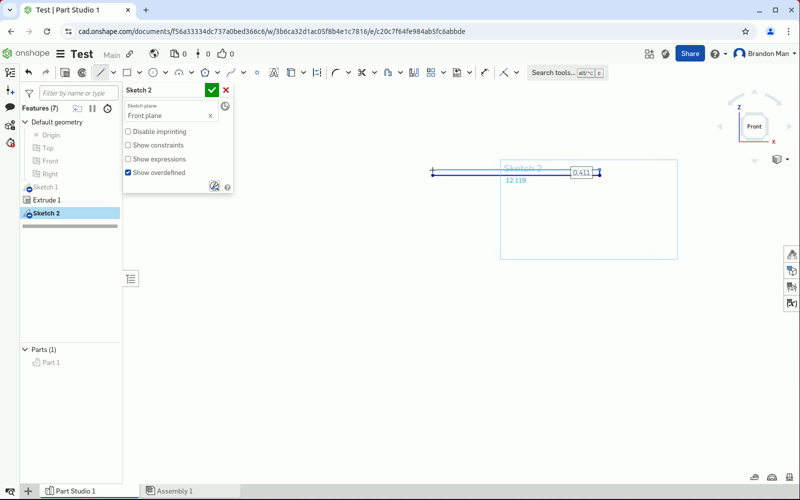
scroll(6)
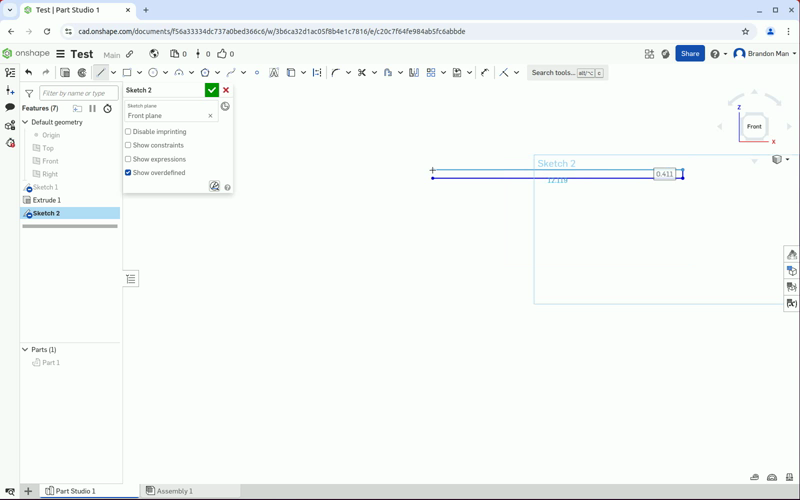
scroll(6)
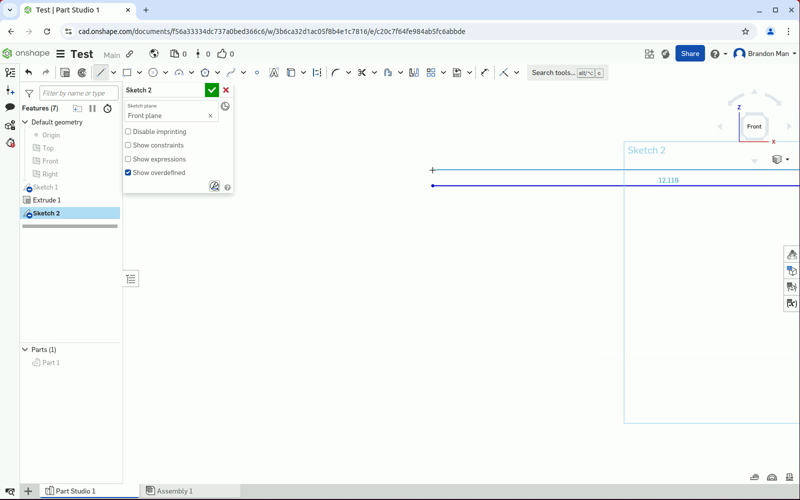
scroll(6)
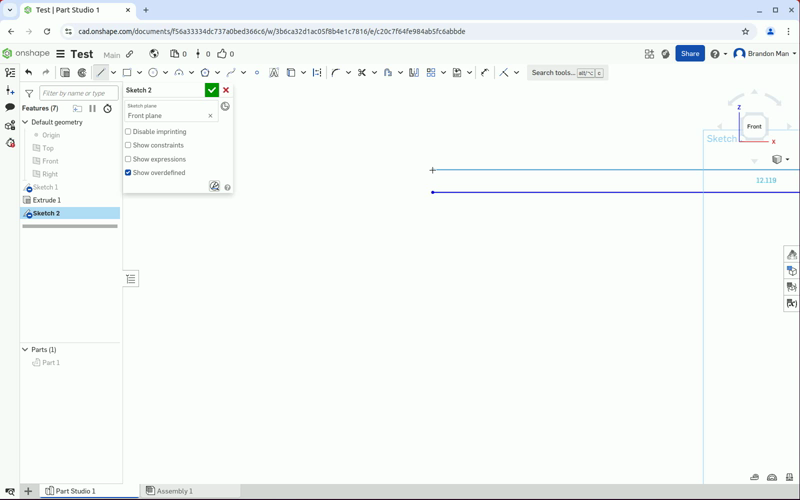
click(432, 169)
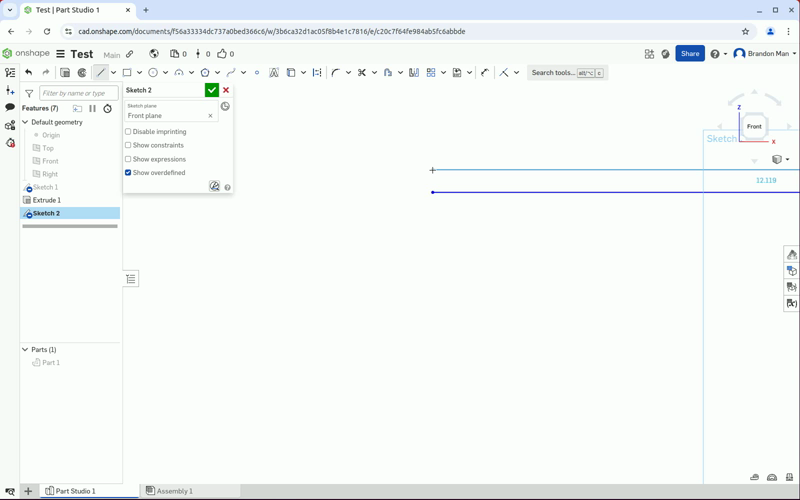
scroll(-6)
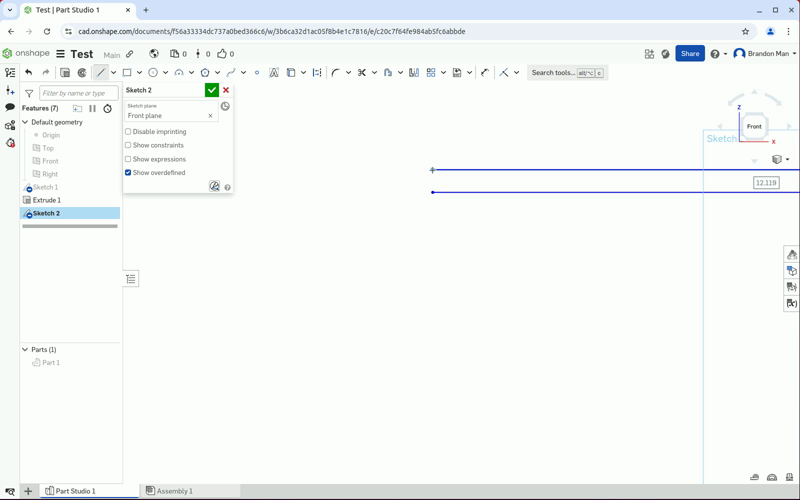
scroll(-6)
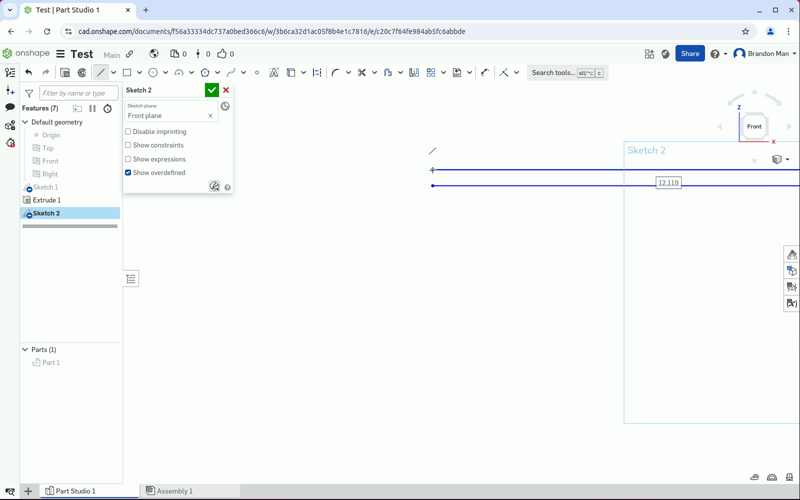
scroll(-6)
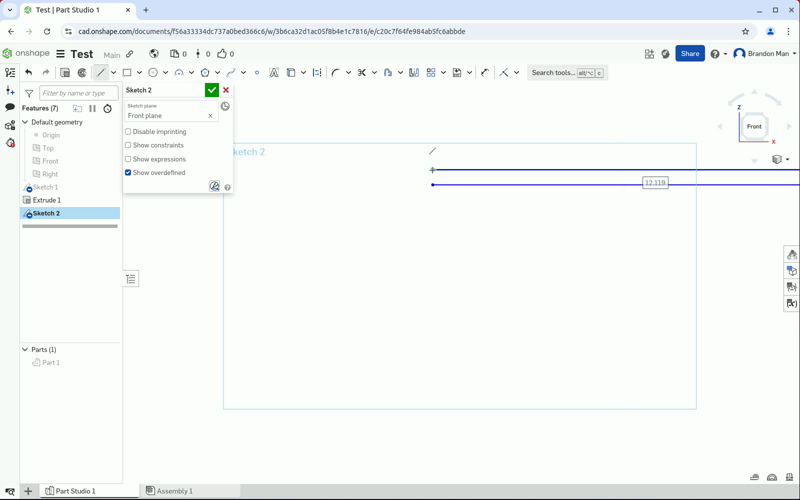
scroll(-6)
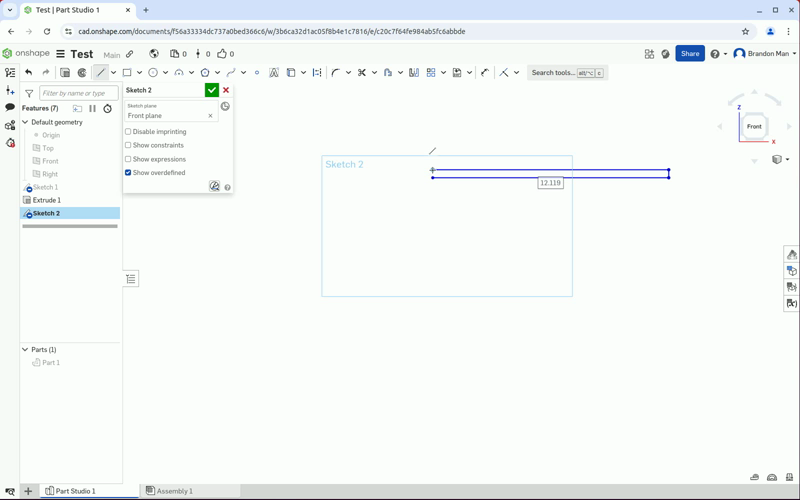
scroll(-6)
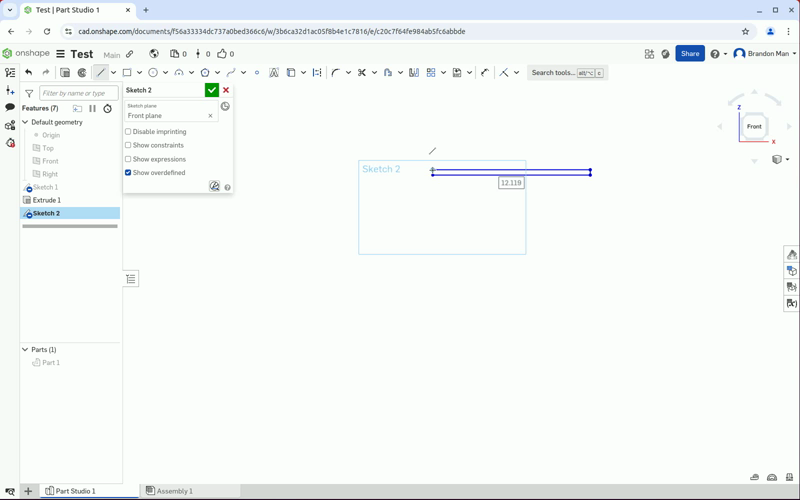
scroll(-6)
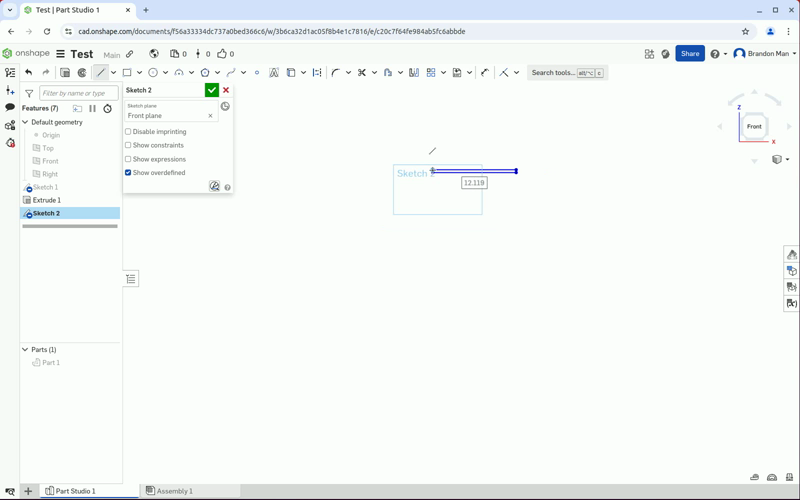
scroll(-6)
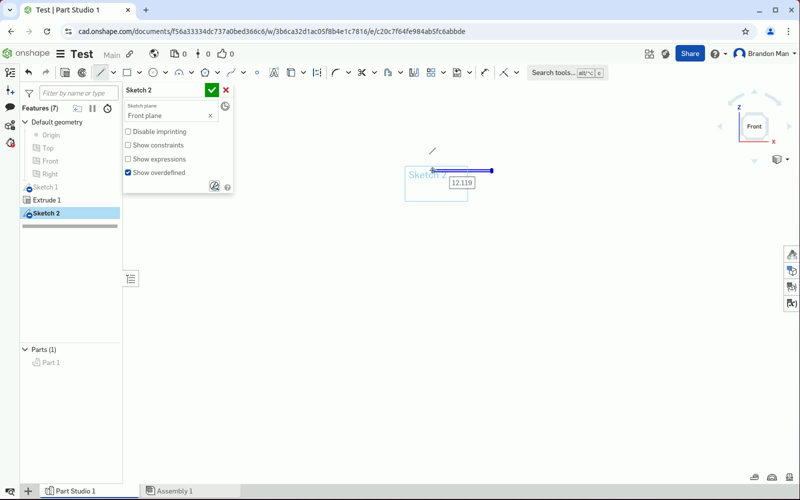
key_up(shift)
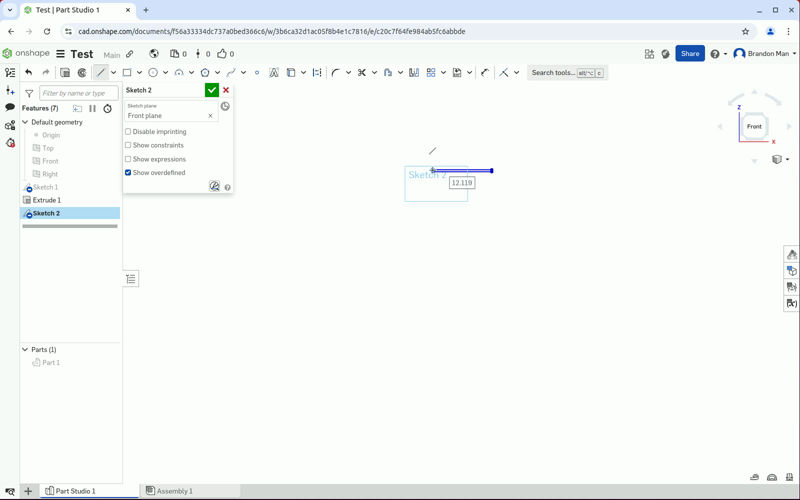
mouse_move(462, 169)
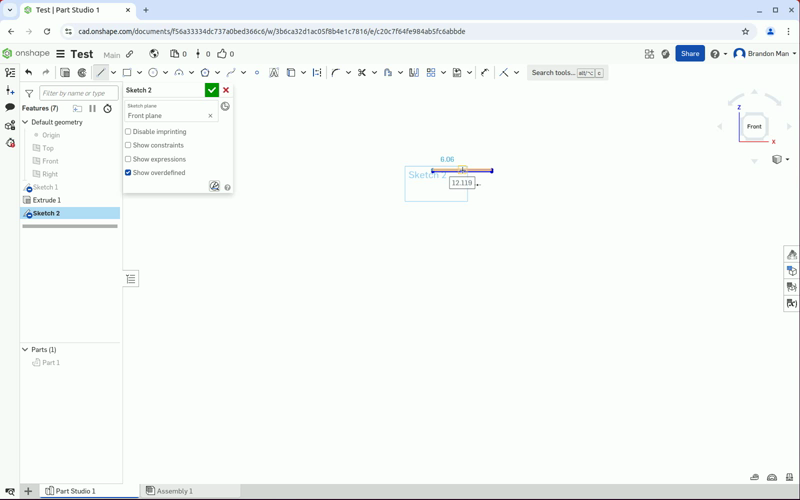
key_down(shift)
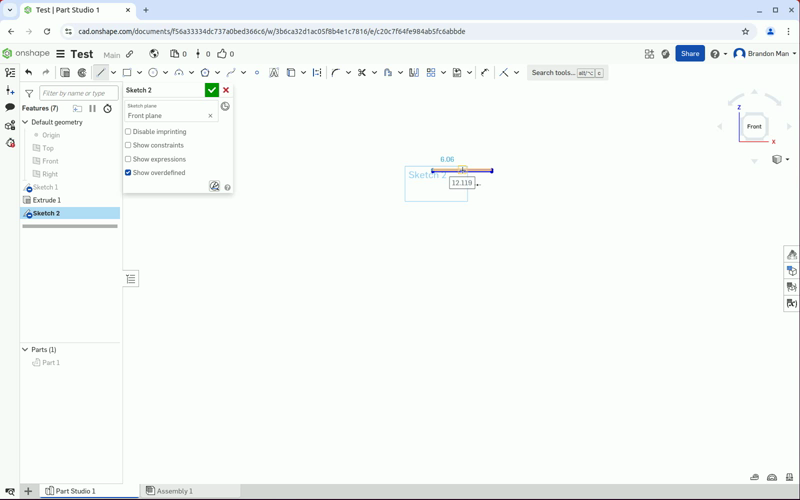
mouse_move(432, 171)
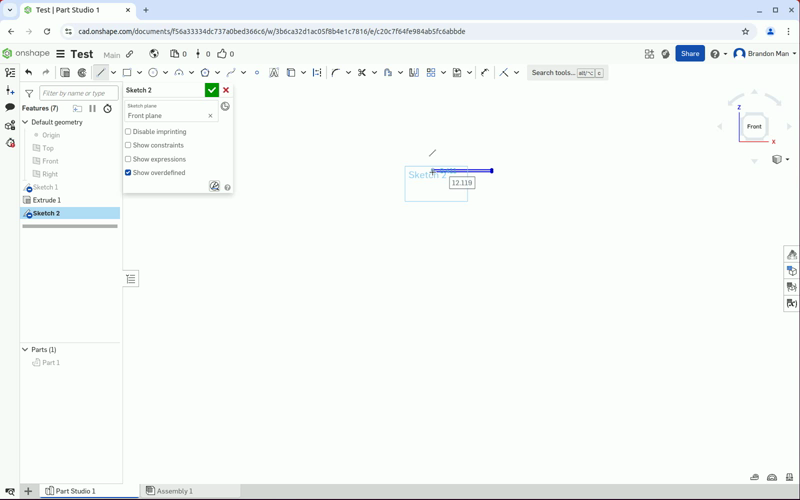
scroll(6)
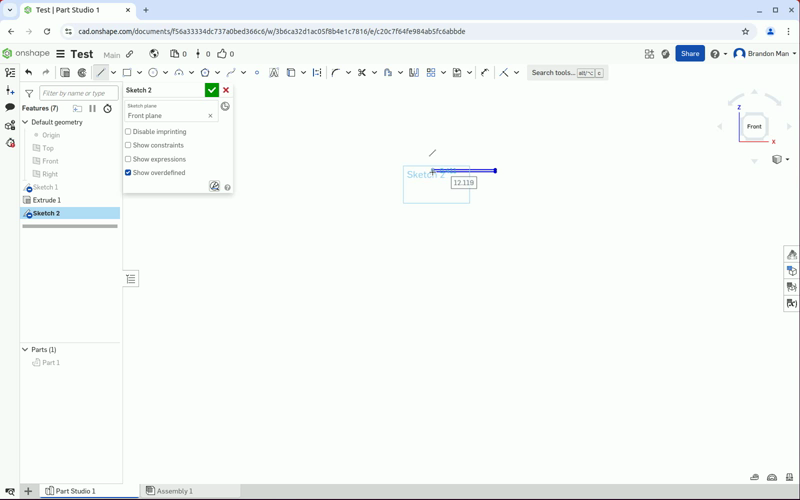
scroll(6)
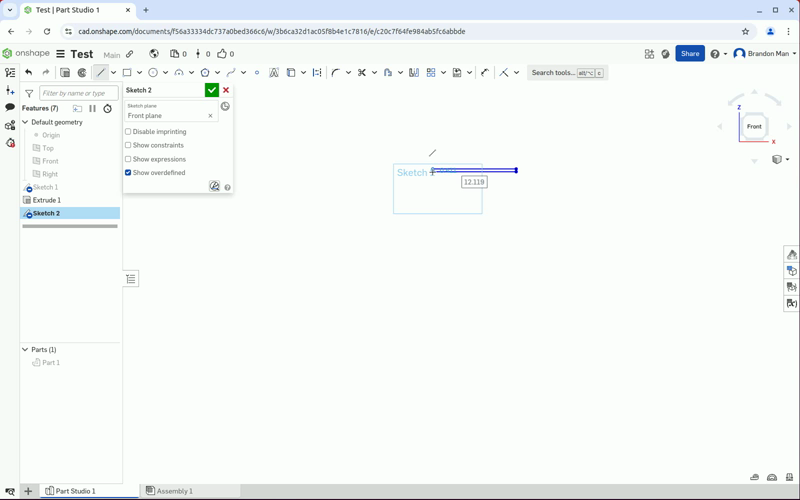
scroll(6)
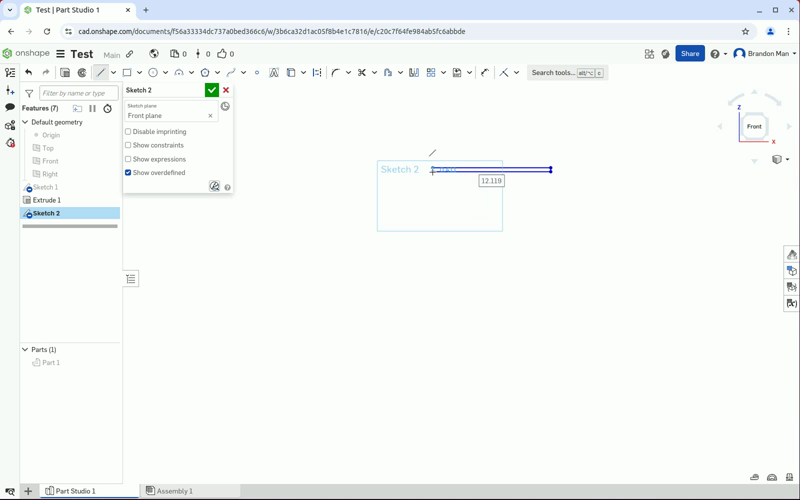
scroll(6)
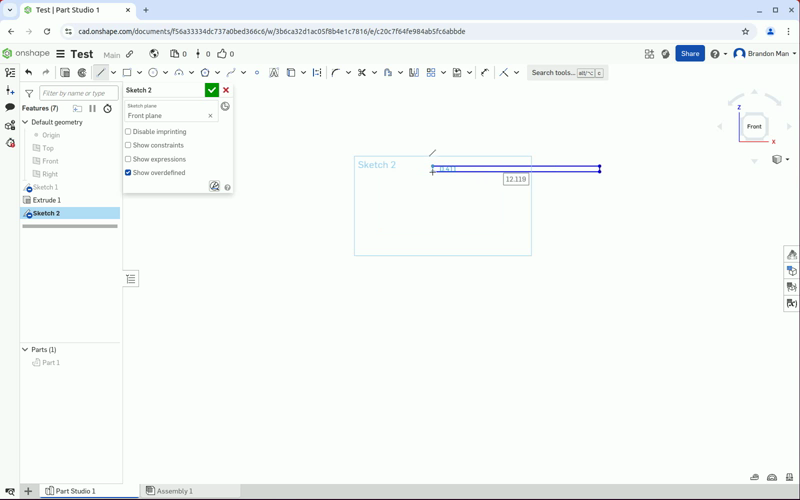
scroll(6)
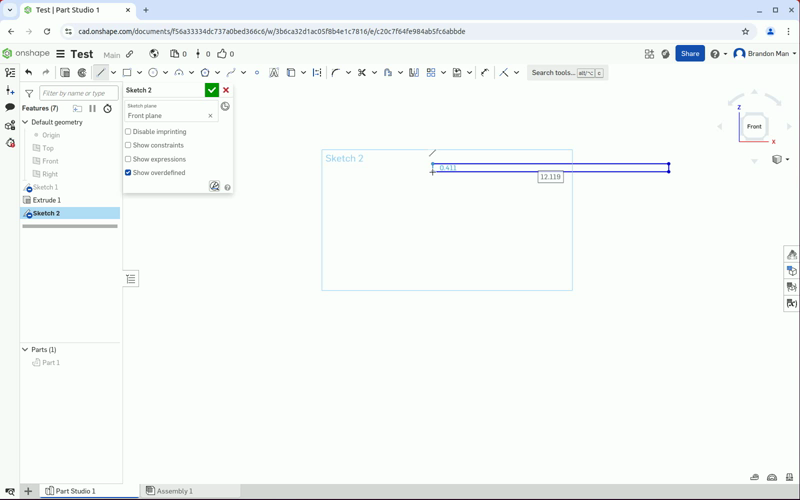
scroll(6)
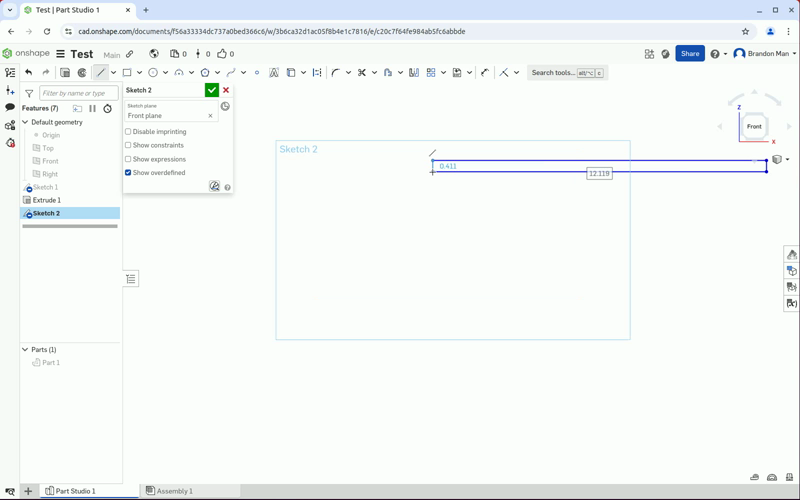
scroll(6)
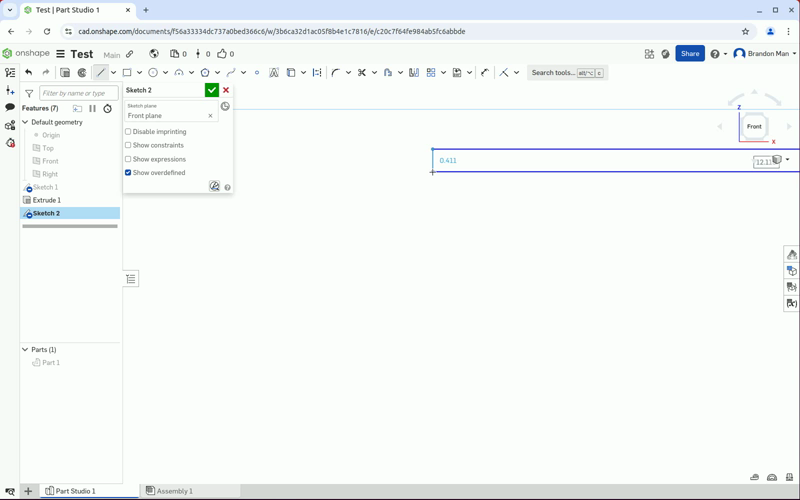
key_up(shift)
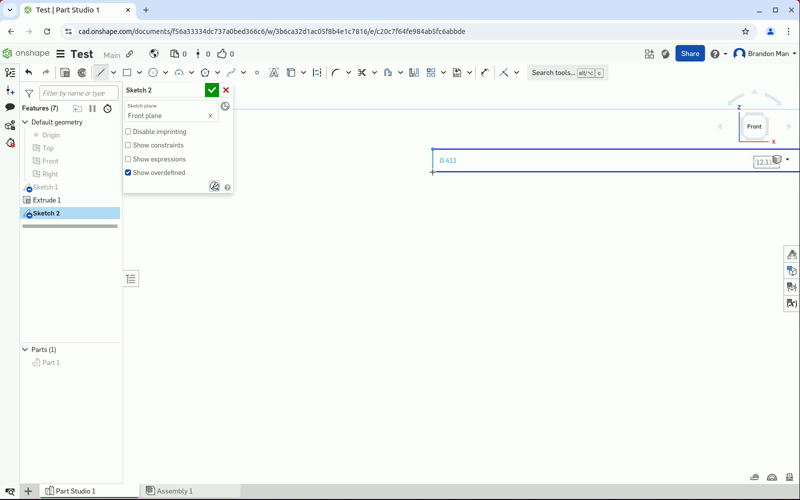
click(432, 171)
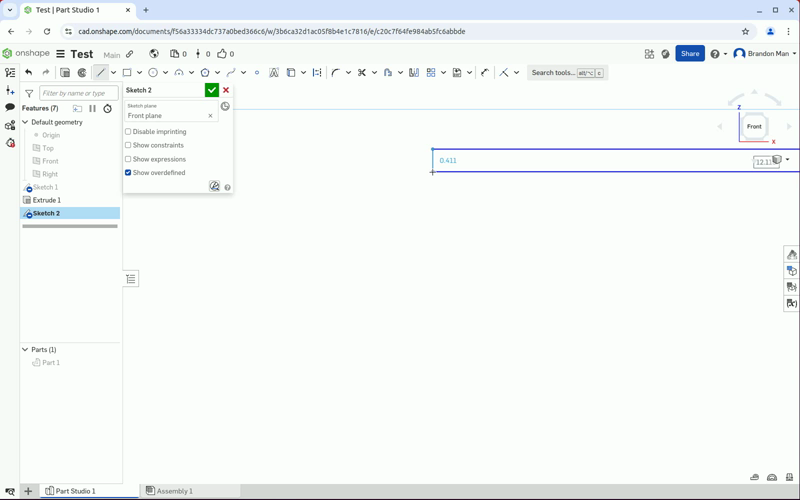
scroll(-6)
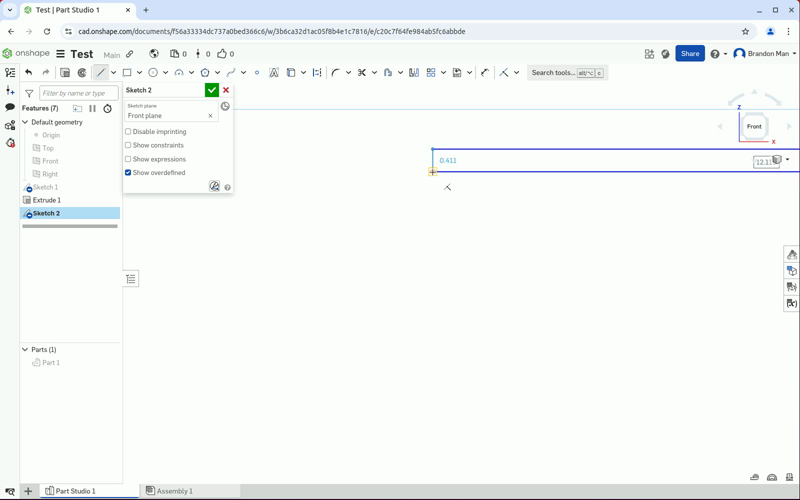
scroll(-6)
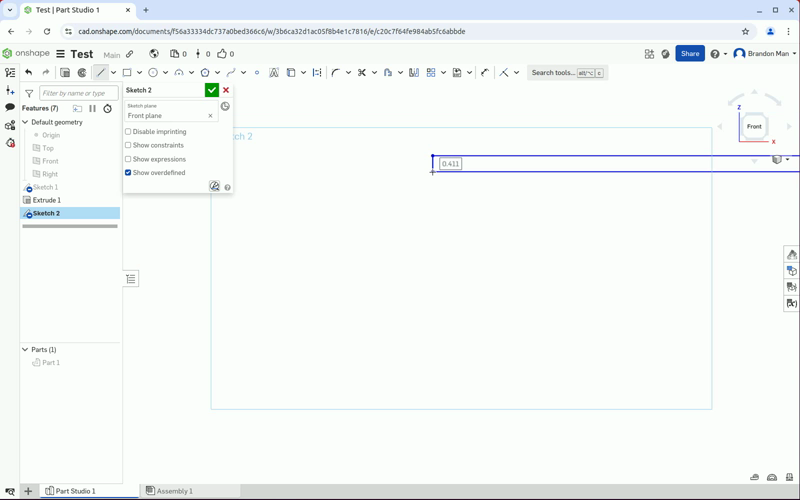
scroll(-6)
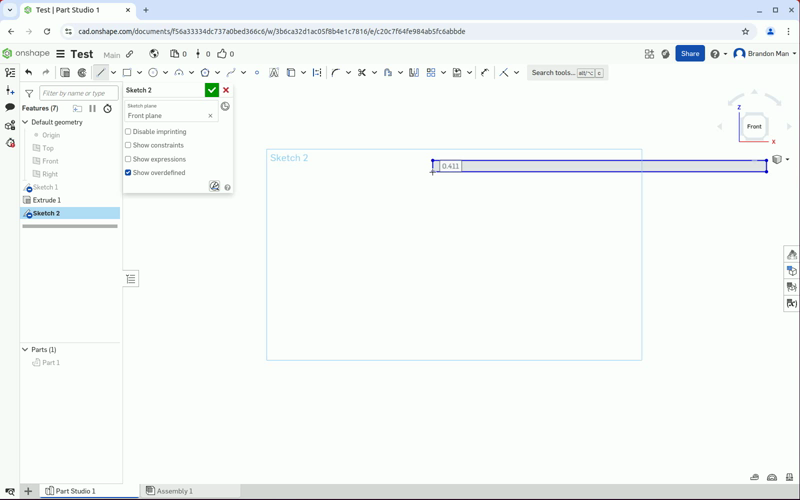
scroll(-6)
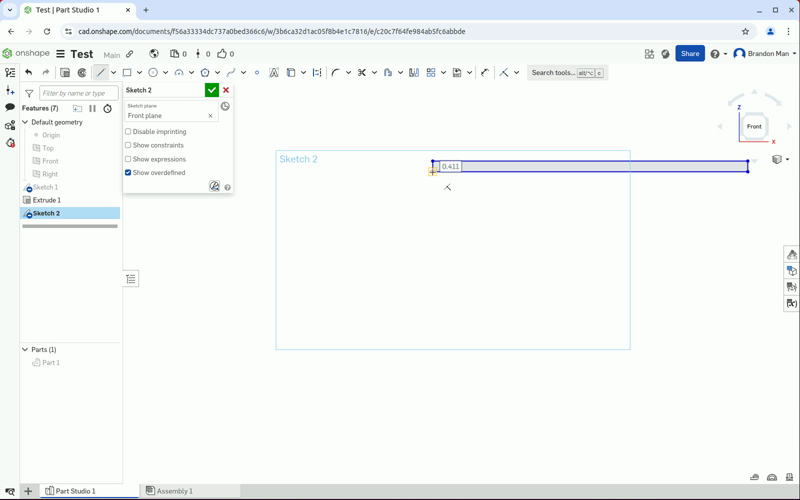
scroll(-6)
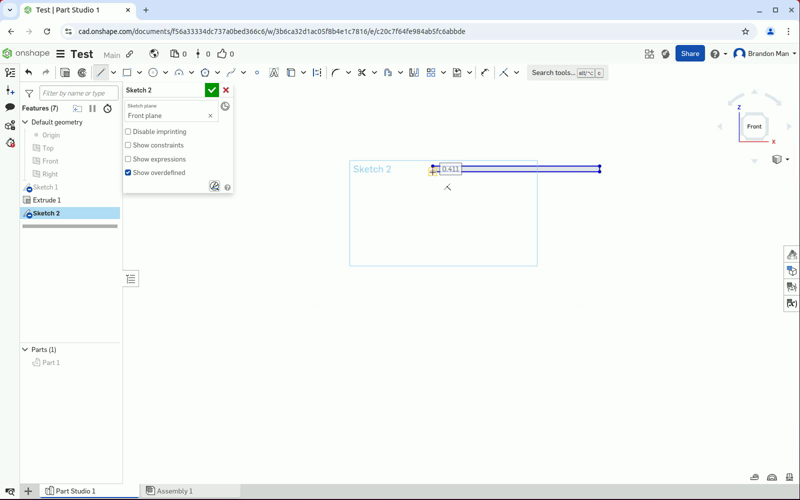
scroll(-6)
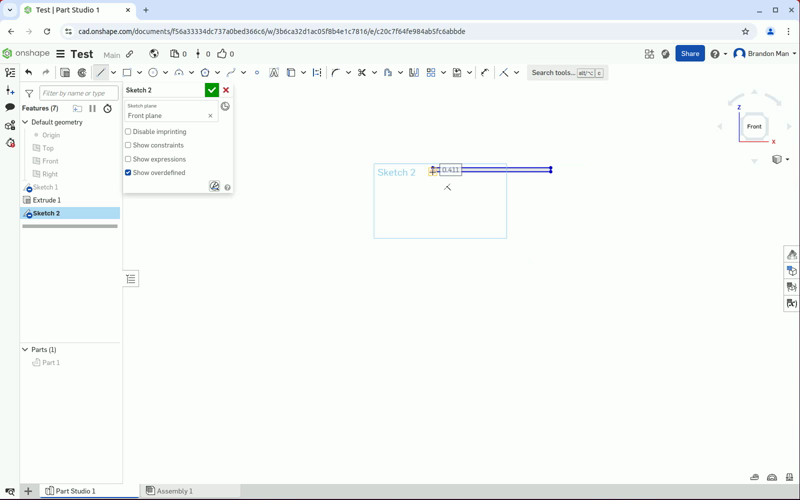
scroll(-6)
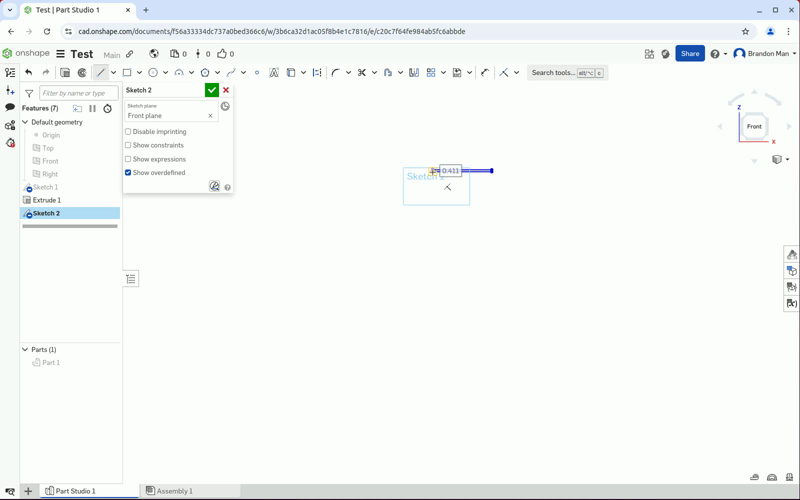
key(esc)
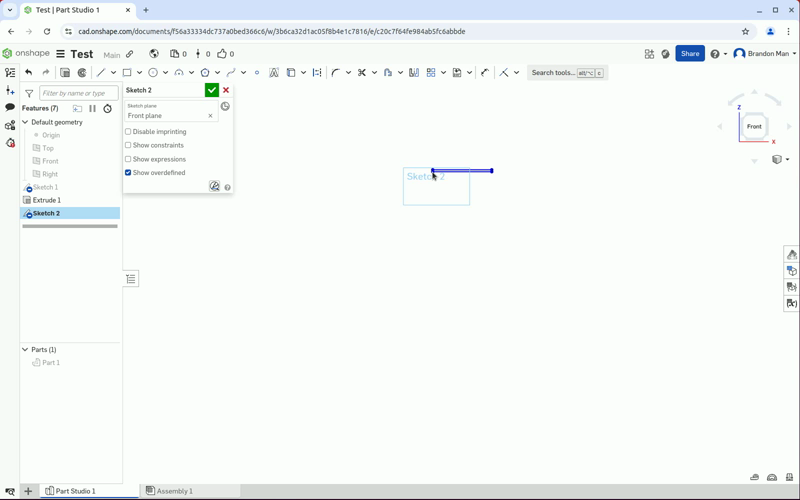
mouse_move(469, 171)
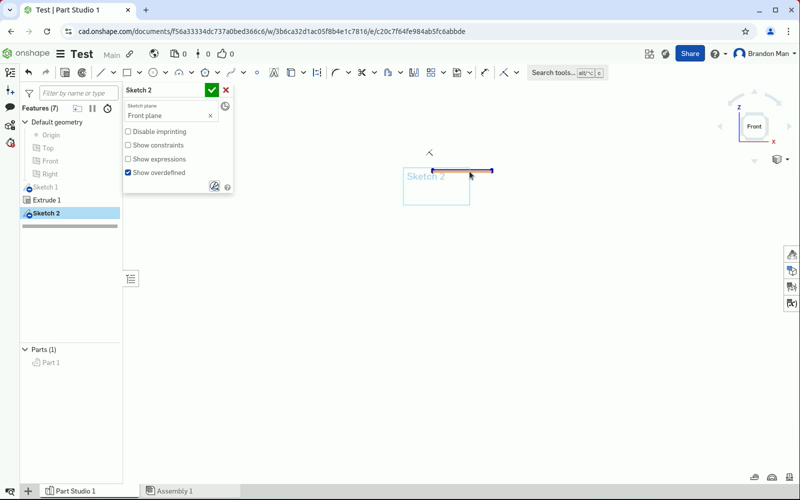
scroll(6)
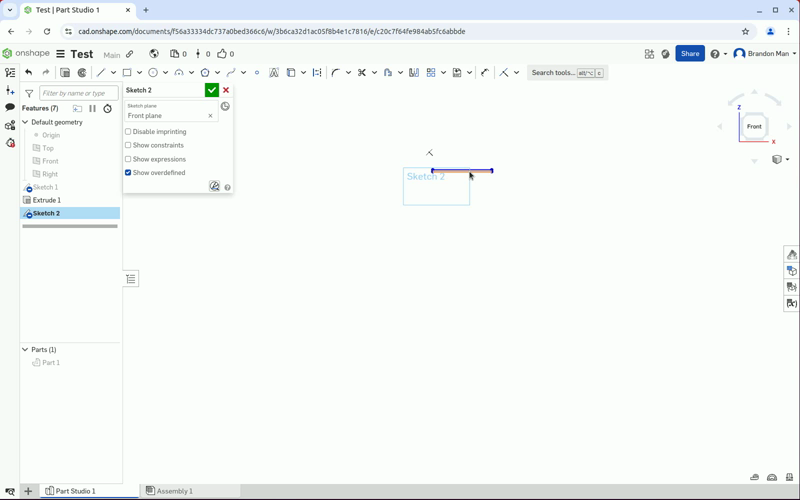
scroll(6)
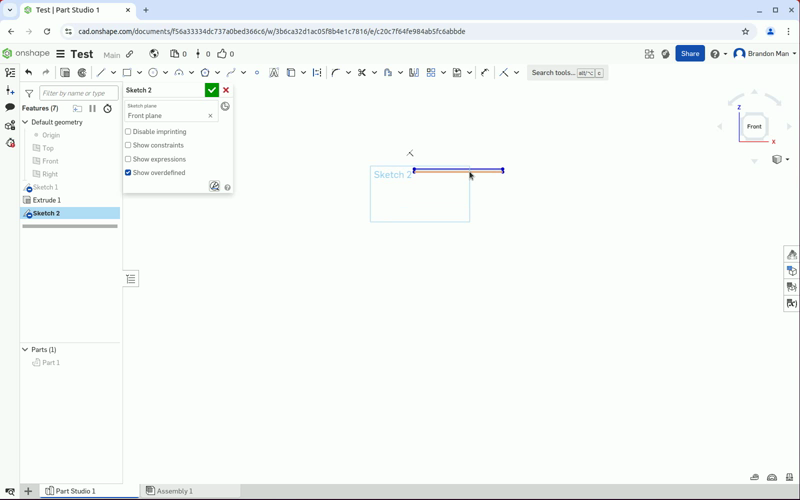
scroll(6)
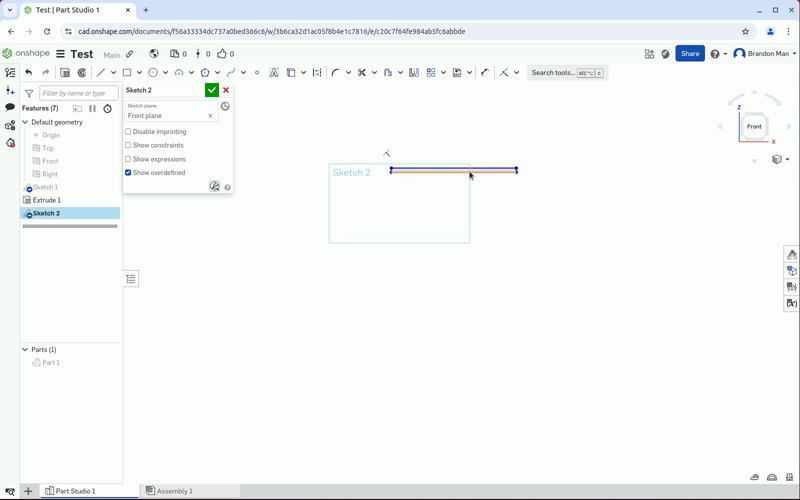
scroll(6)
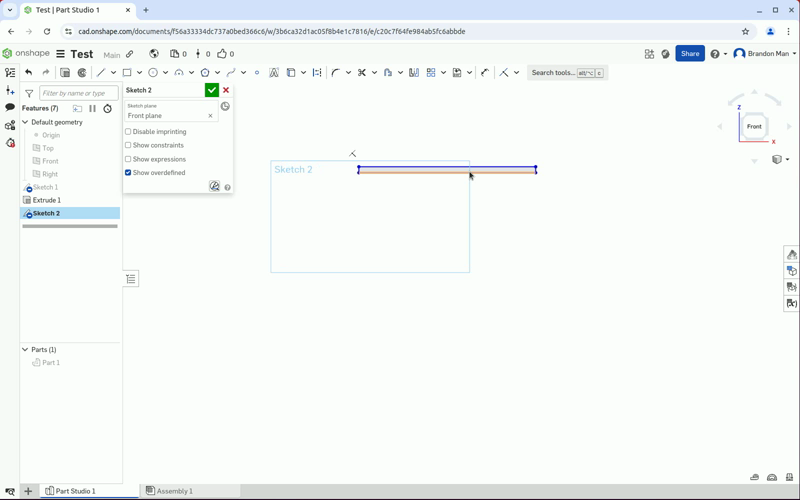
scroll(6)
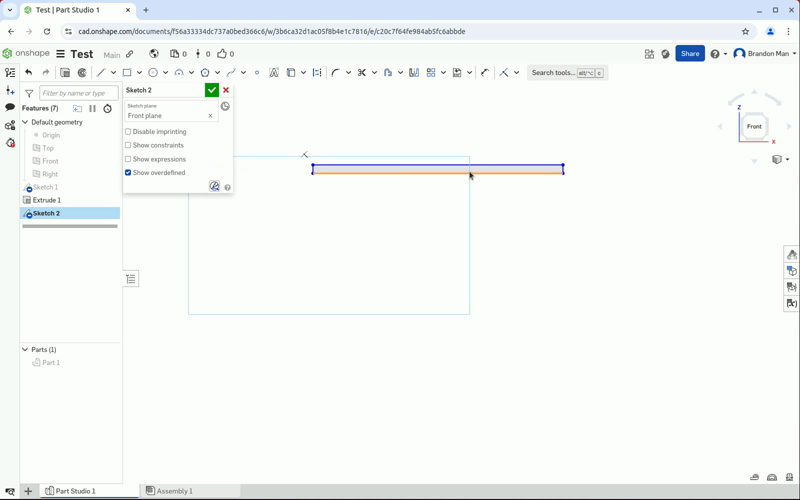
scroll(6)
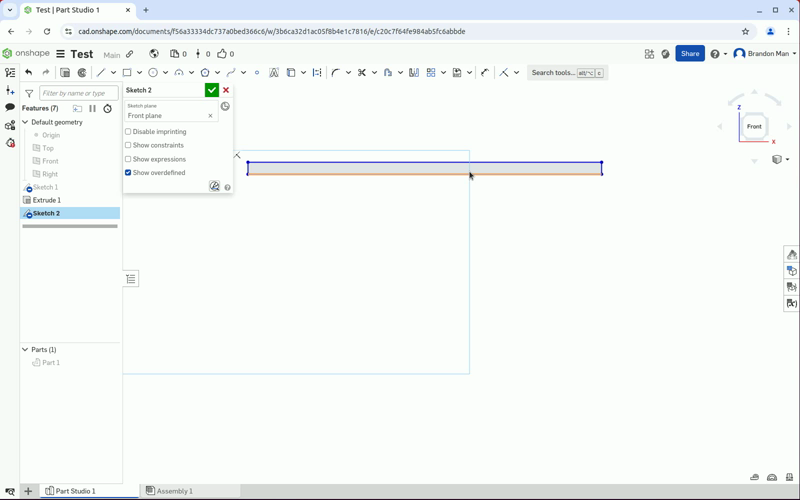
scroll(6)
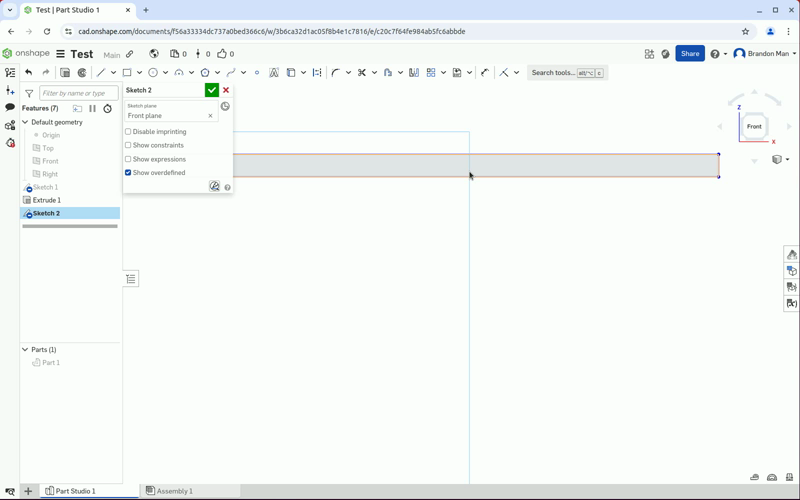
click(469, 171)
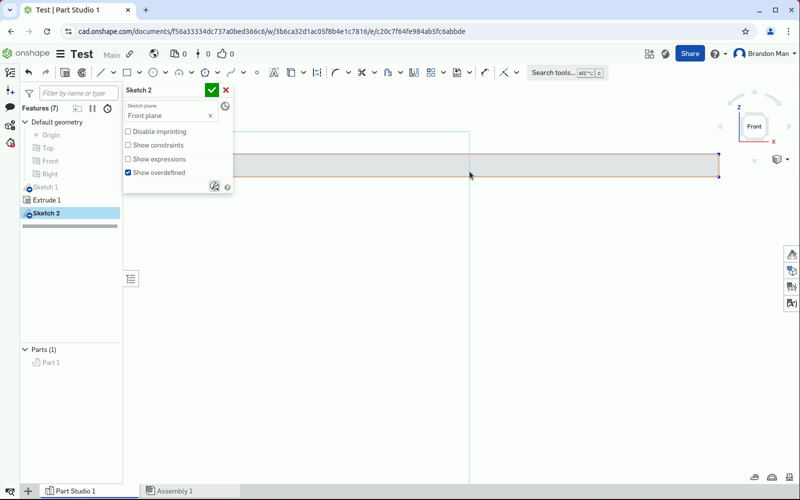
scroll(-6)
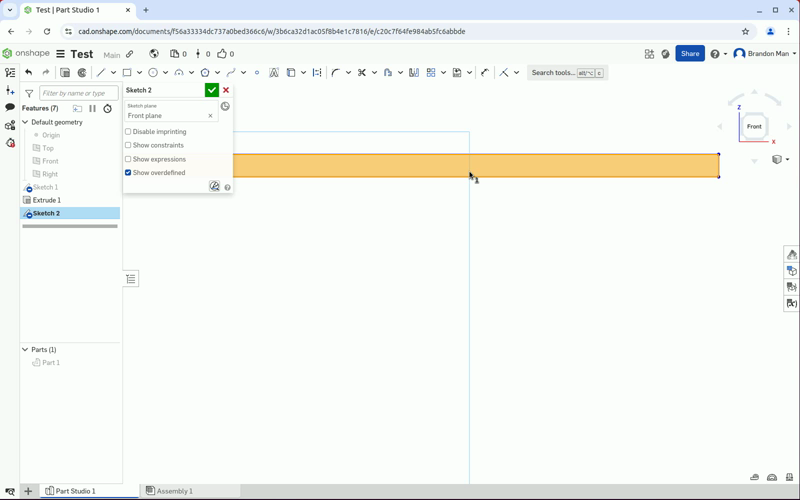
scroll(-6)
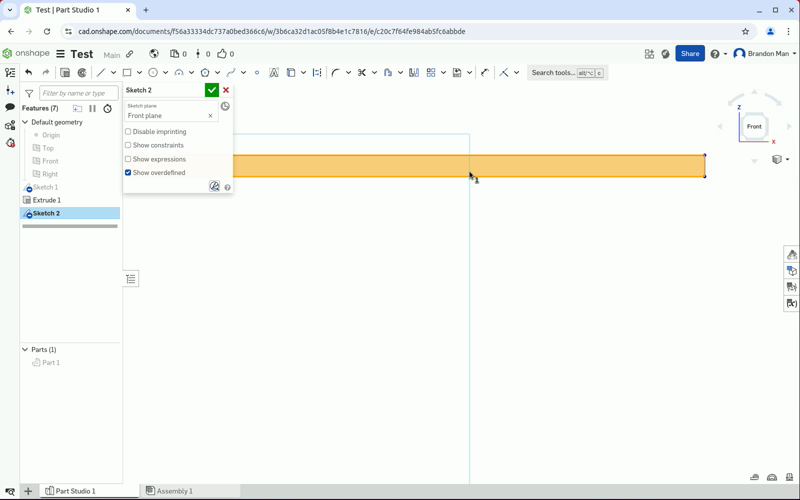
scroll(-6)
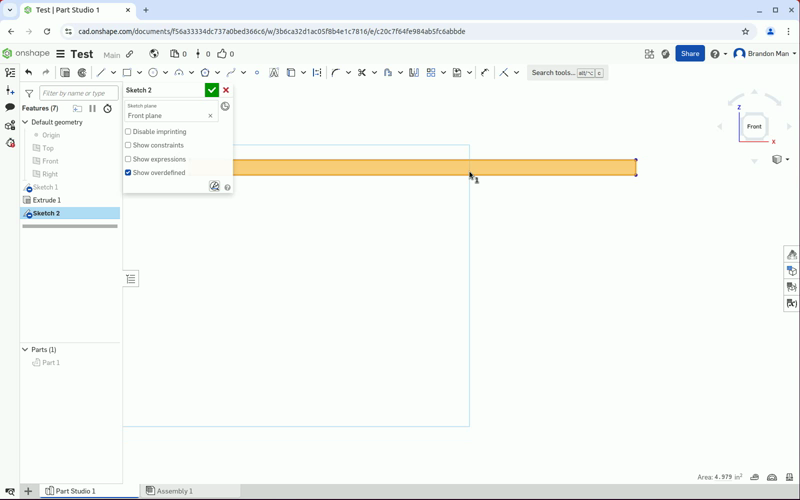
scroll(-6)
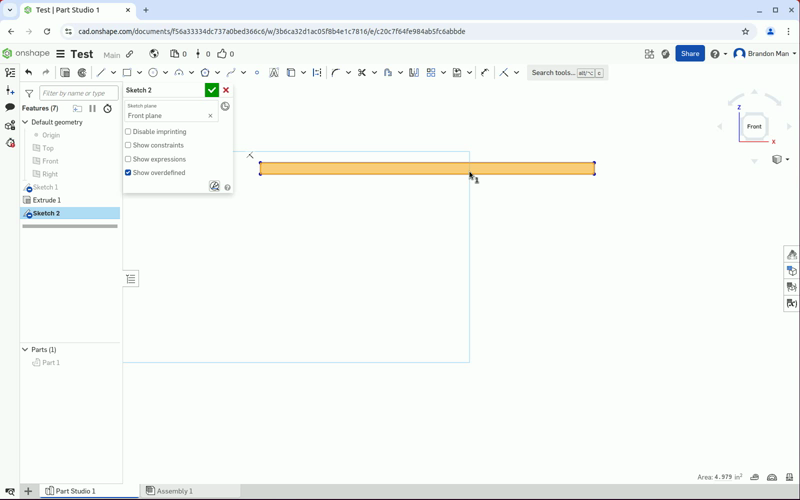
scroll(-6)
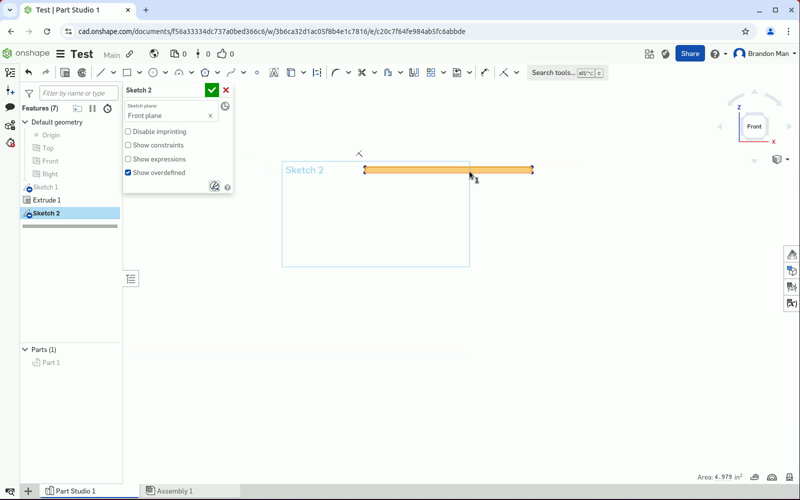
scroll(-6)
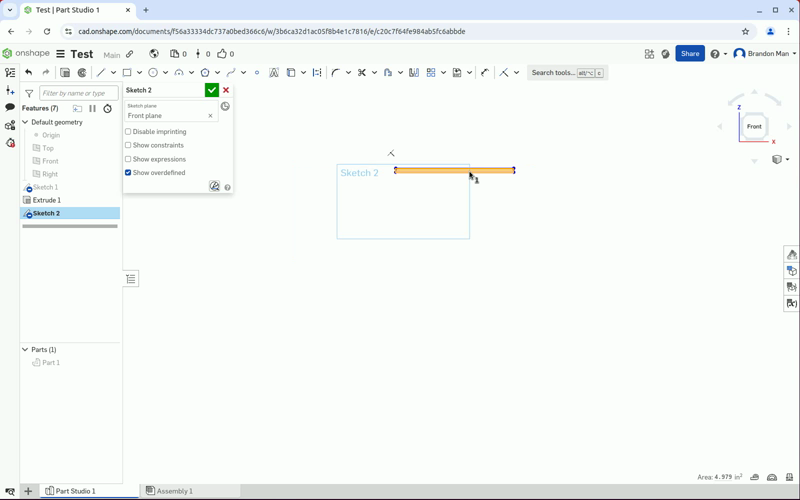
scroll(-6)
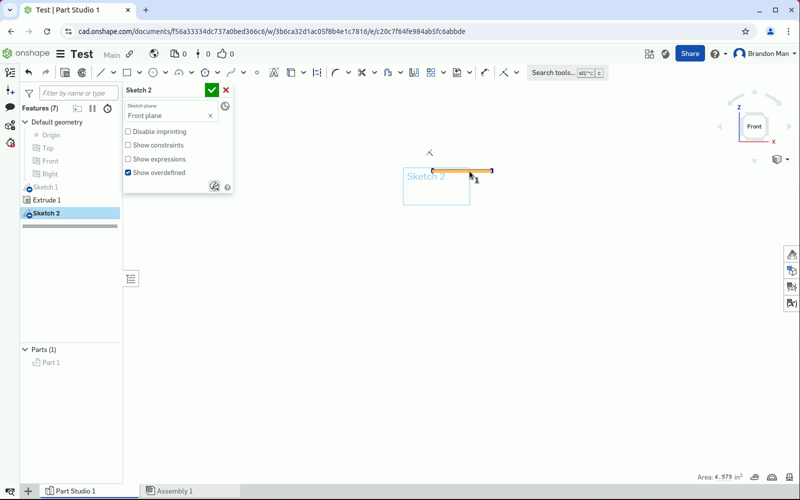
mouse_move(73, 352)
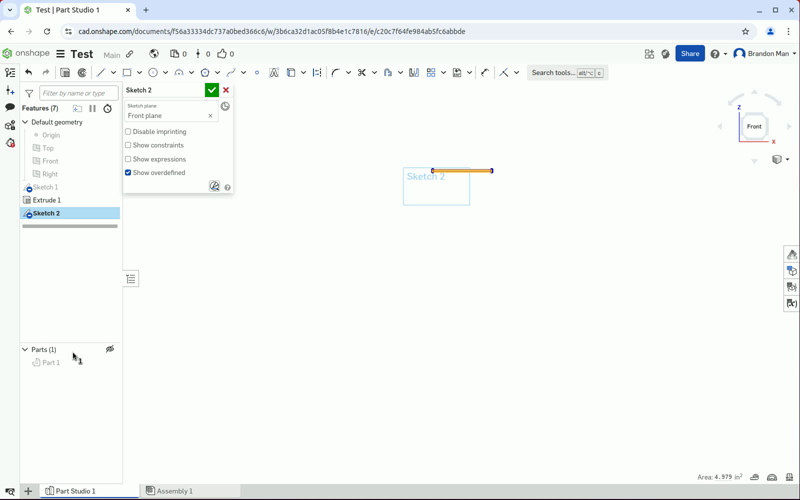
key(shift+y)
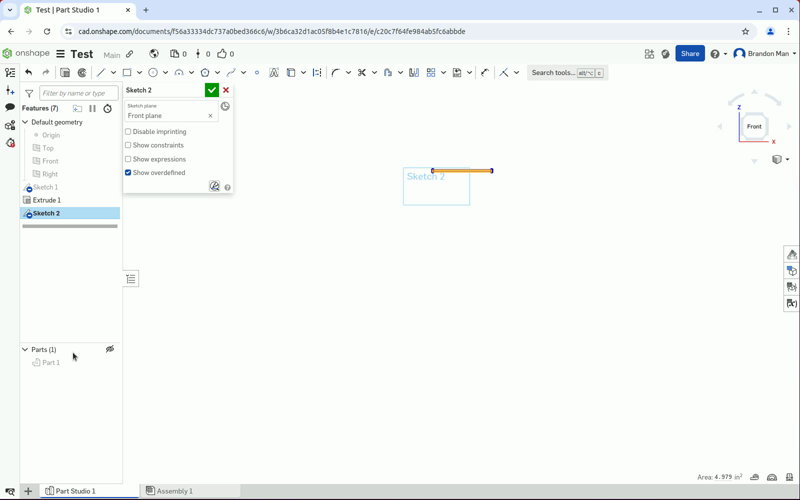
key(shift+e)
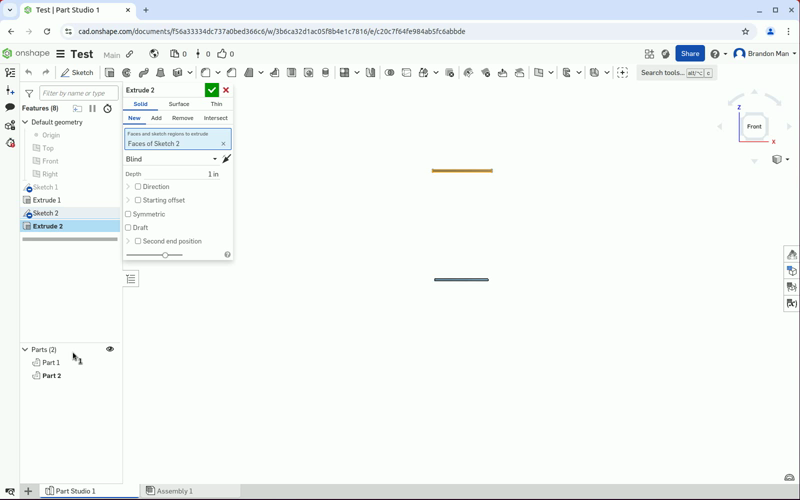
mouse_move(143, 106)
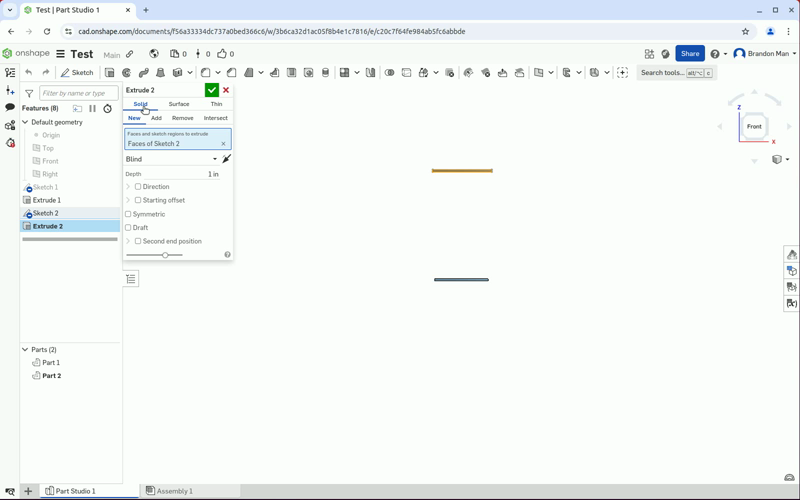
click(143, 106)
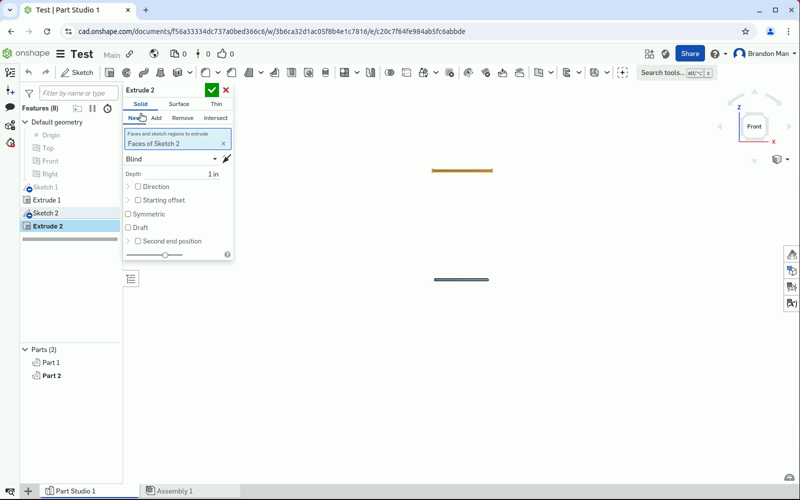
mouse_move(137, 120)
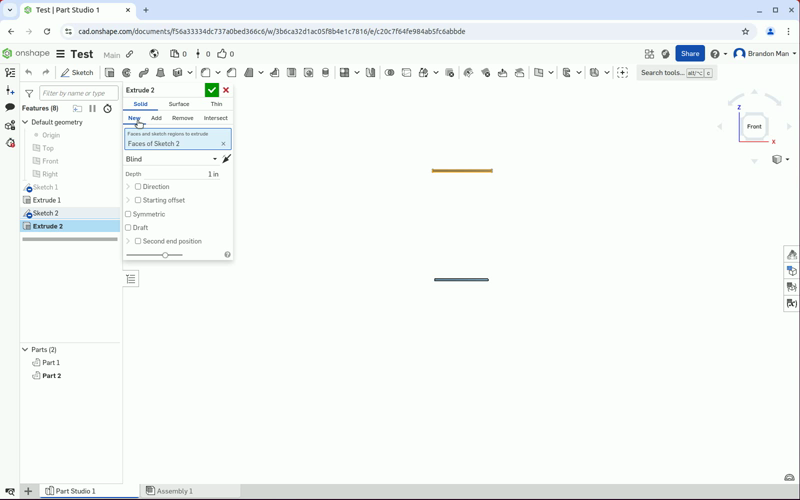
click(137, 120)
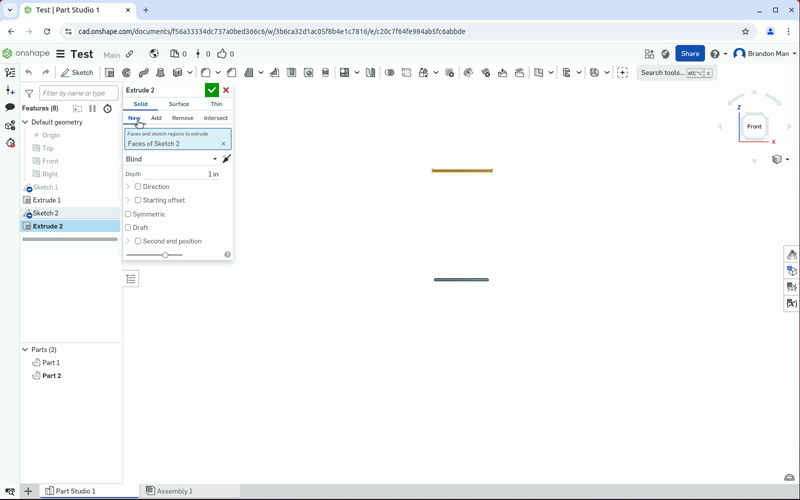
key(tab, 4)
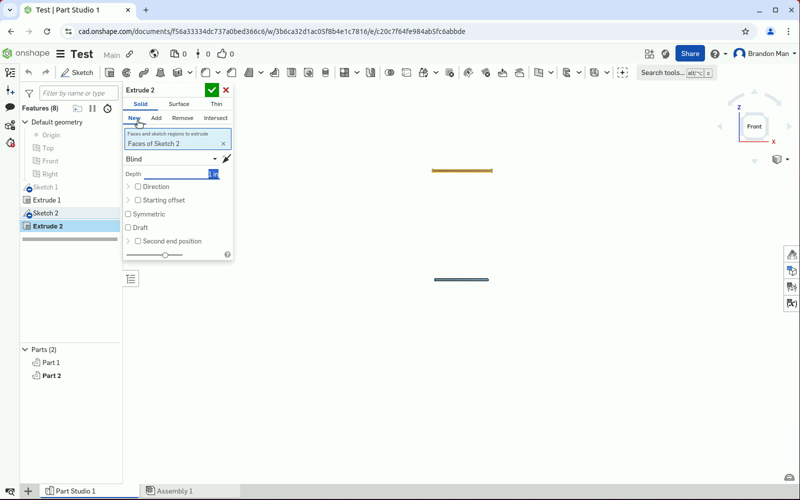
text(7.221)
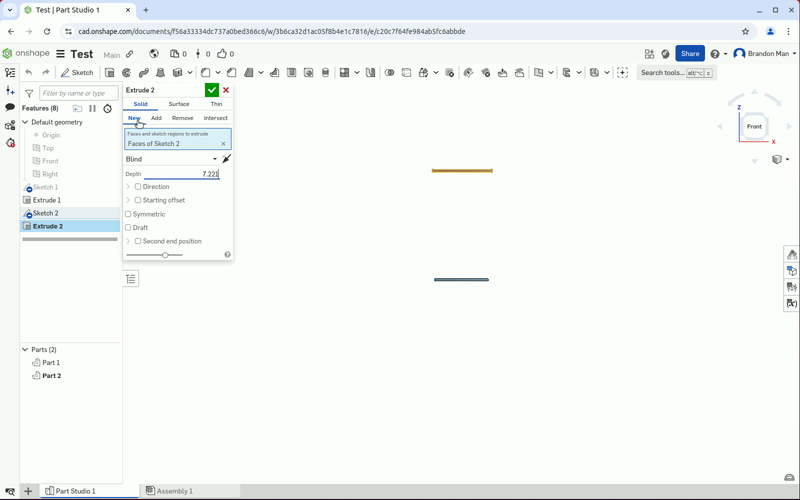
key(enter)
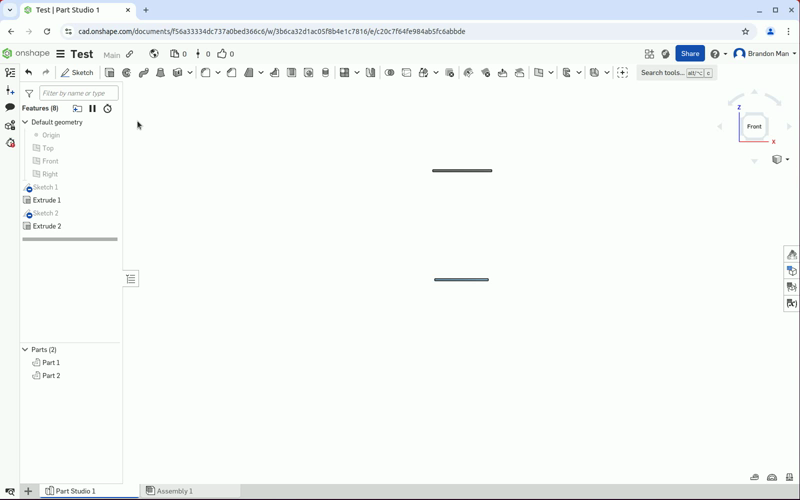
key(shift+h)
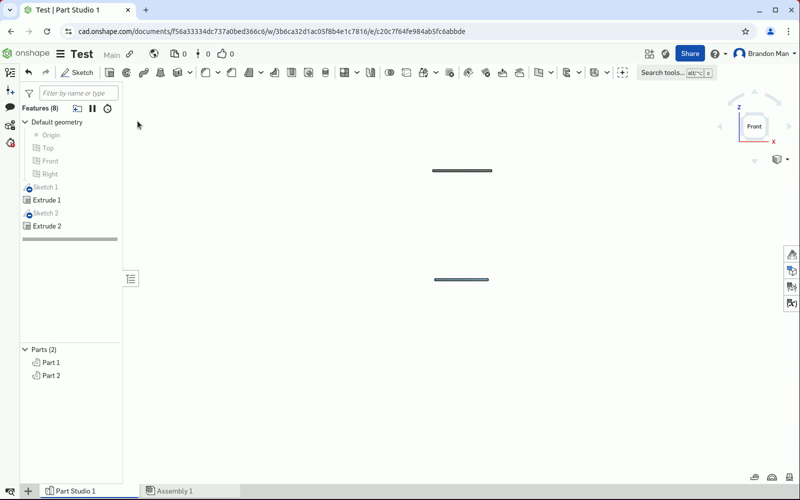
key(shift+h)
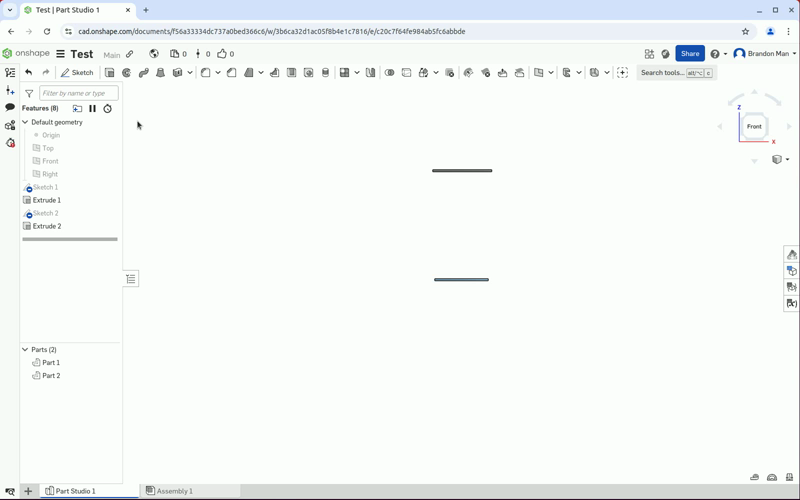
mouse_move(73, 189)
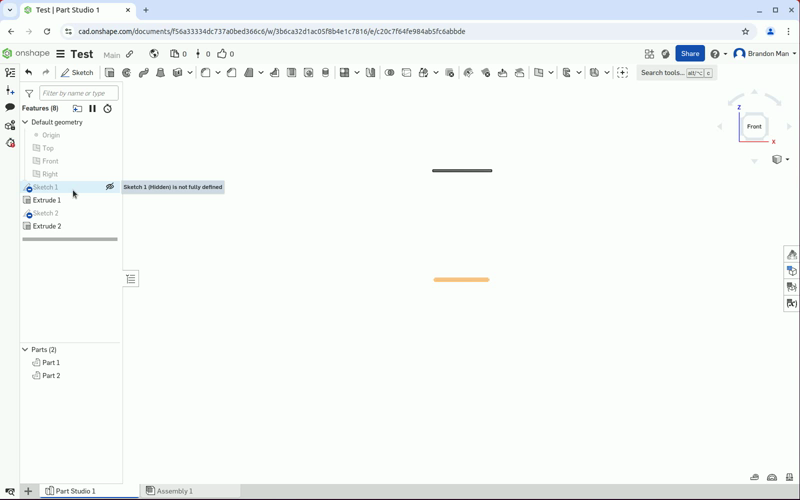
click(73, 189)
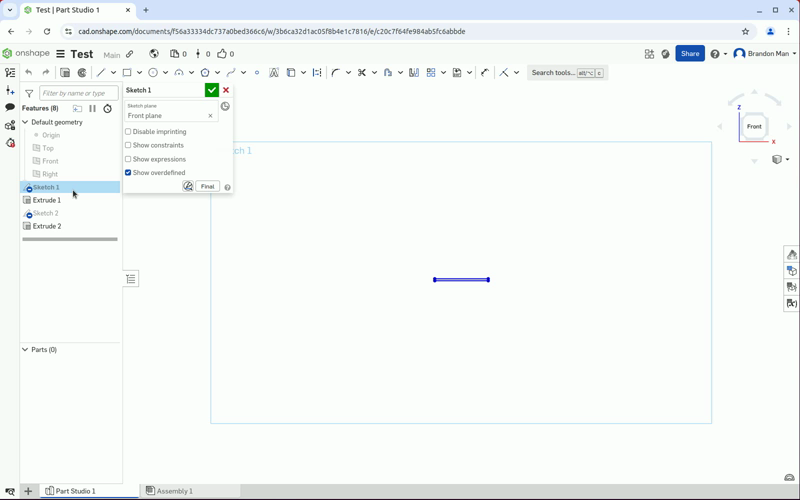
mouse_move(229, 92)
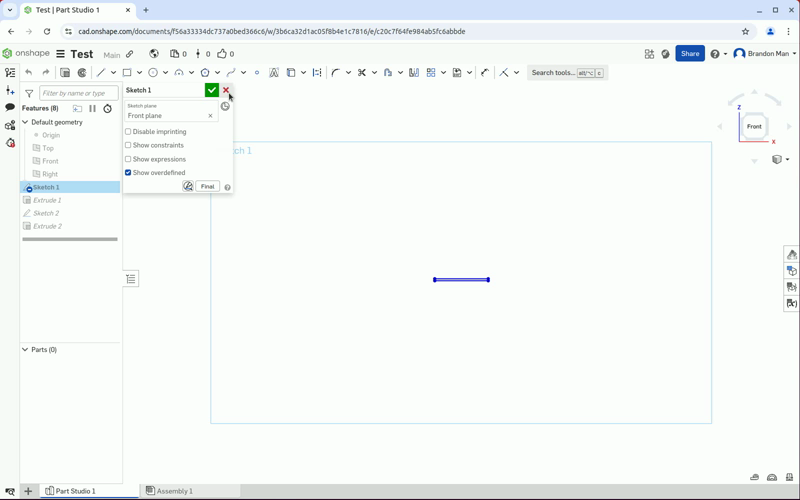
click(229, 92)
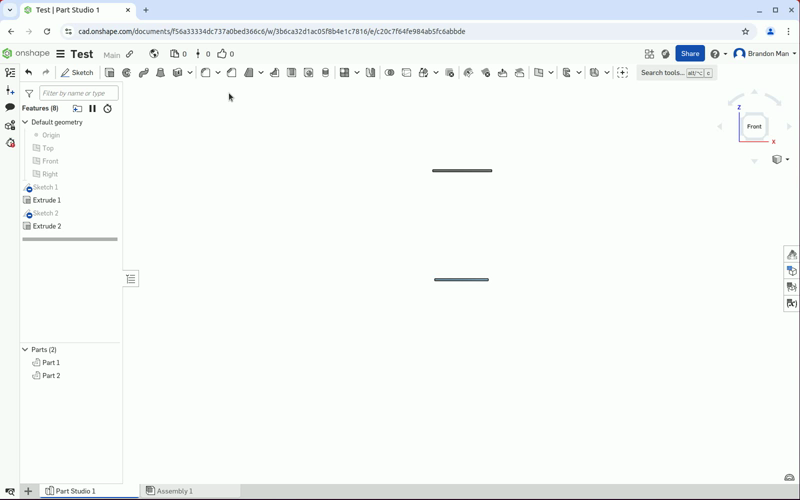
mouse_move(541, 75)
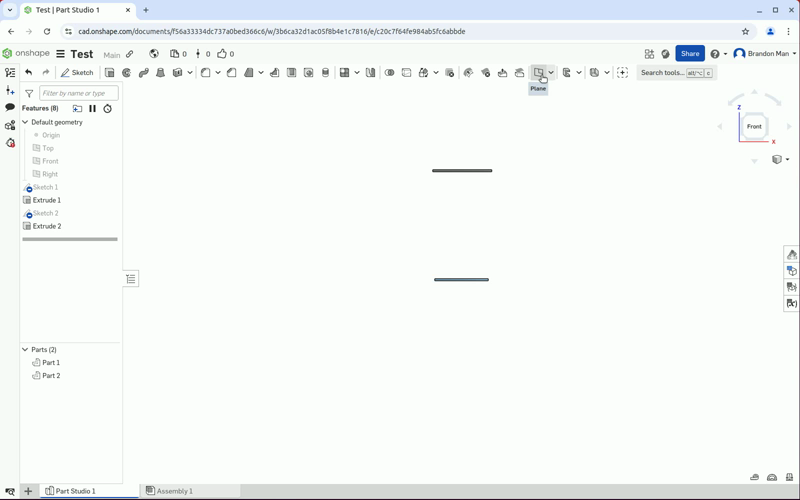
click(541, 75)
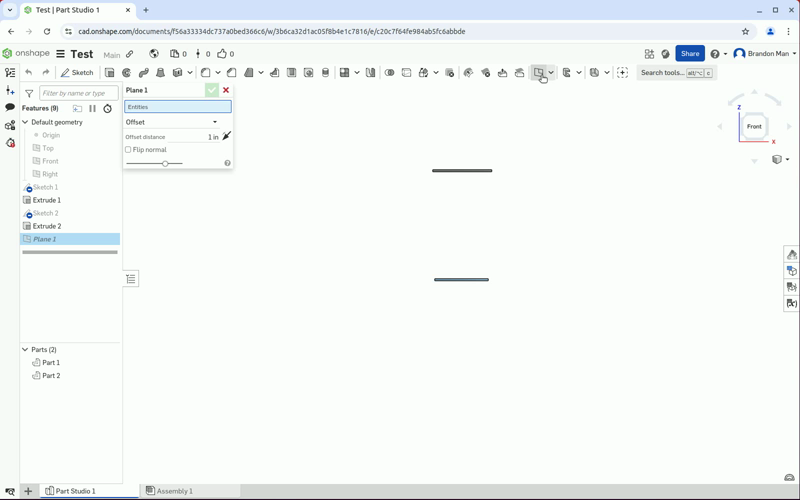
mouse_move(73, 163)
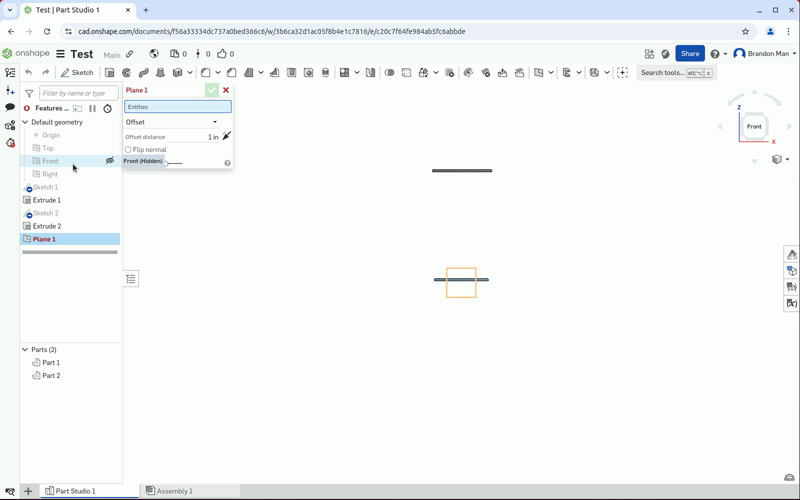
click(73, 163)
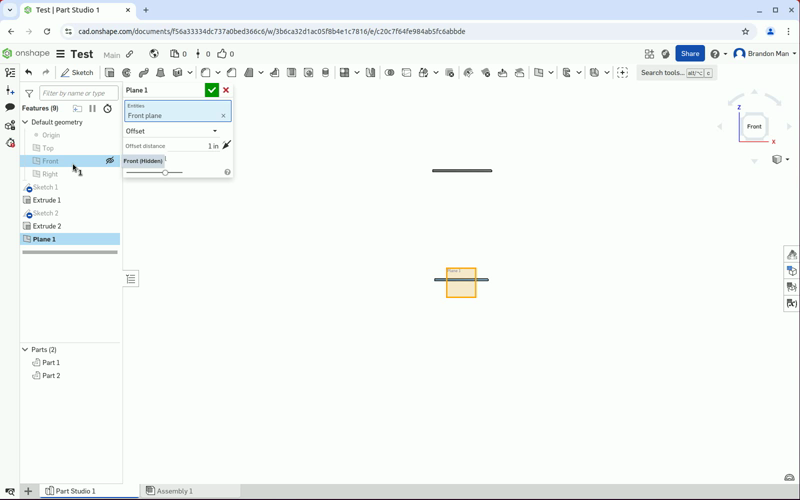
key(tab, 2)
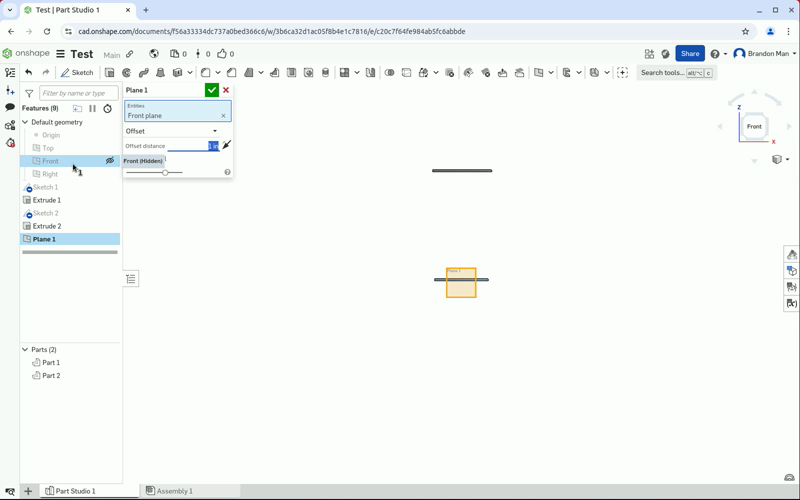
text(7.21)
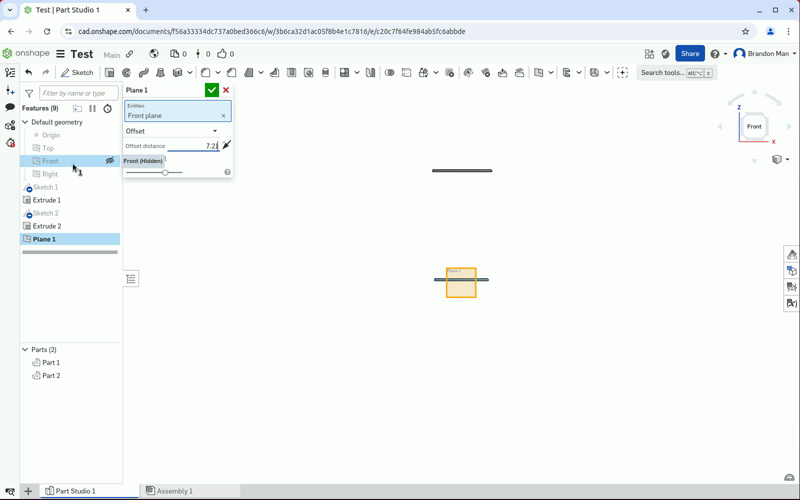
key(enter, 2)
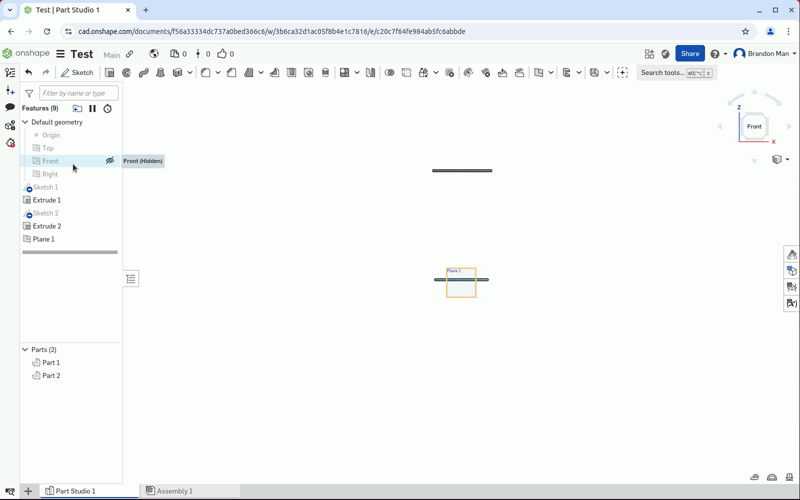
key(shift+s)
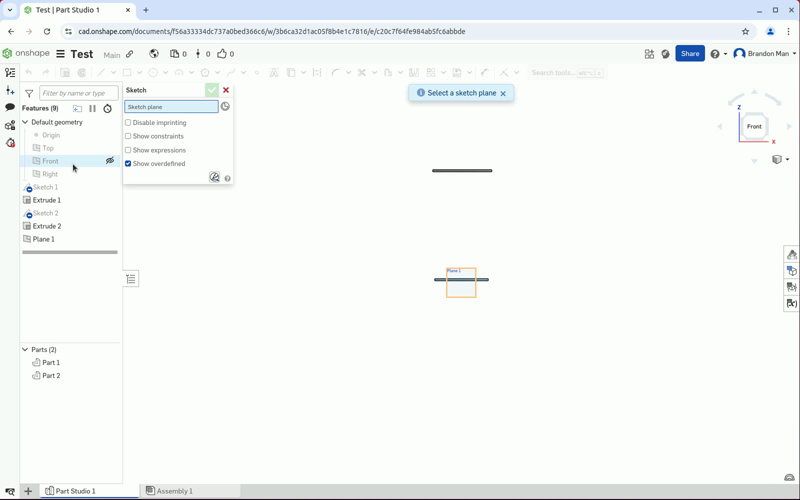
mouse_move(73, 241)
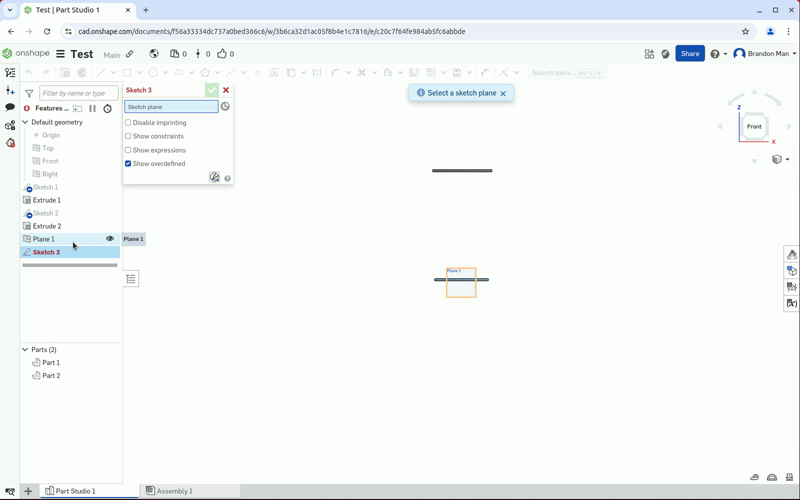
click(73, 241)
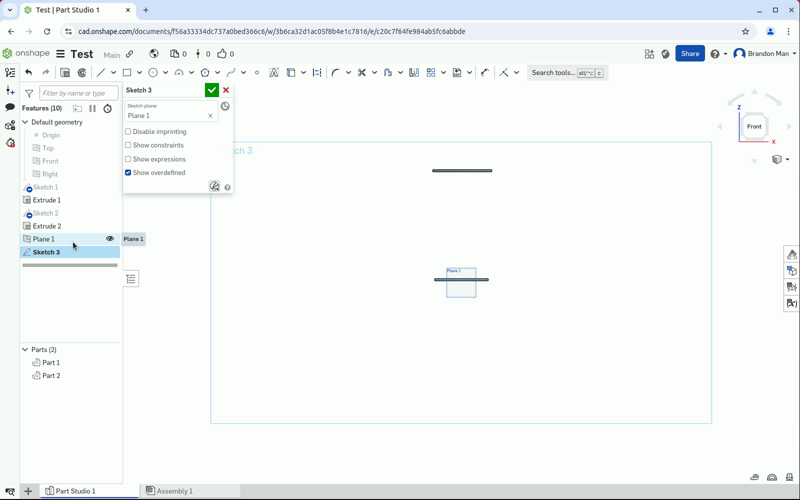
mouse_move(73, 352)
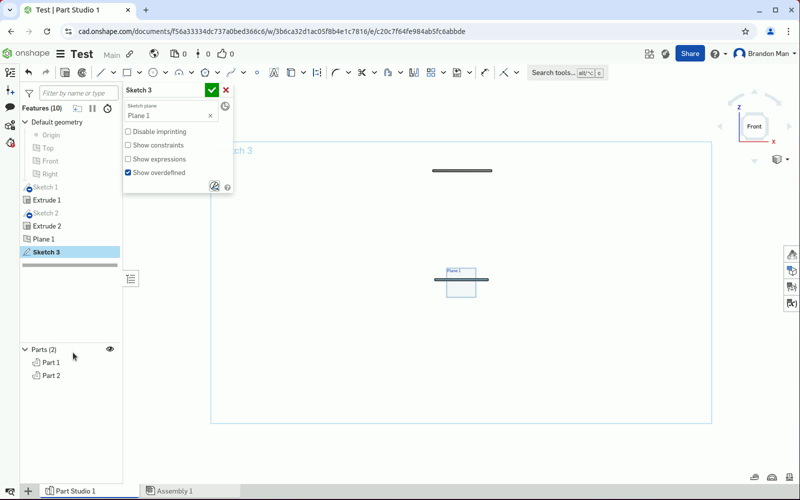
key(y)
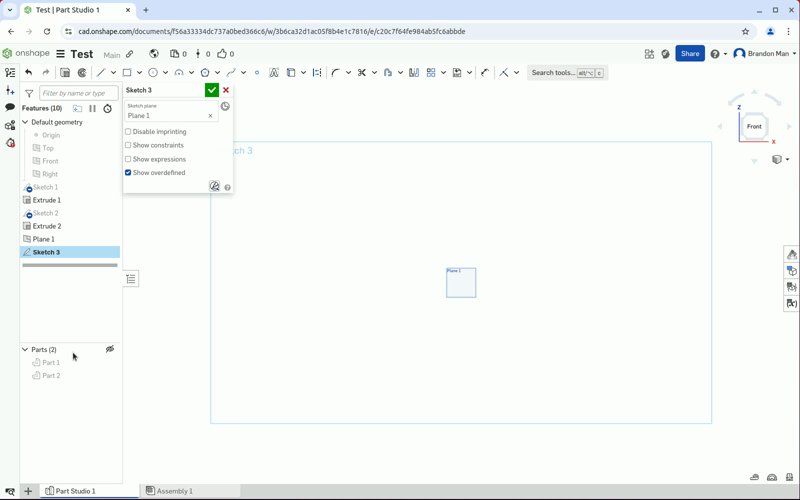
key(l)
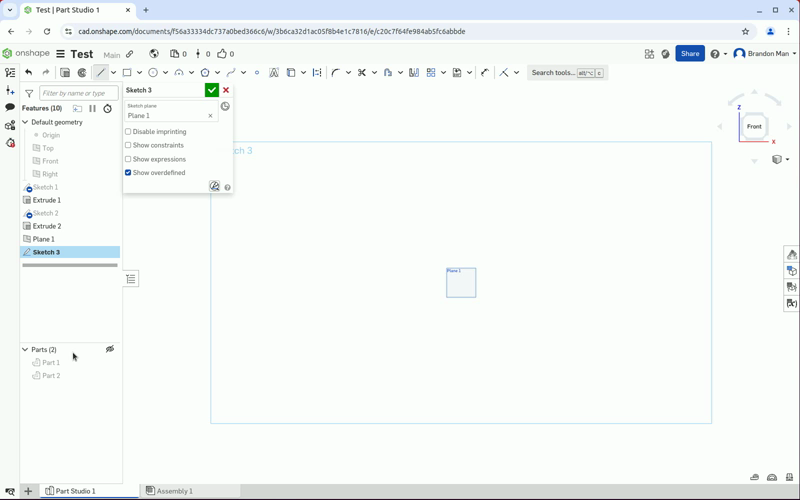
key_down(shift)
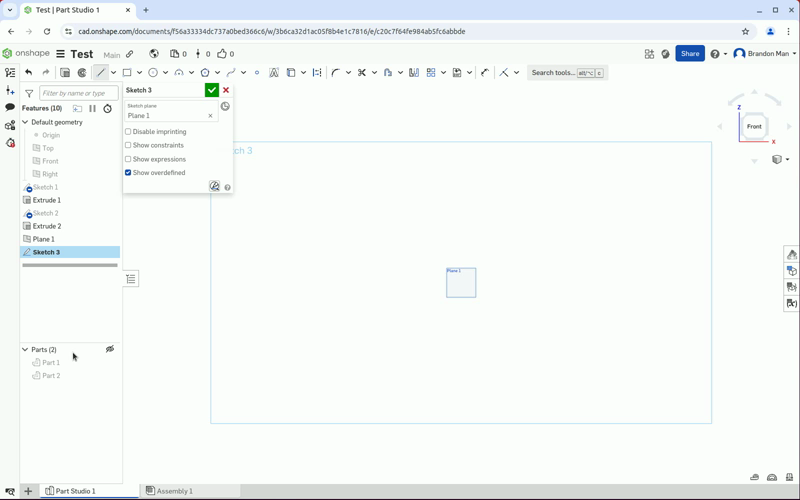
mouse_move(434, 282)
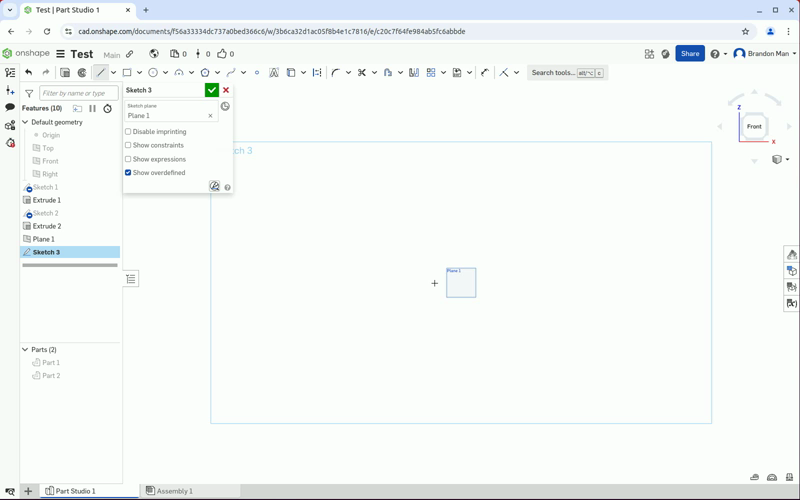
click(434, 282)
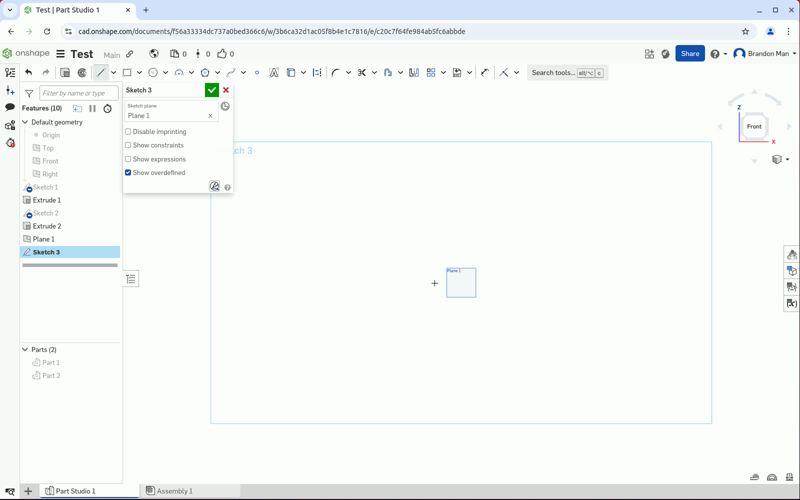
key_up(shift)
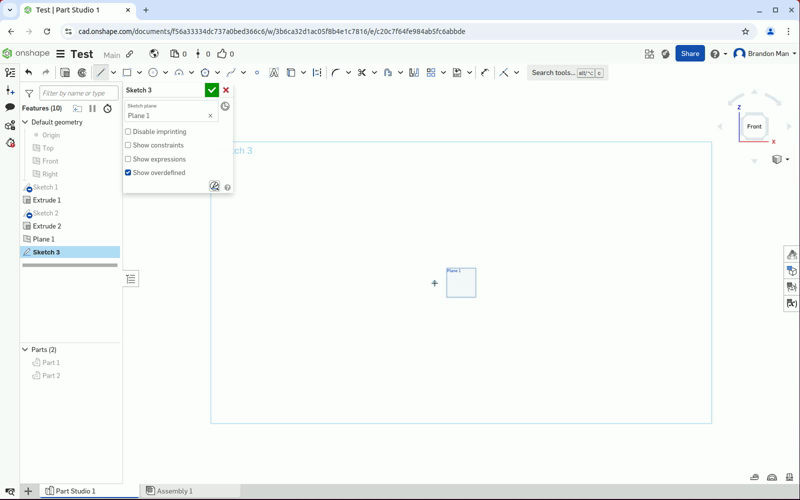
key_down(shift)
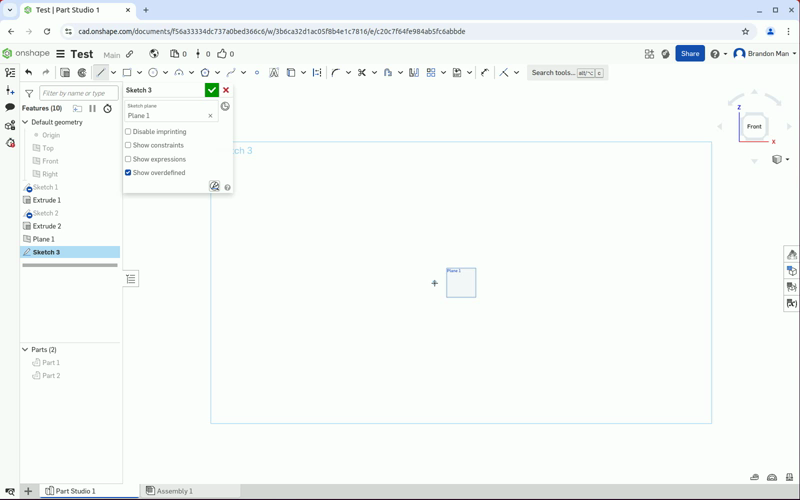
mouse_move(464, 282)
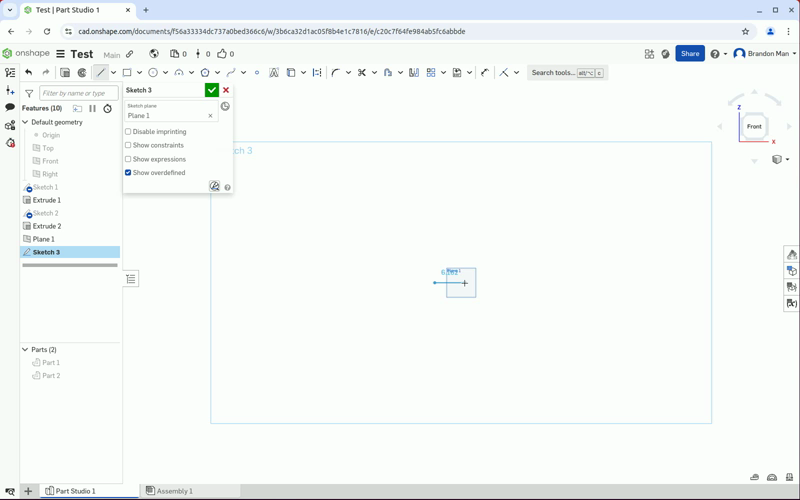
mouse_move(488, 282)
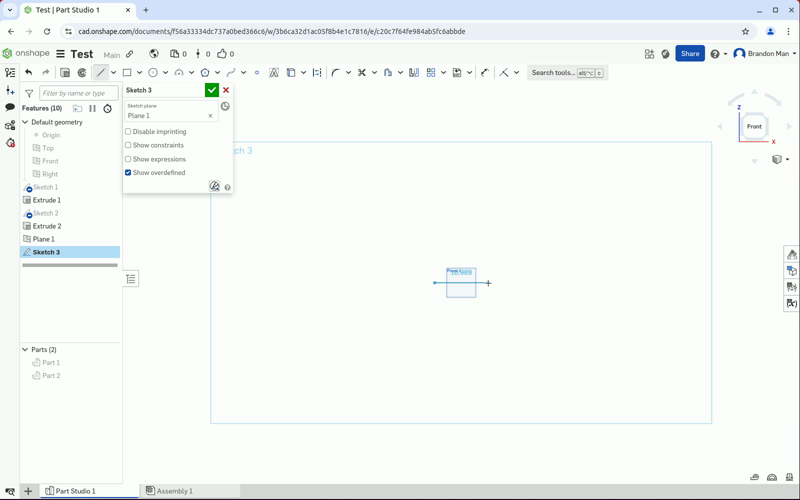
click(488, 282)
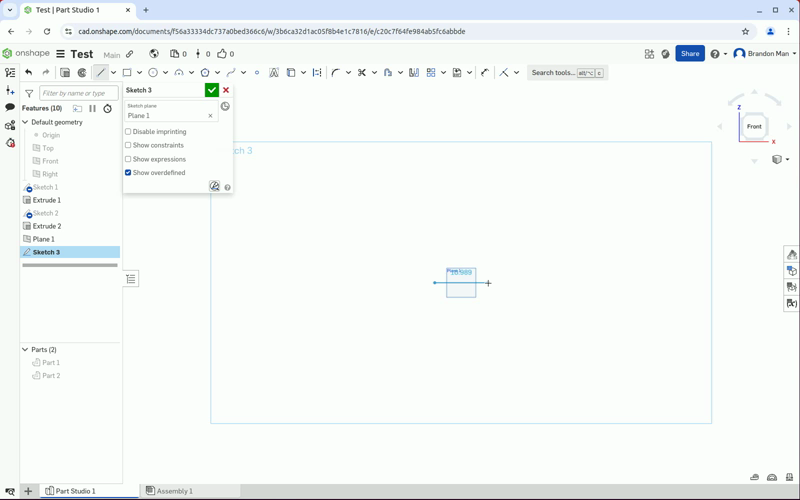
key_up(shift)
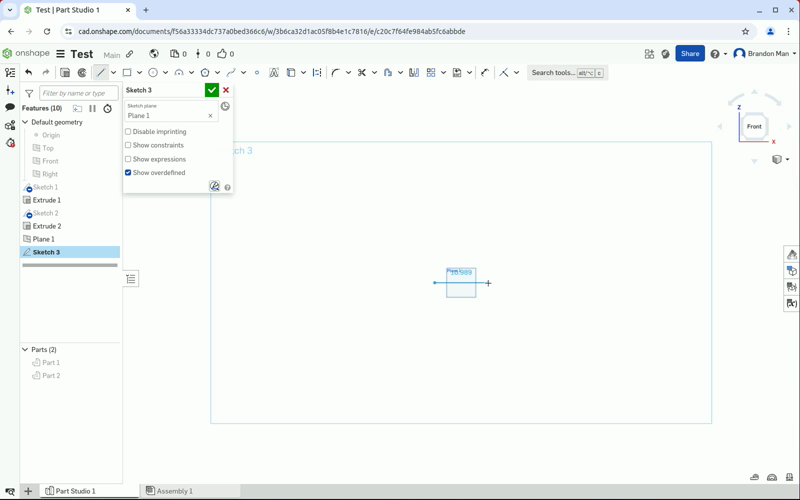
key_down(shift)
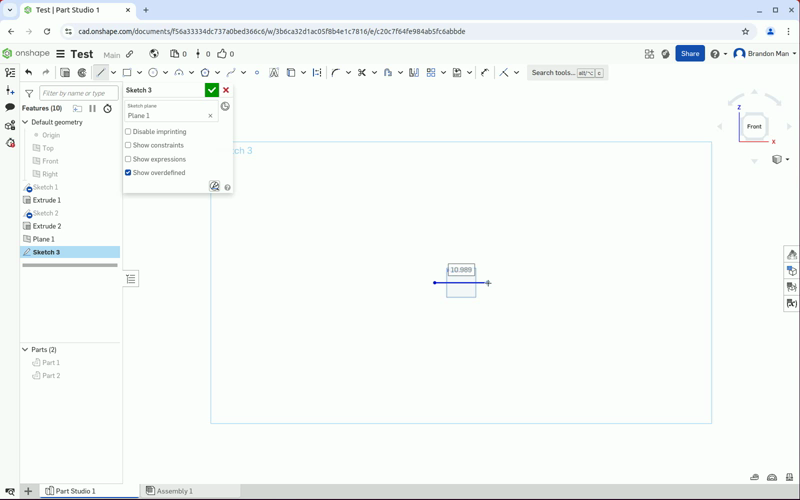
mouse_move(518, 282)
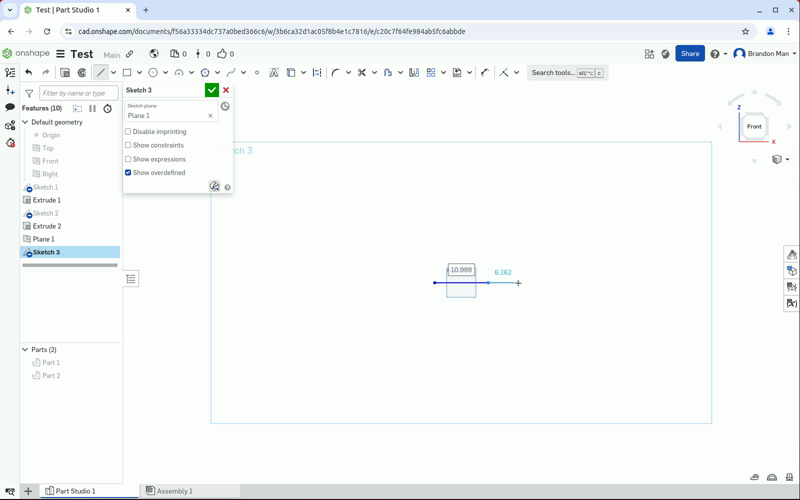
mouse_move(488, 280)
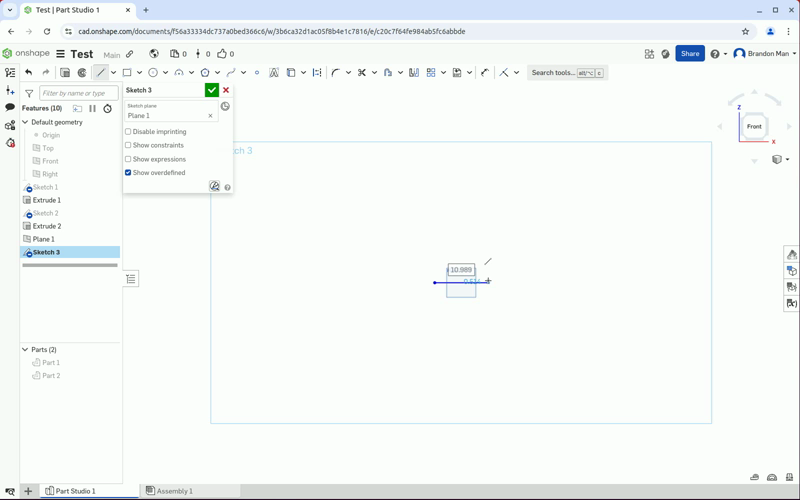
scroll(6)
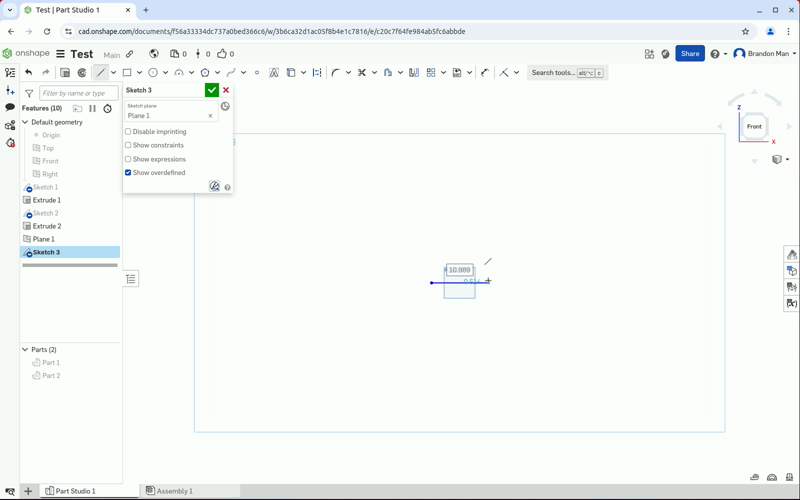
scroll(6)
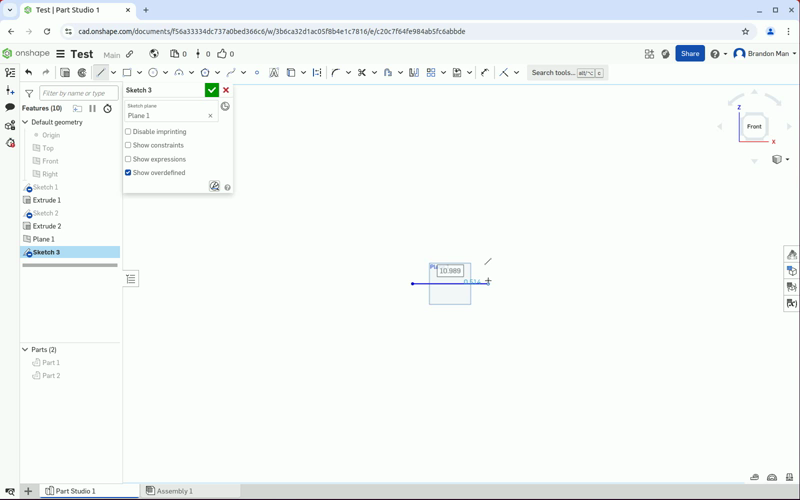
scroll(6)
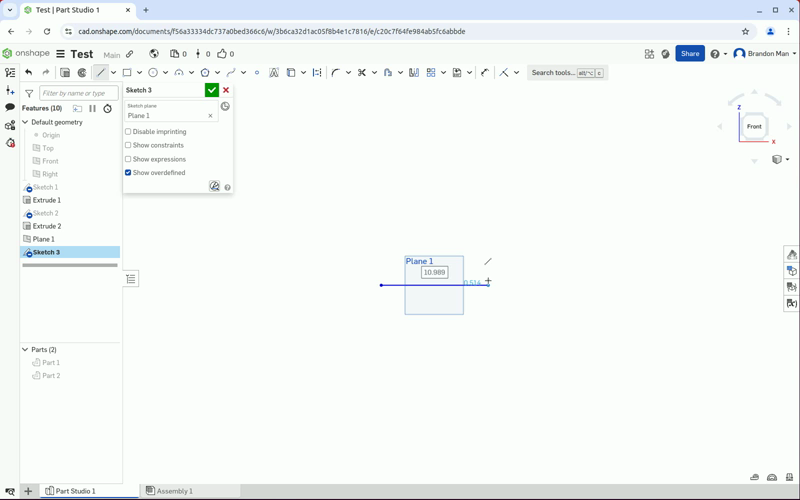
scroll(6)
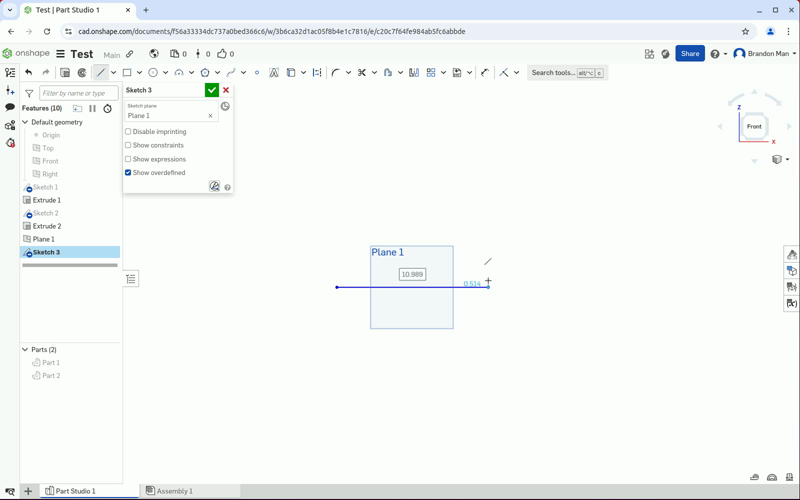
scroll(6)
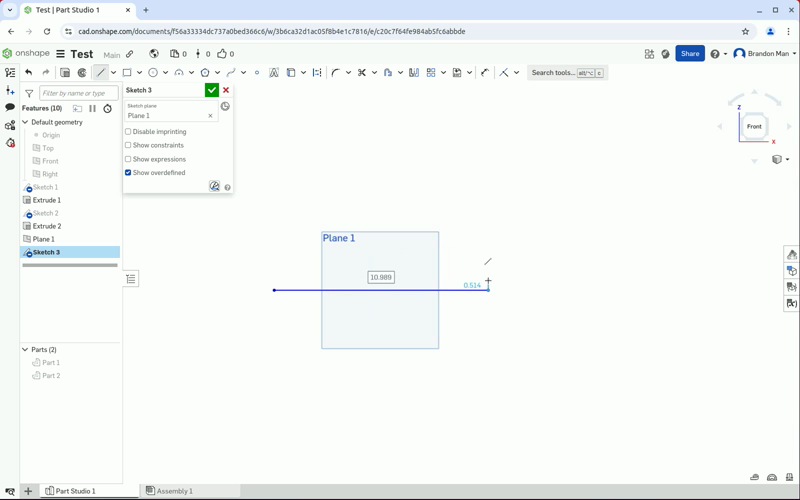
scroll(6)
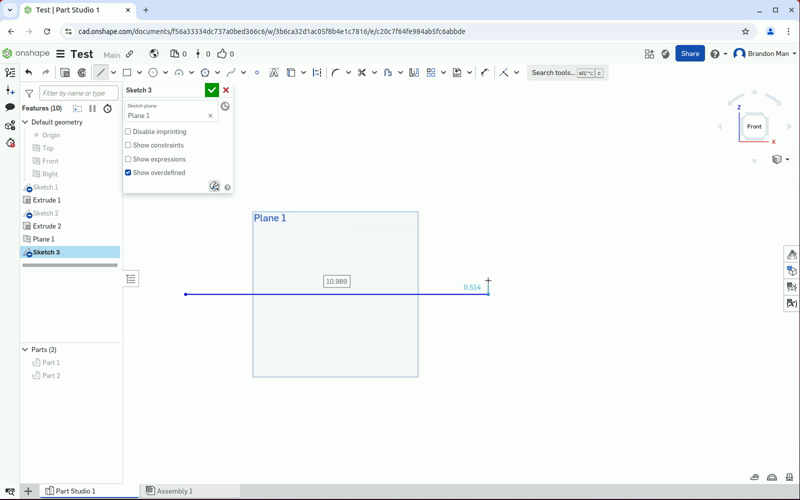
scroll(6)
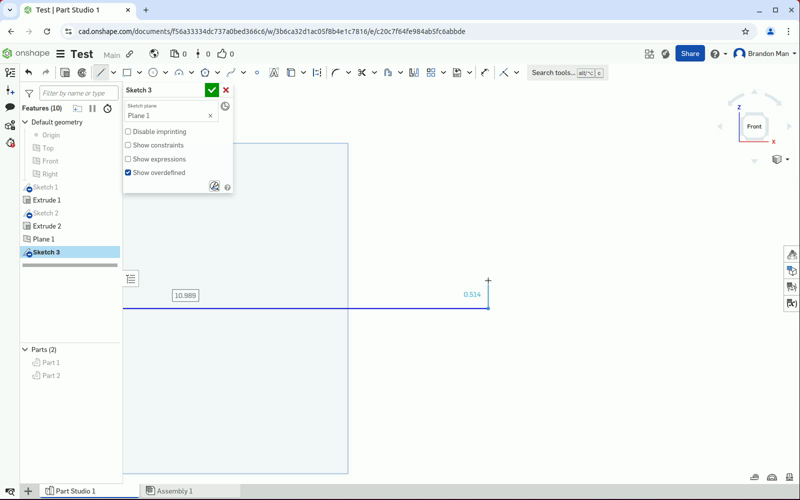
click(488, 280)
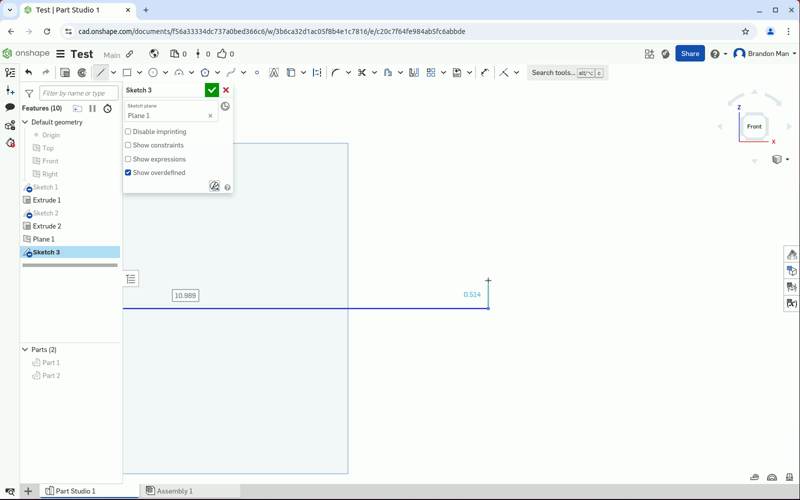
scroll(-6)
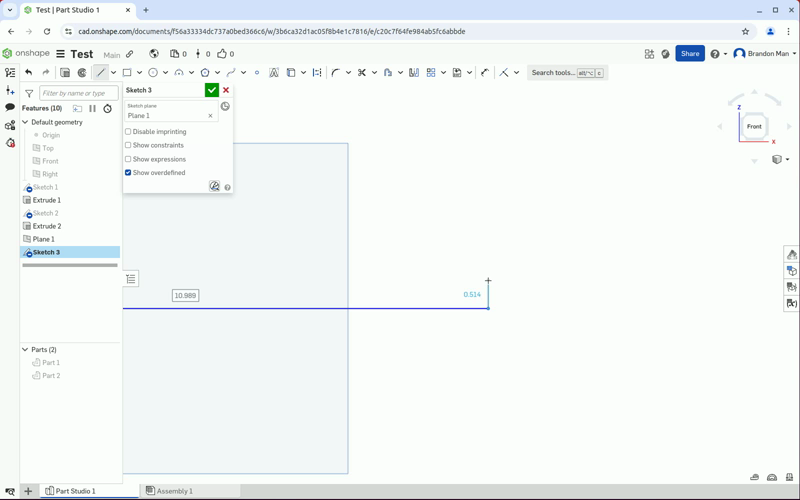
scroll(-6)
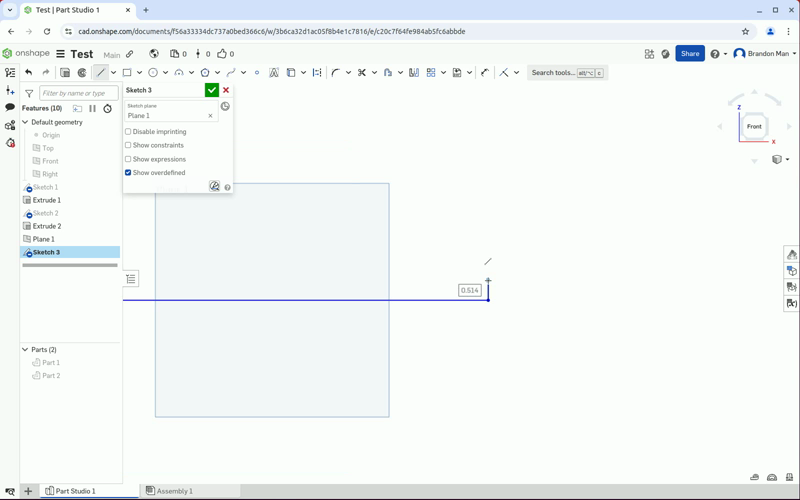
scroll(-6)
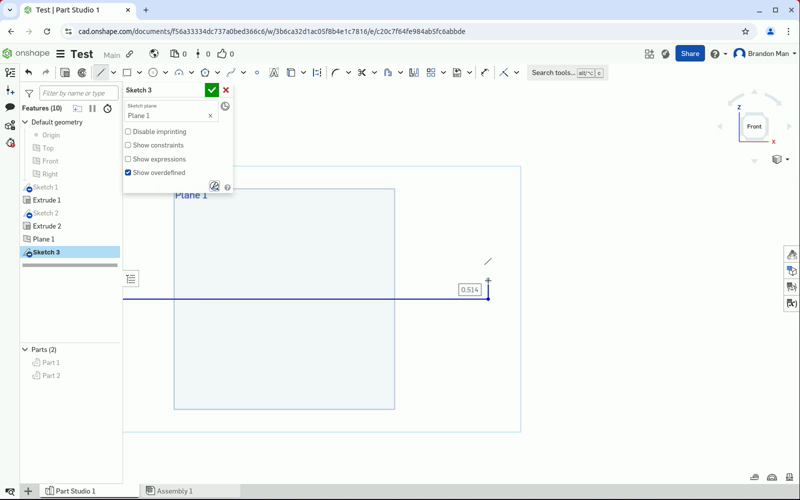
scroll(-6)
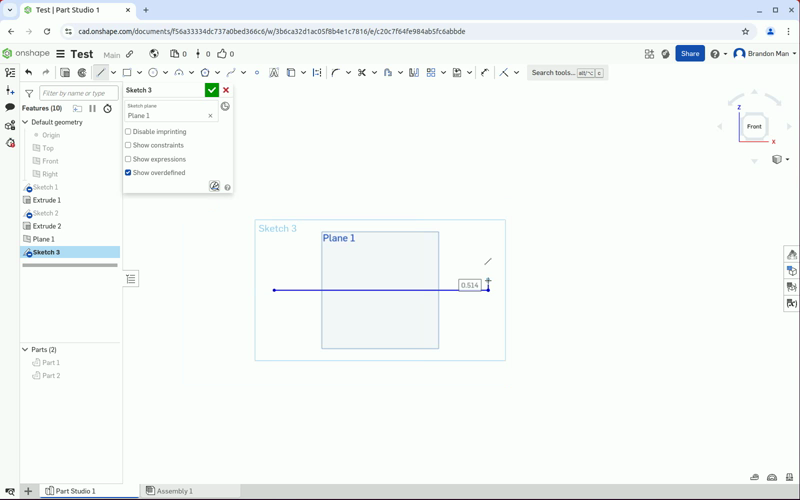
scroll(-6)
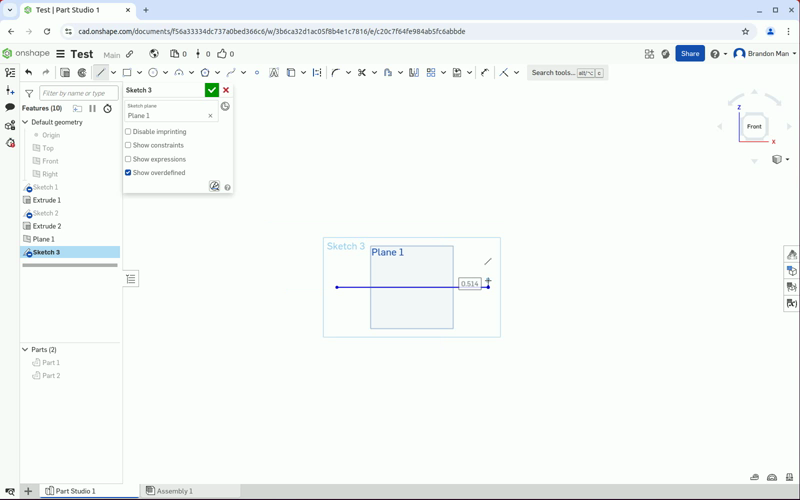
scroll(-6)
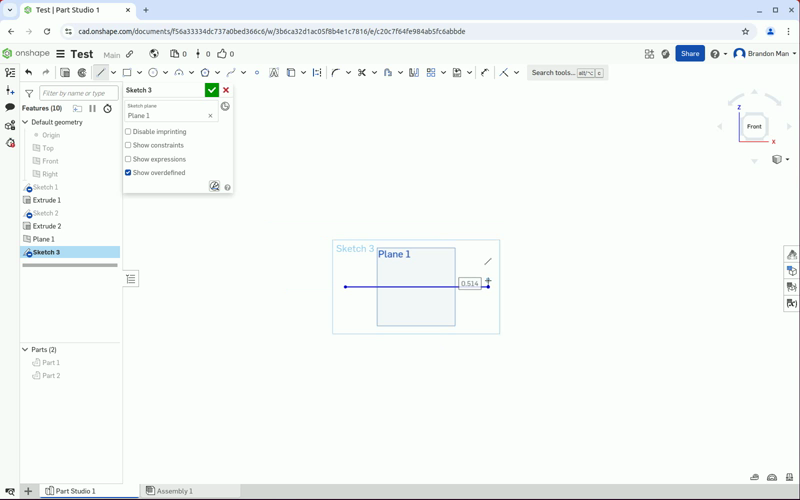
scroll(-6)
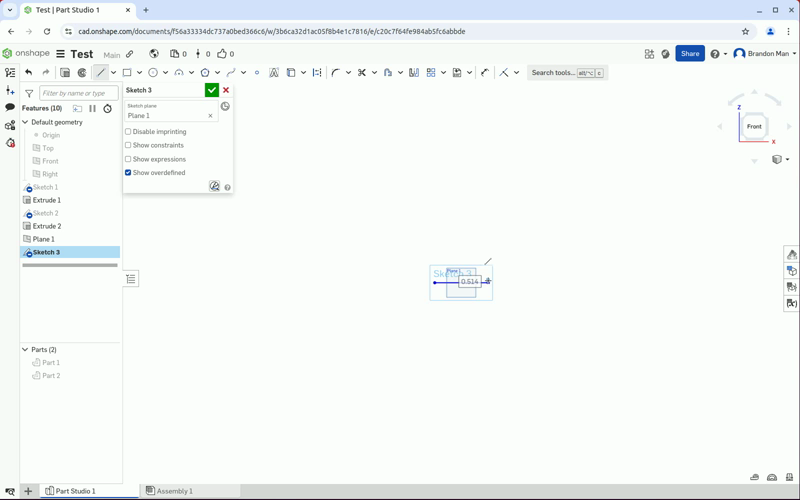
key_up(shift)
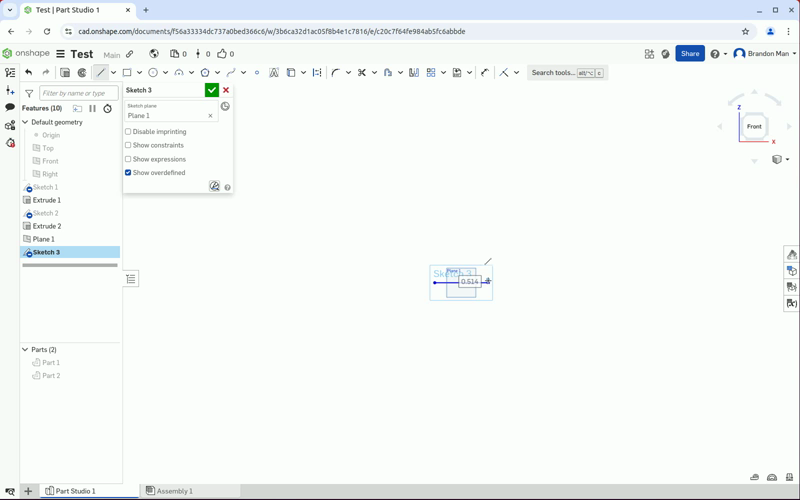
key_down(shift)
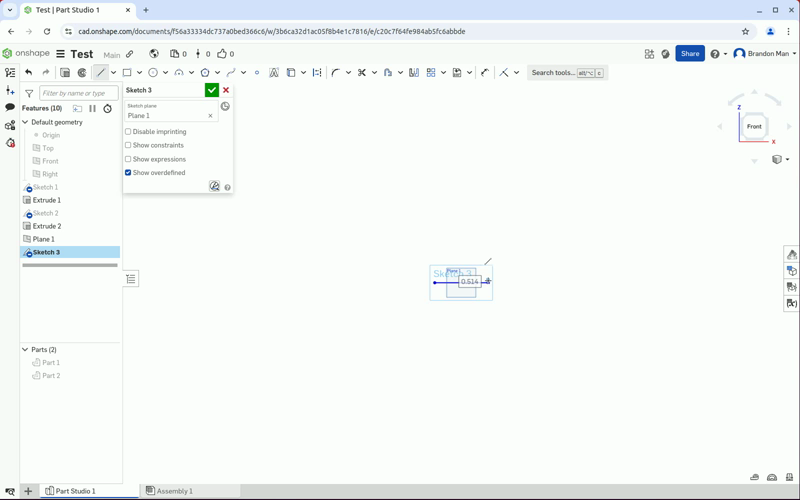
mouse_move(518, 280)
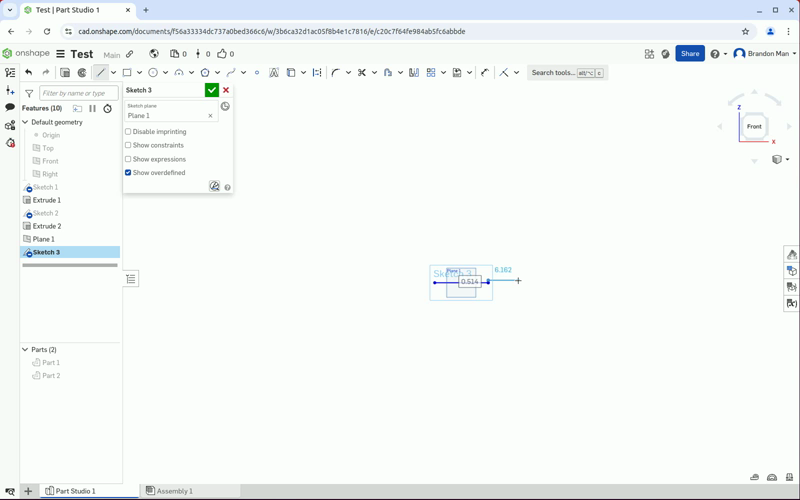
mouse_move(434, 280)
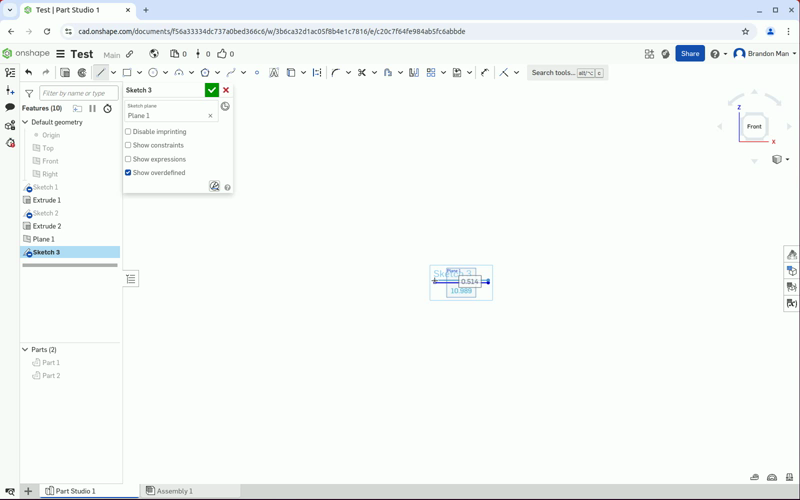
scroll(6)
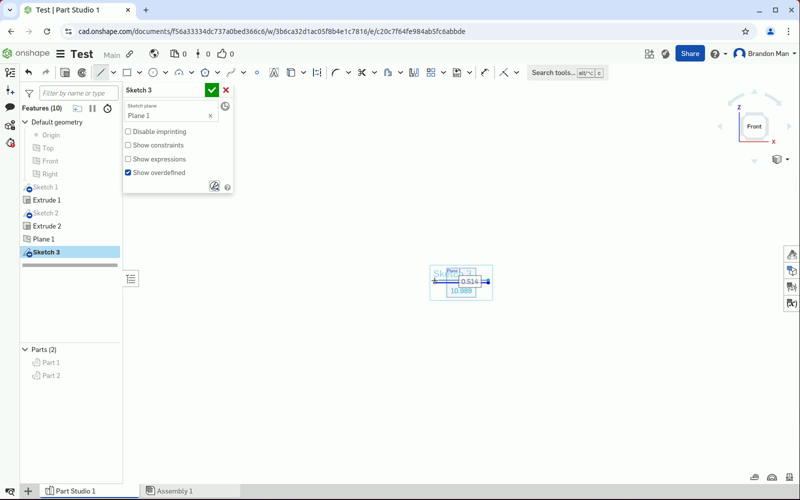
scroll(6)
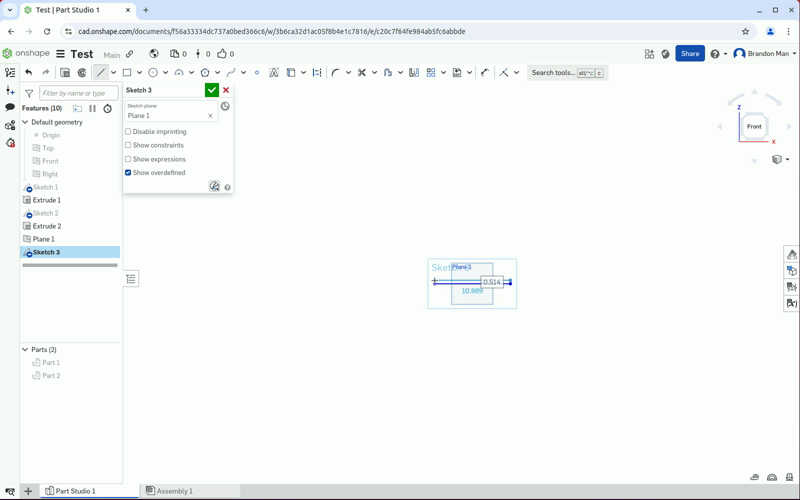
scroll(6)
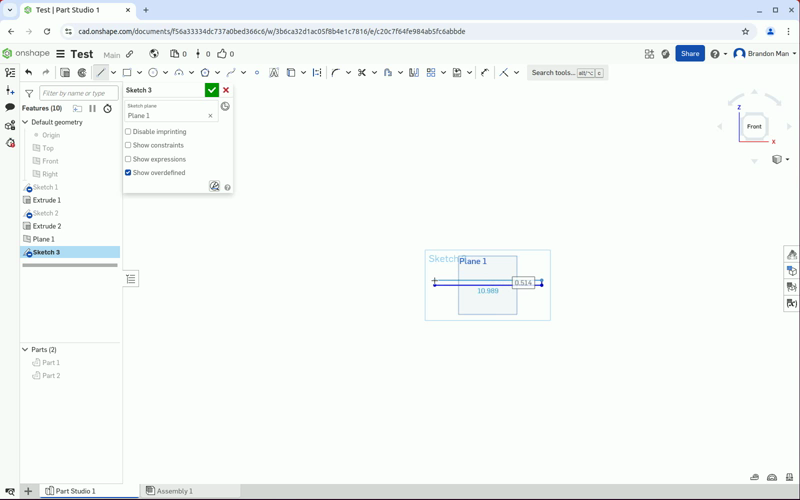
scroll(6)
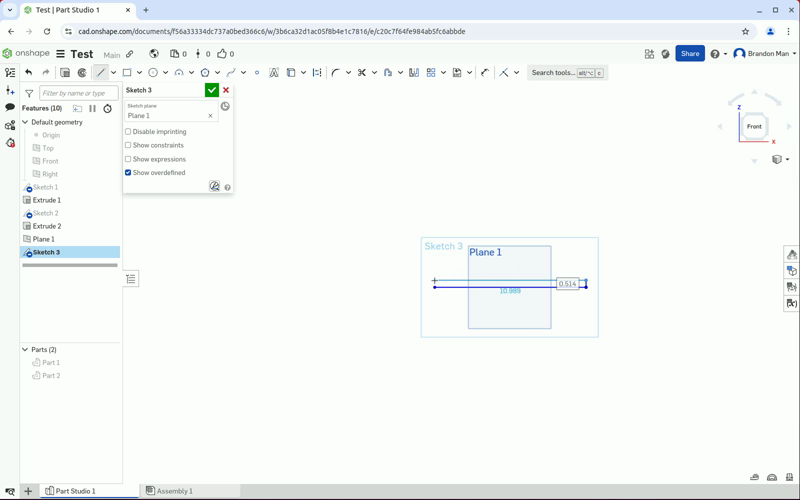
scroll(6)
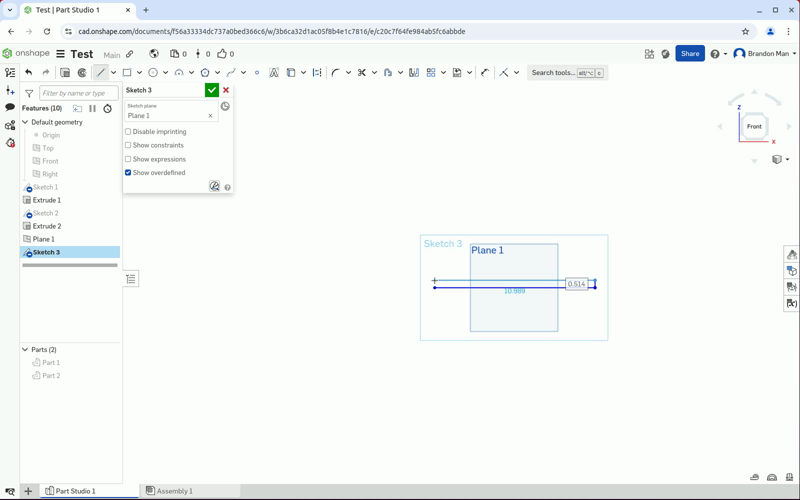
scroll(6)
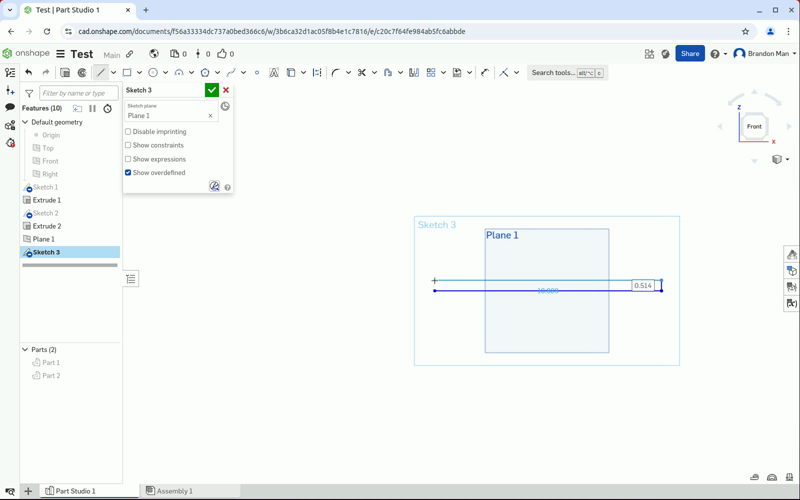
scroll(6)
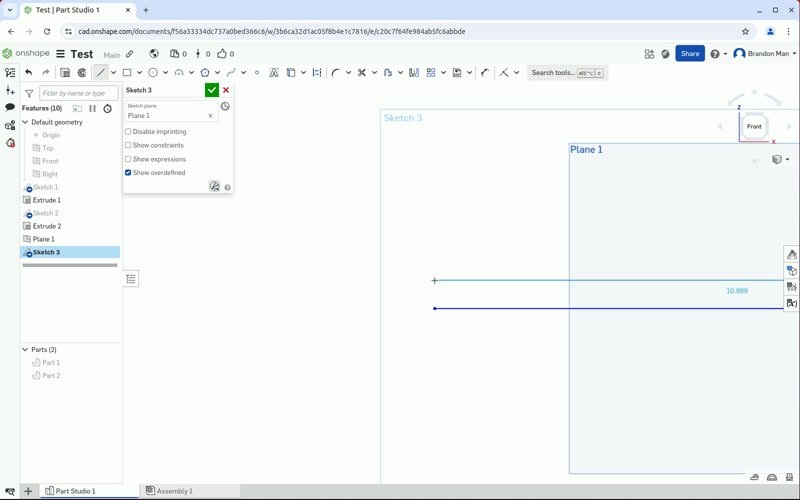
click(434, 280)
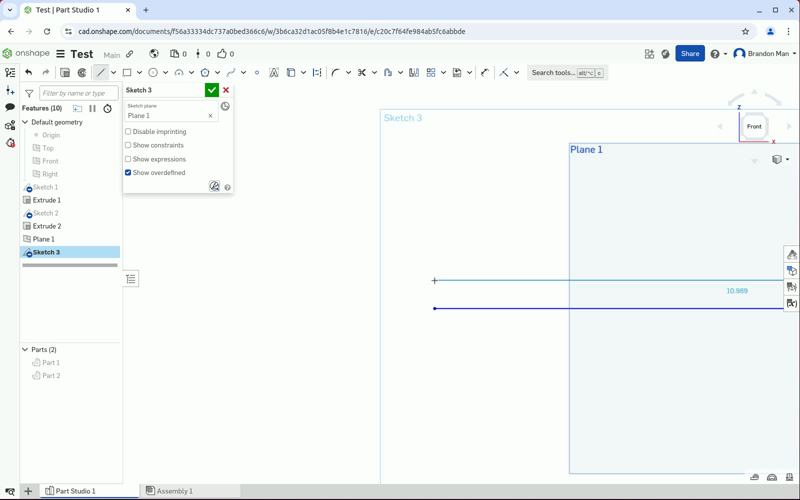
scroll(-6)
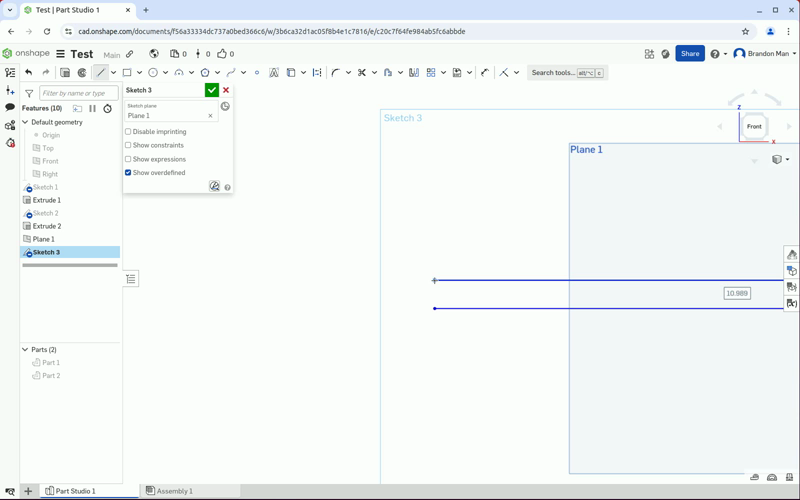
scroll(-6)
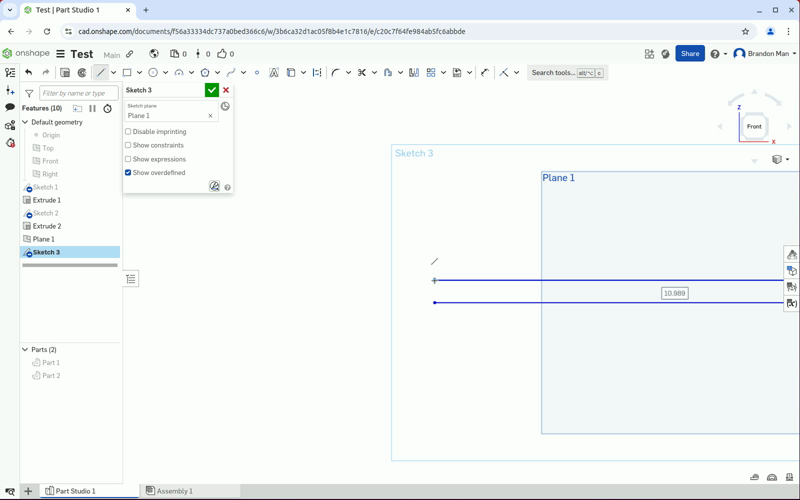
scroll(-6)
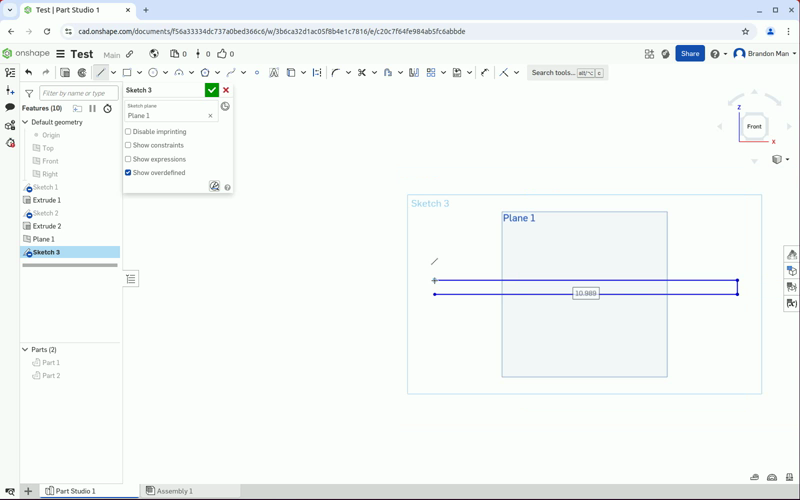
scroll(-6)
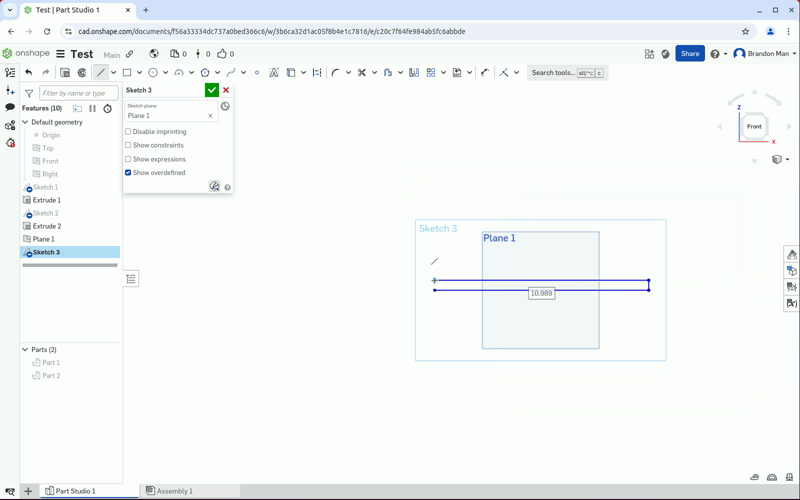
scroll(-6)
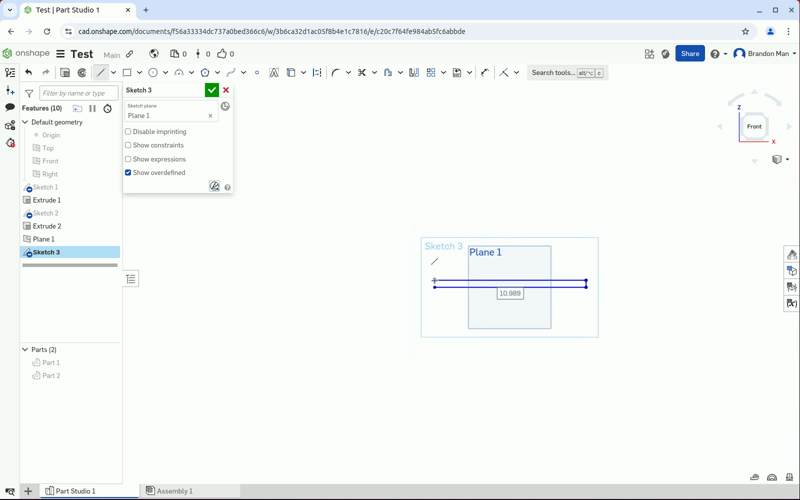
scroll(-6)
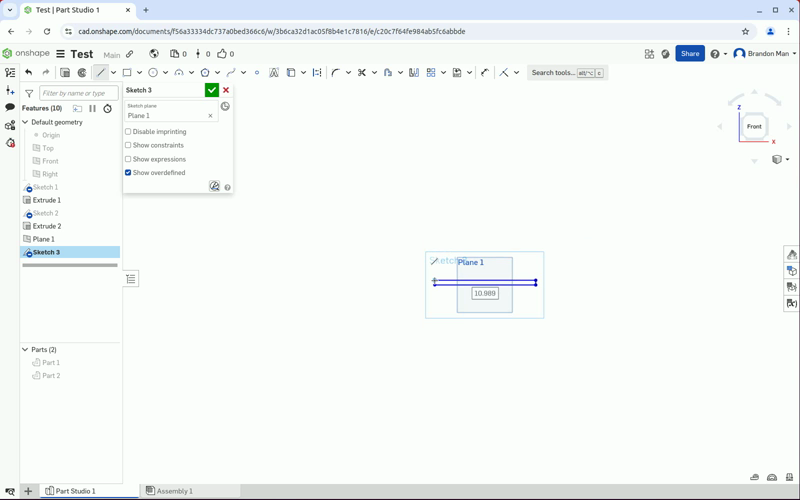
scroll(-6)
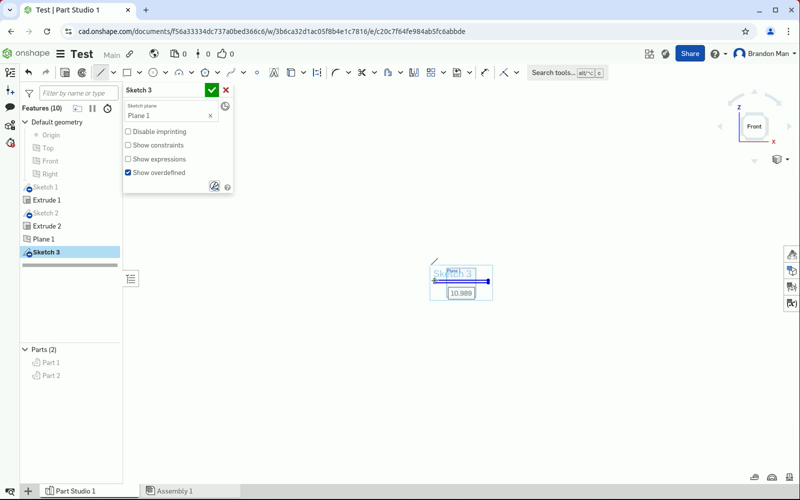
key_up(shift)
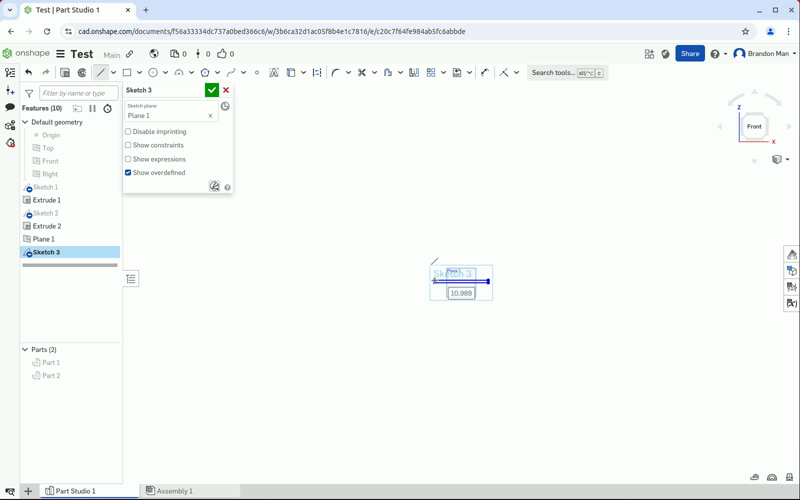
mouse_move(464, 280)
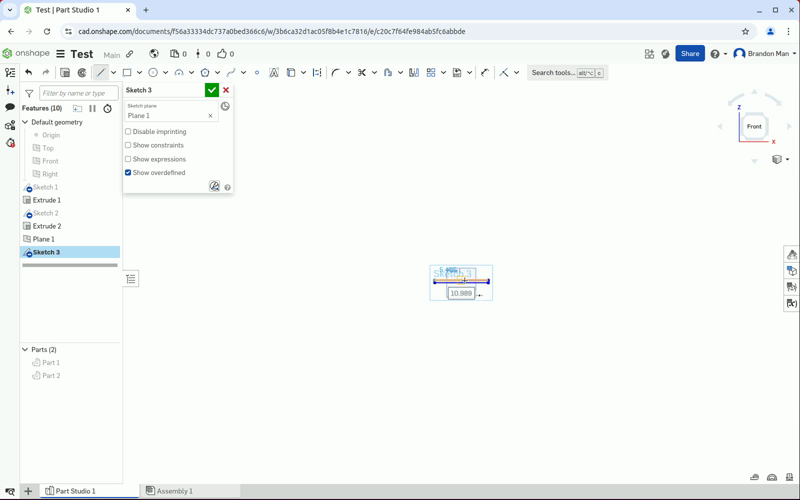
key_down(shift)
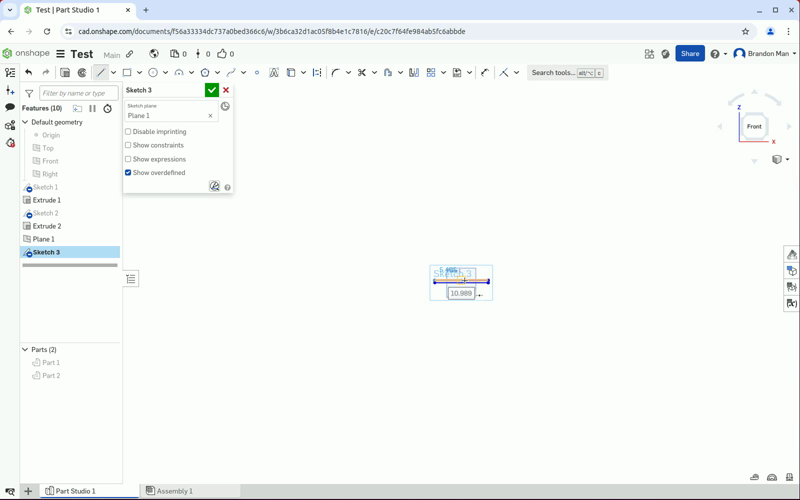
mouse_move(434, 282)
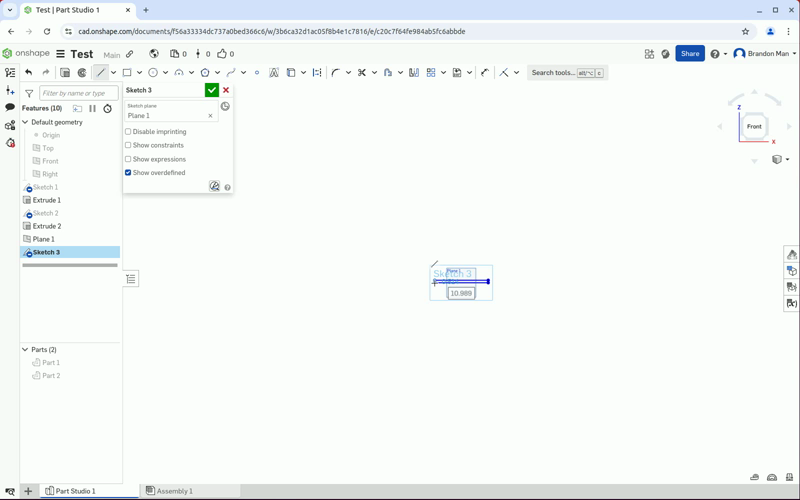
scroll(6)
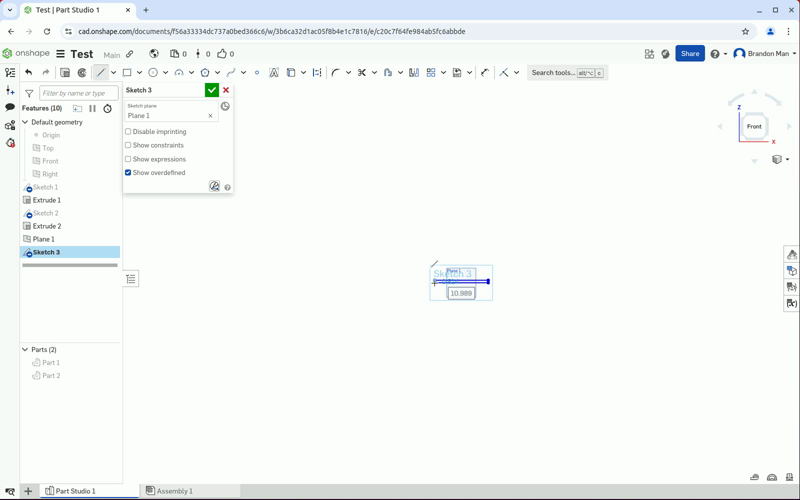
scroll(6)
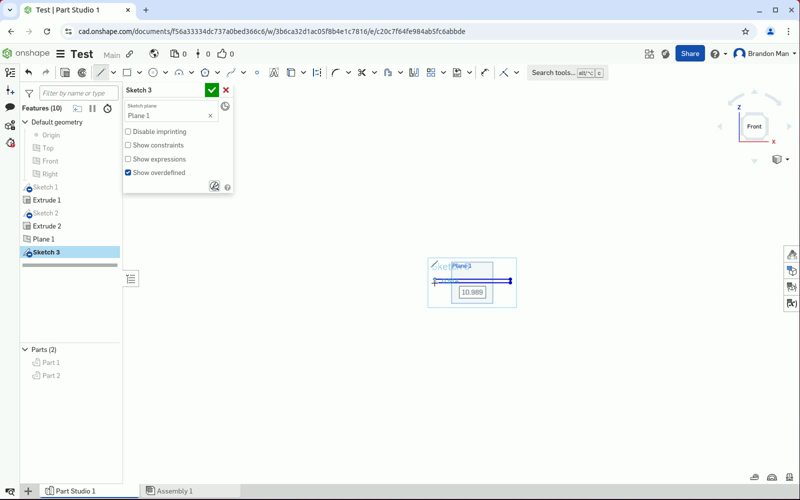
scroll(6)
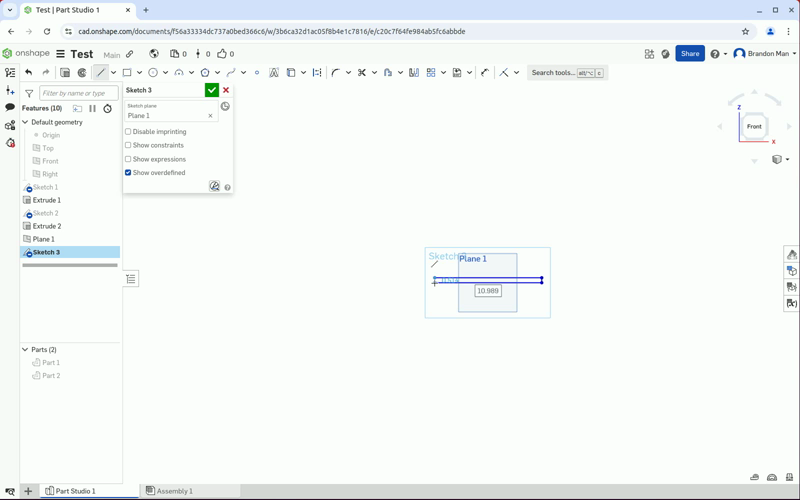
scroll(6)
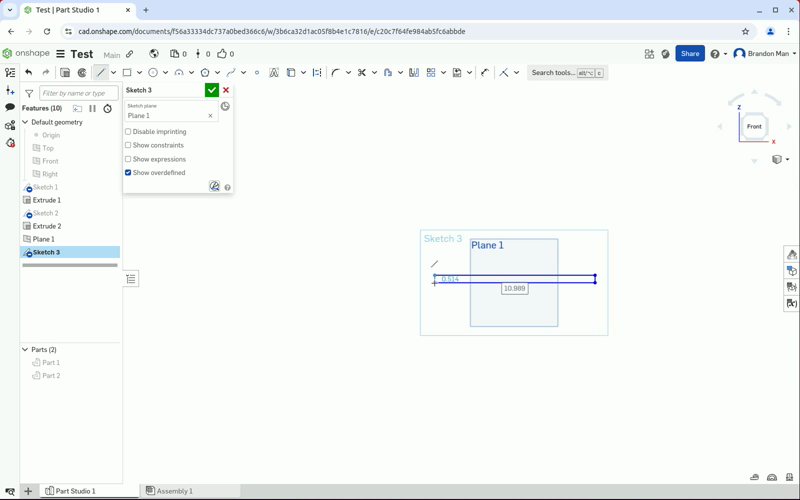
scroll(6)
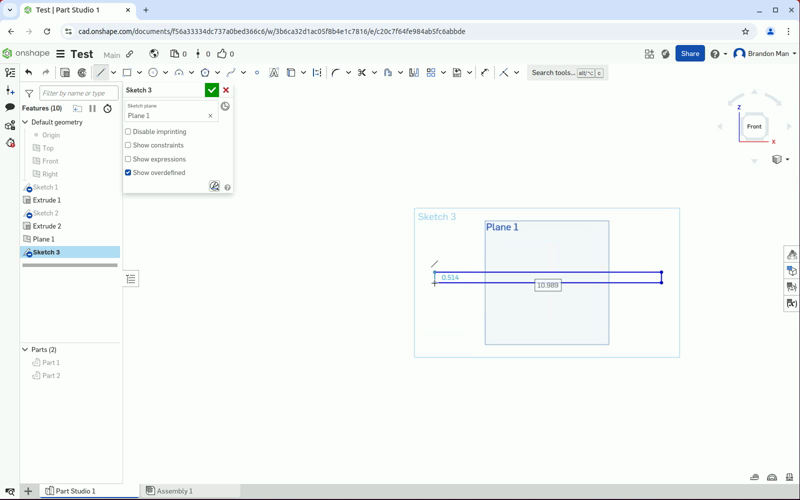
scroll(6)
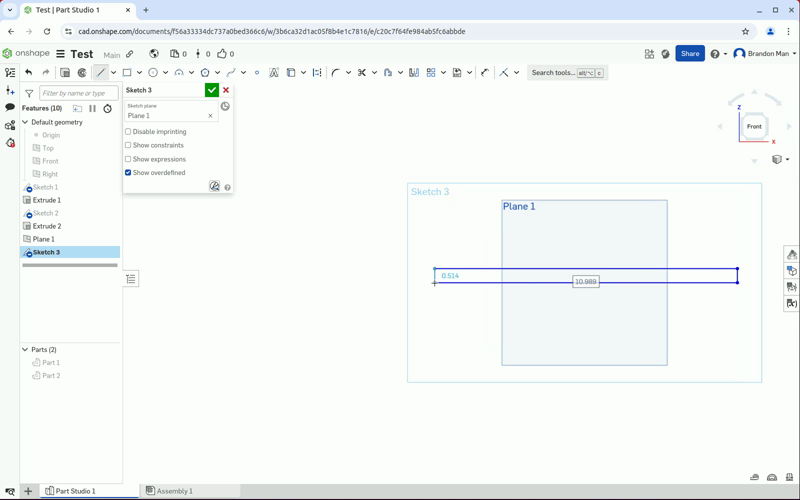
scroll(6)
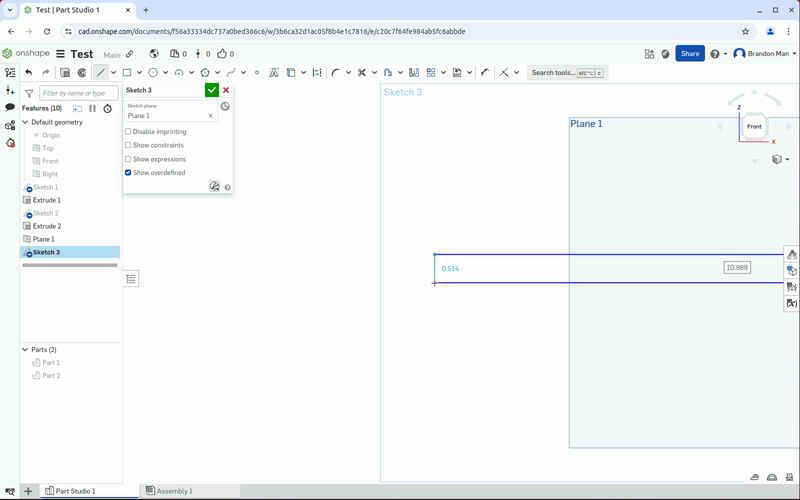
key_up(shift)
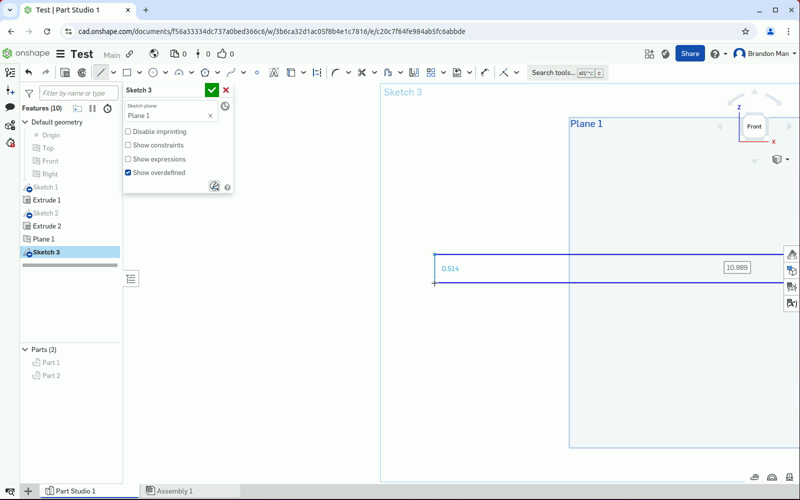
click(434, 282)
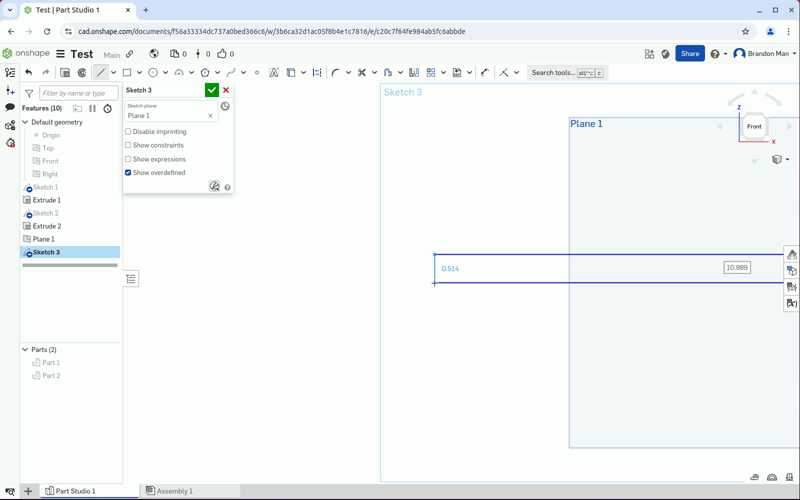
scroll(-6)
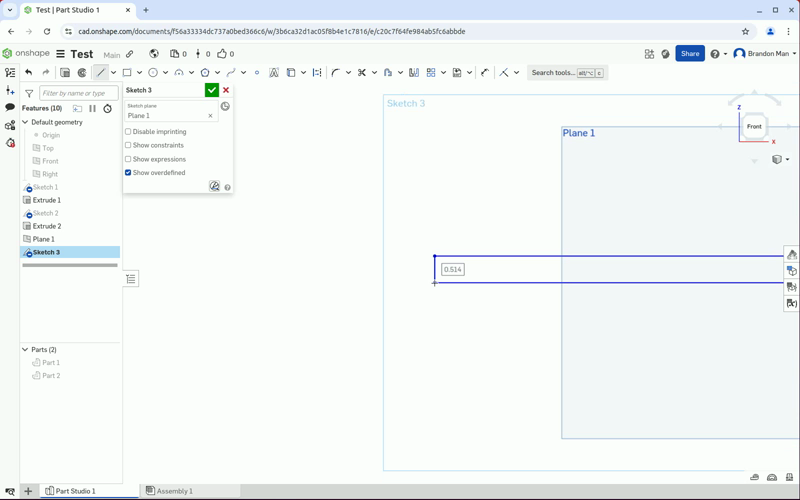
scroll(-6)
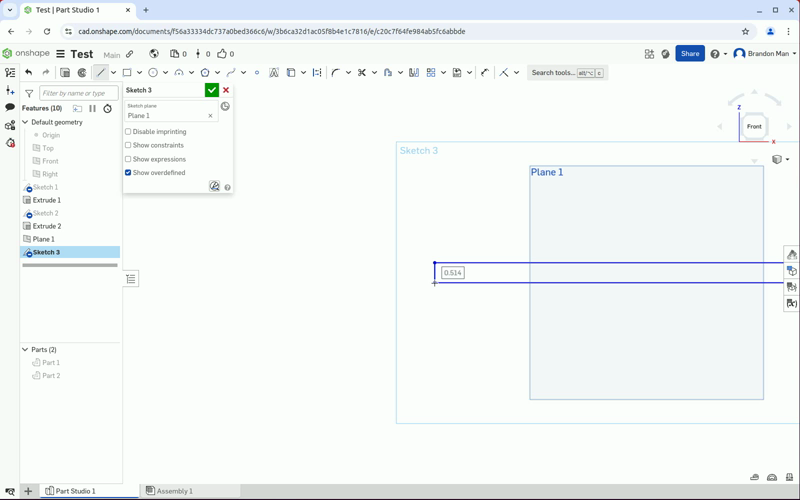
scroll(-6)
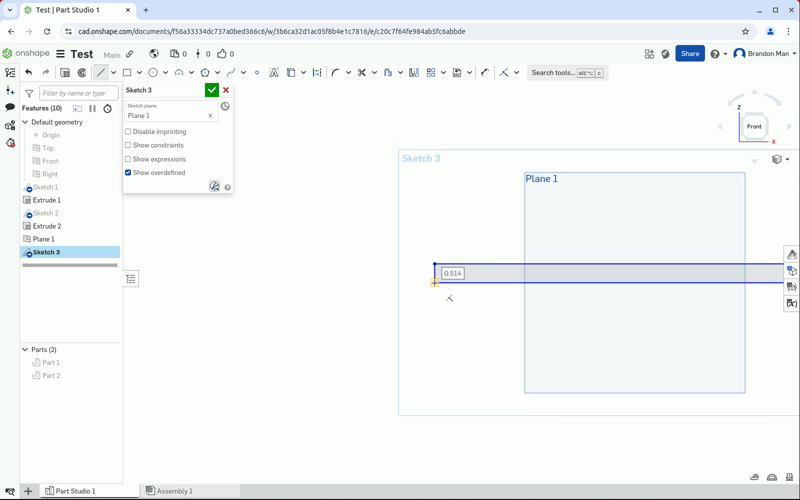
scroll(-6)
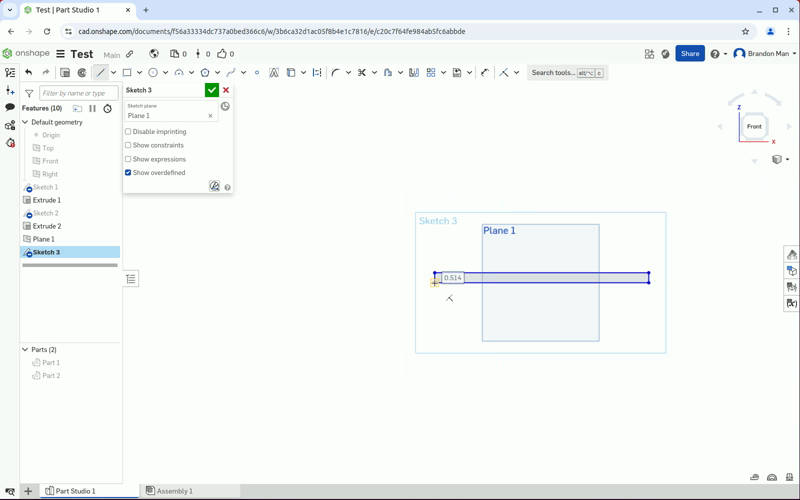
scroll(-6)
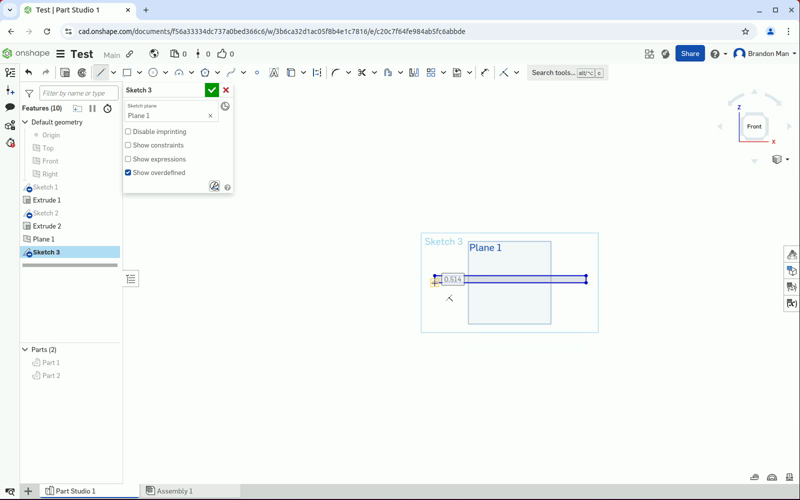
scroll(-6)
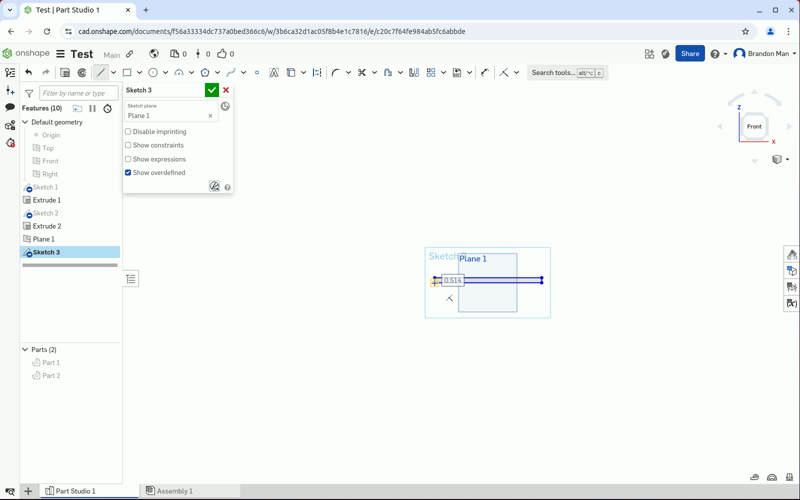
scroll(-6)
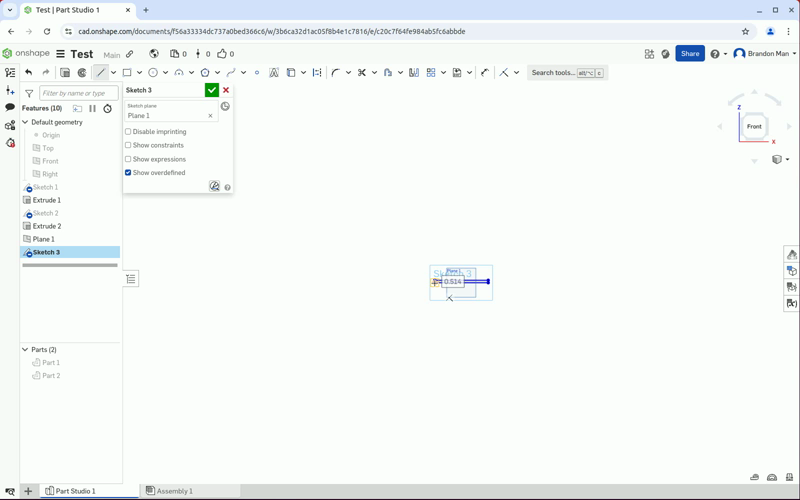
key(esc)
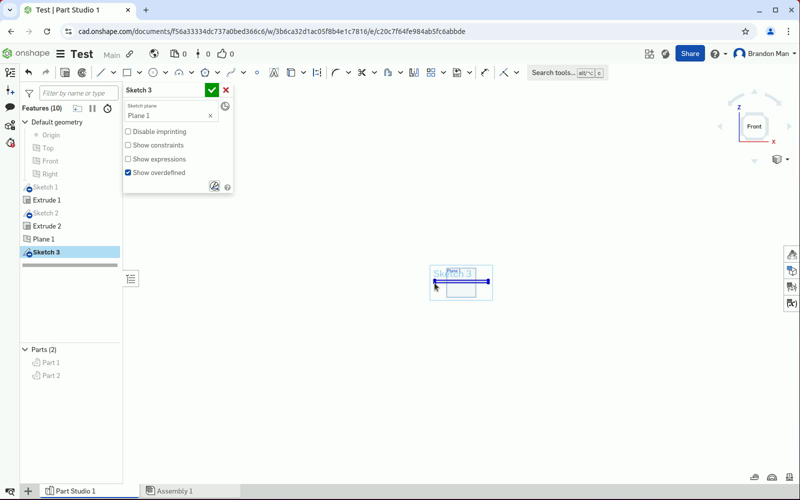
mouse_move(471, 282)
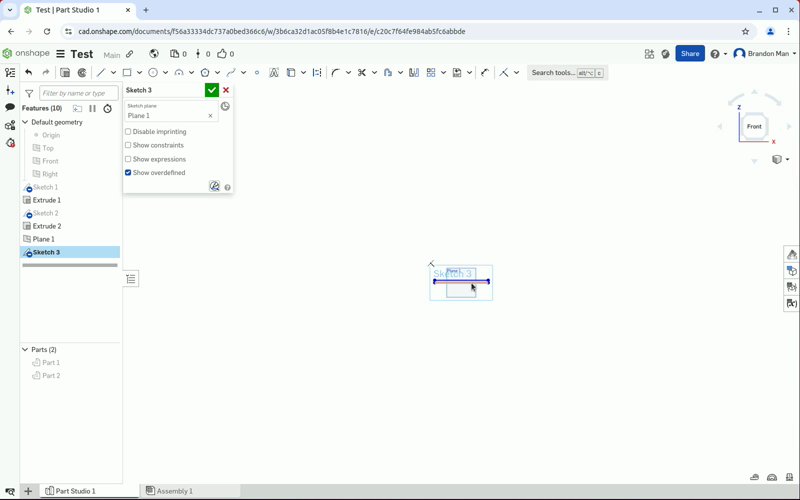
scroll(6)
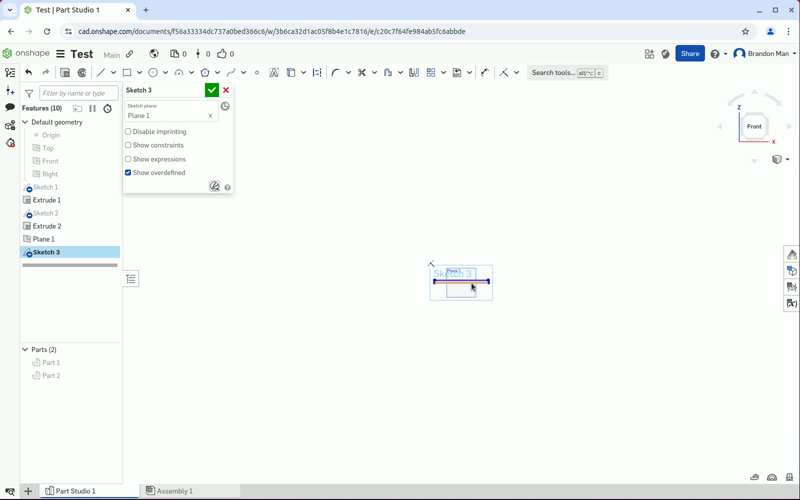
scroll(6)
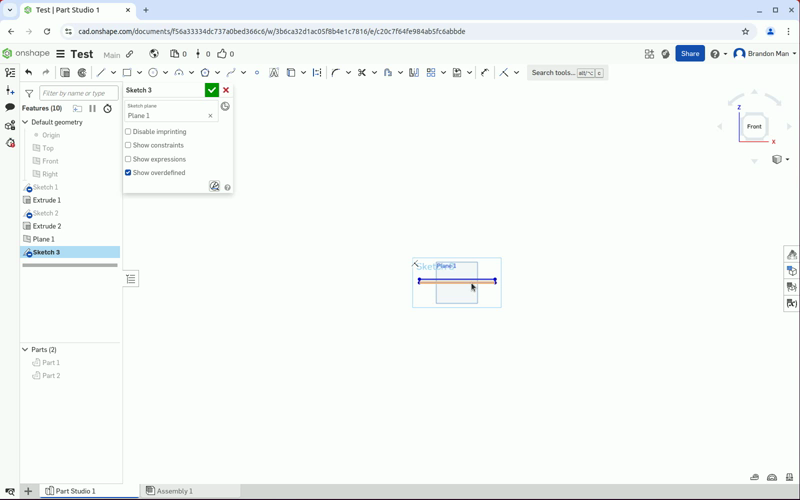
scroll(6)
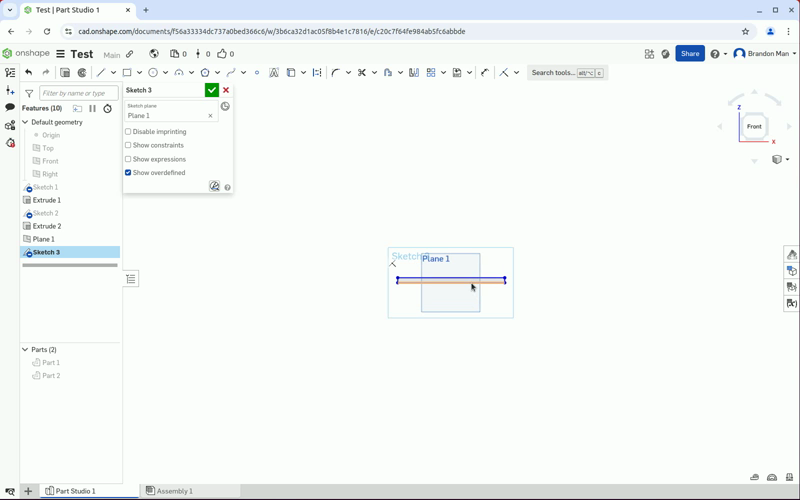
scroll(6)
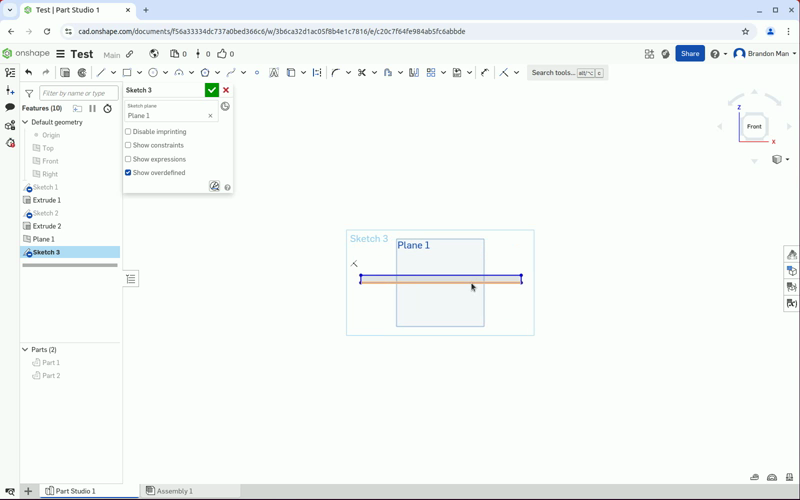
scroll(6)
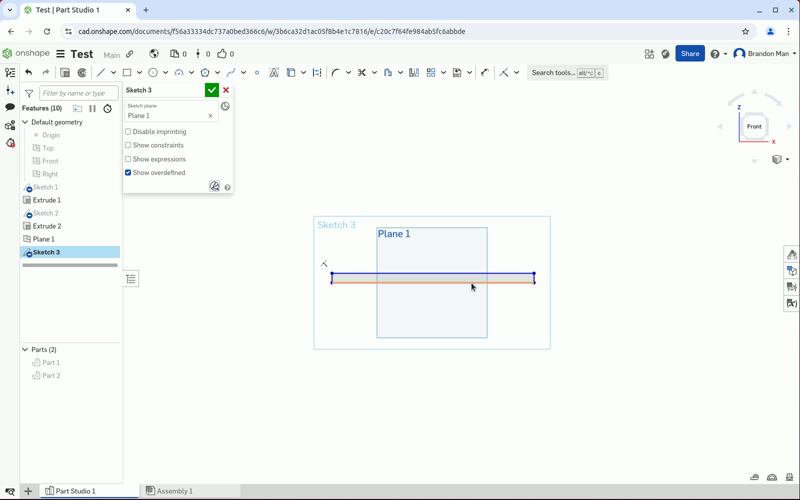
scroll(6)
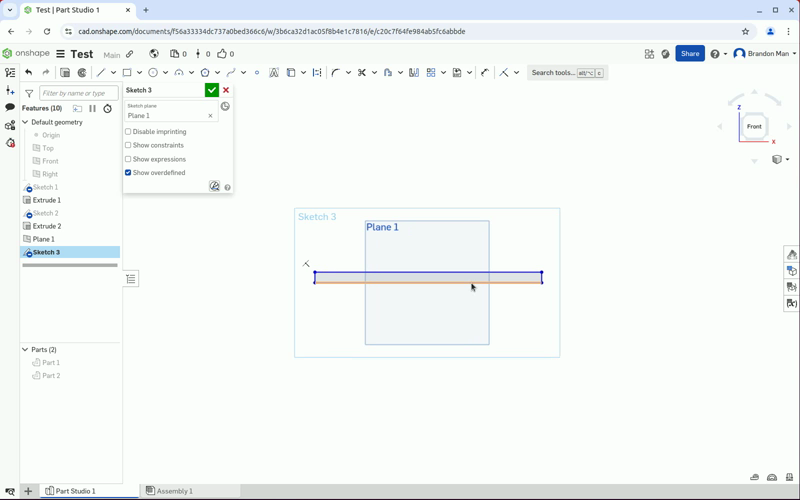
scroll(6)
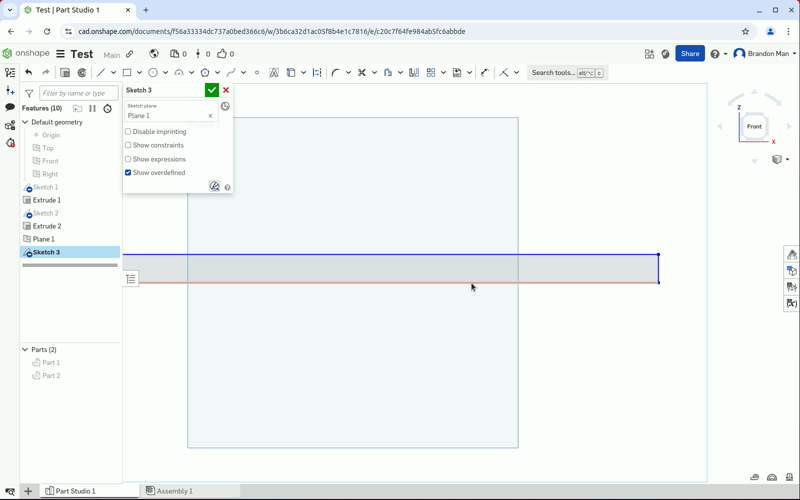
click(471, 282)
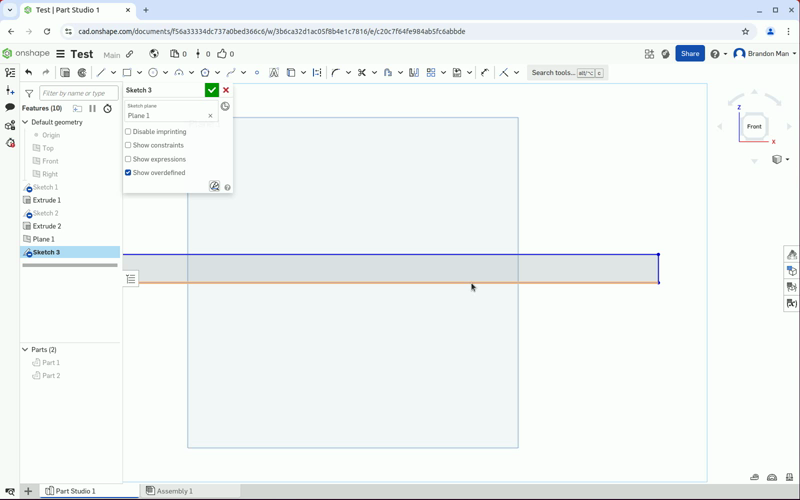
scroll(-6)
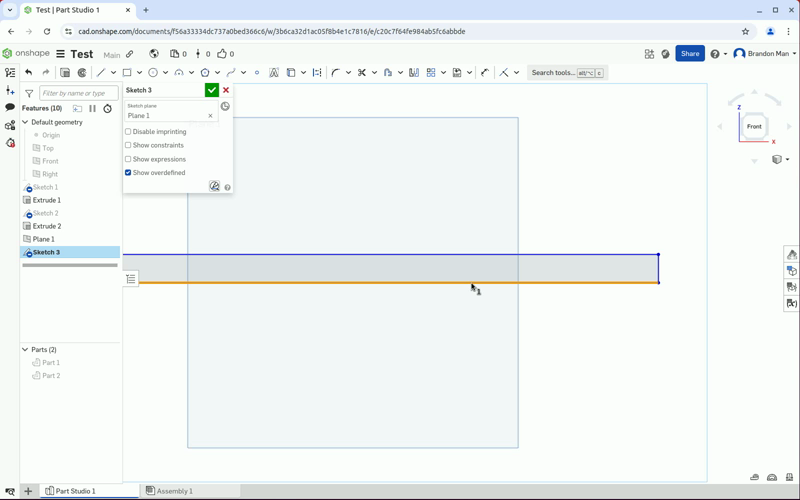
scroll(-6)
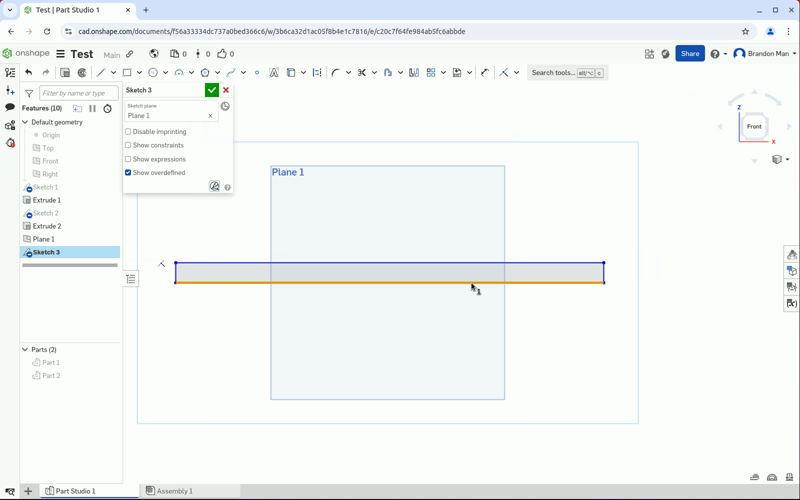
scroll(-6)
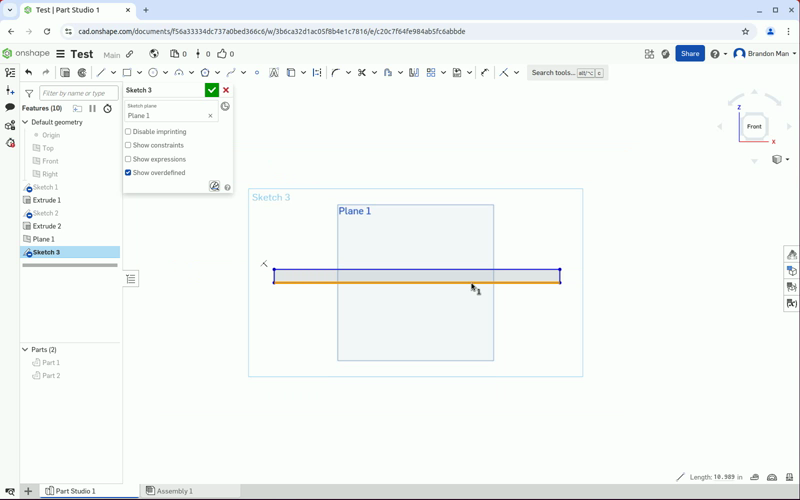
scroll(-6)
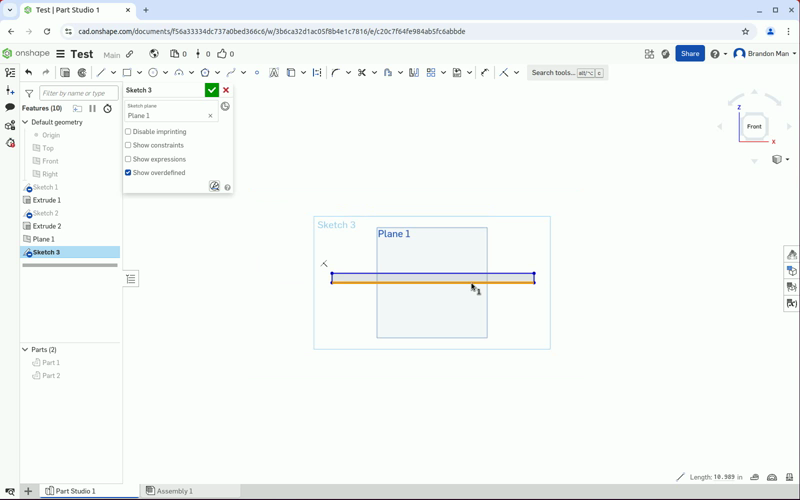
scroll(-6)
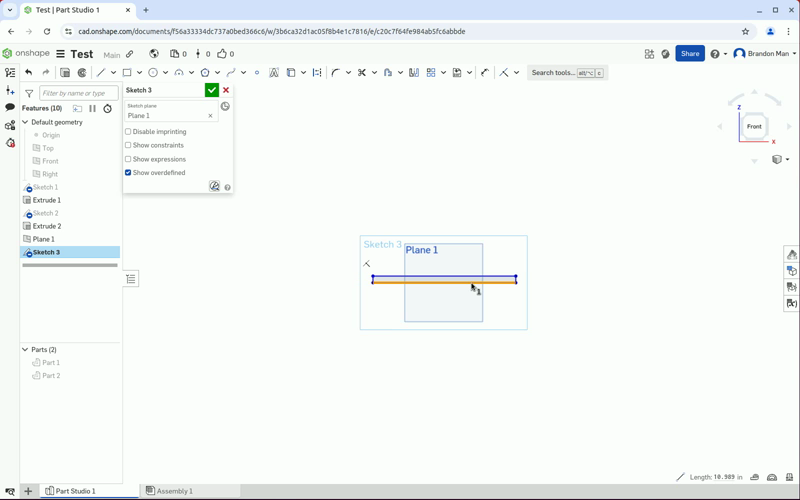
scroll(-6)
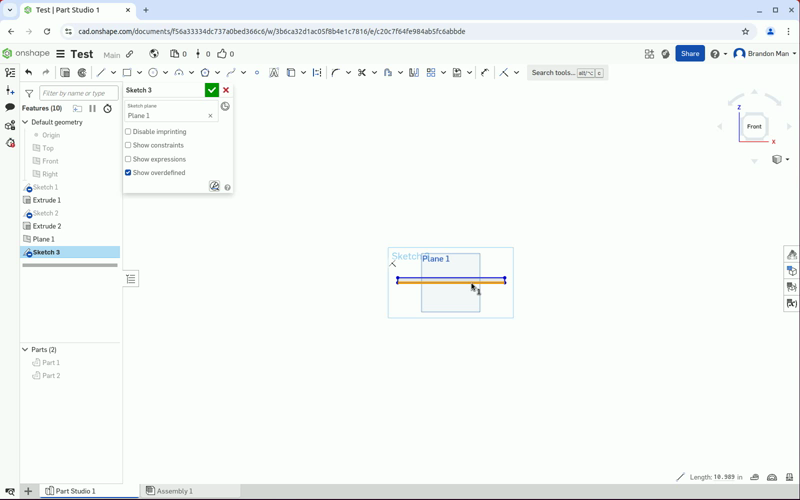
scroll(-6)
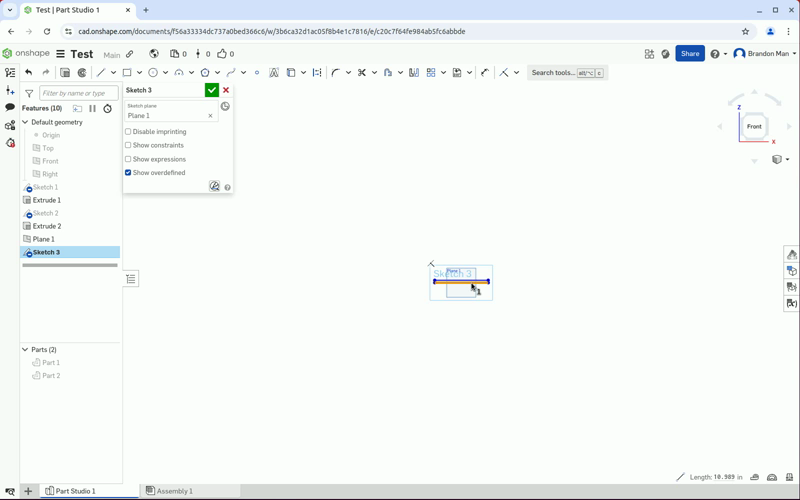
mouse_move(73, 352)
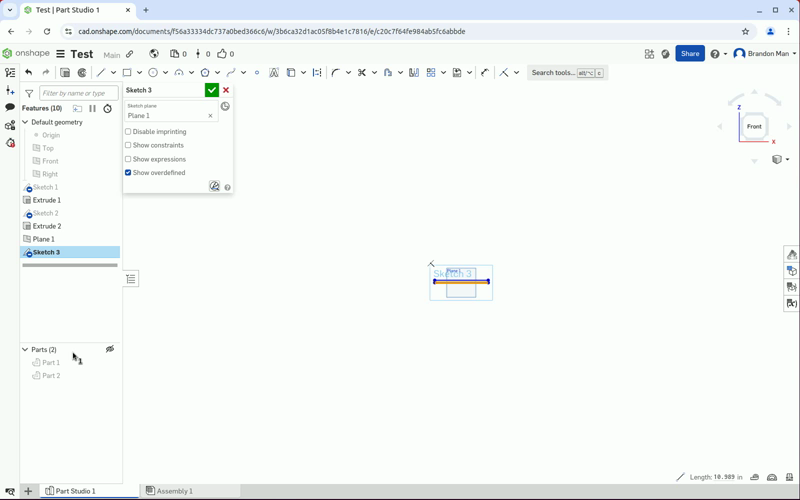
key(shift+y)
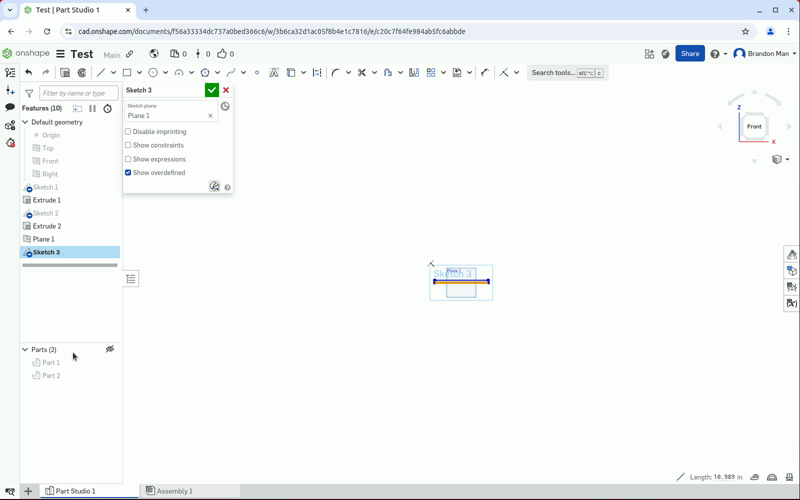
key(shift+e)
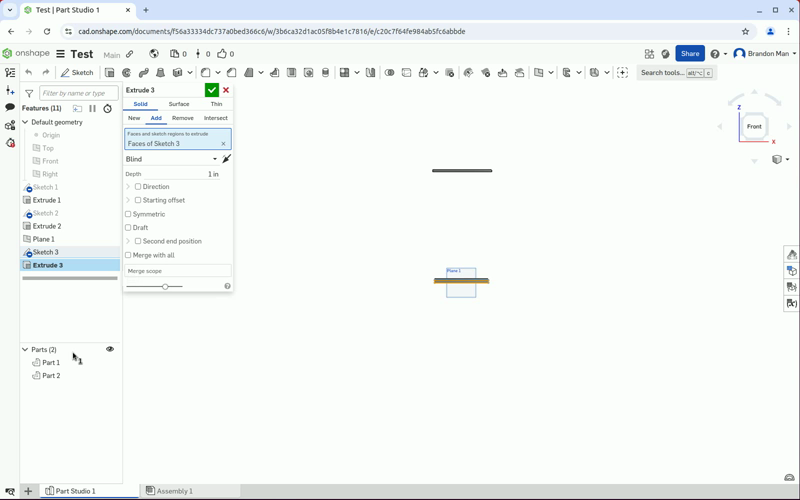
mouse_move(143, 106)
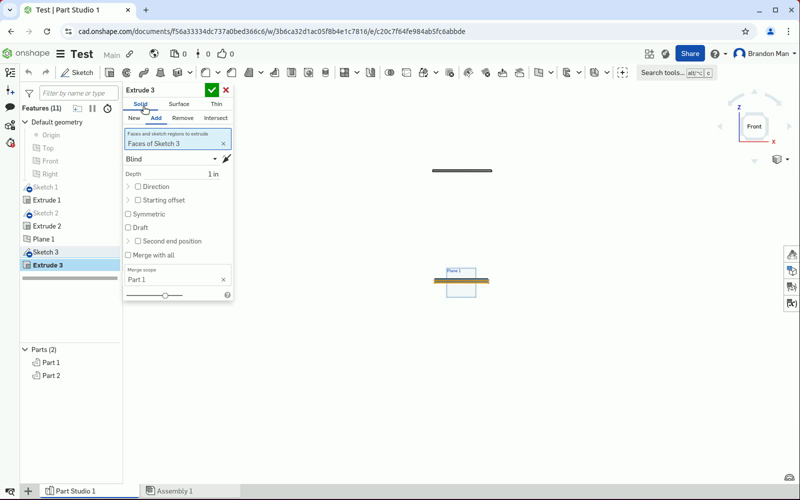
click(143, 106)
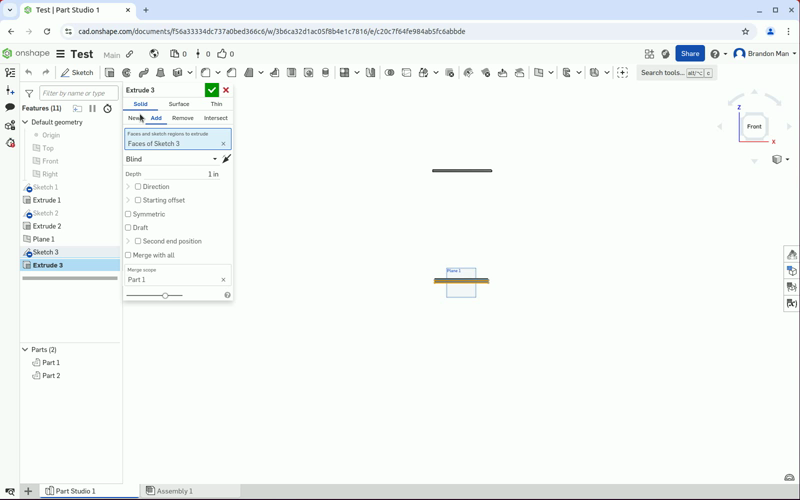
mouse_move(137, 120)
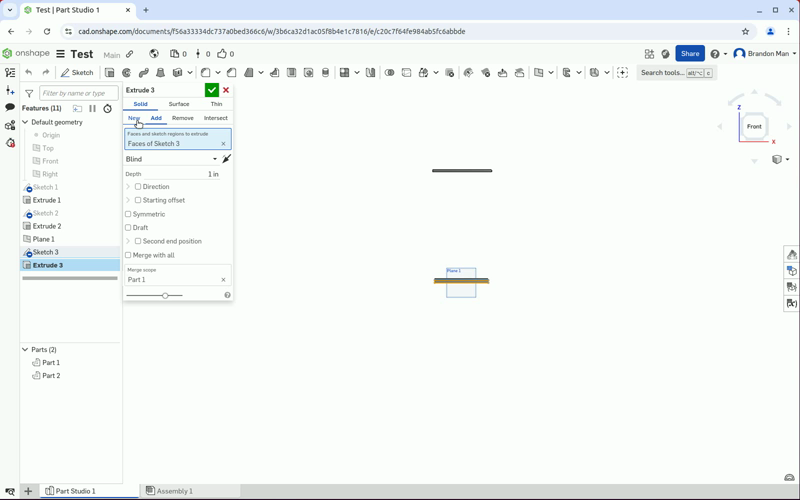
click(137, 120)
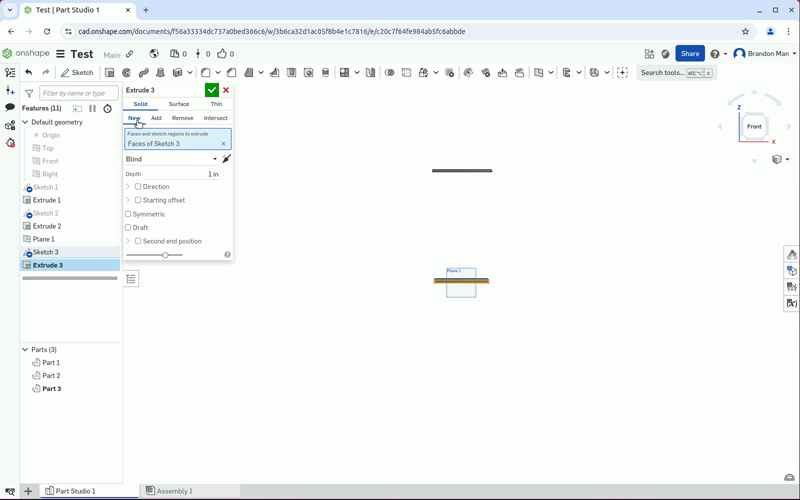
key(tab, 4)
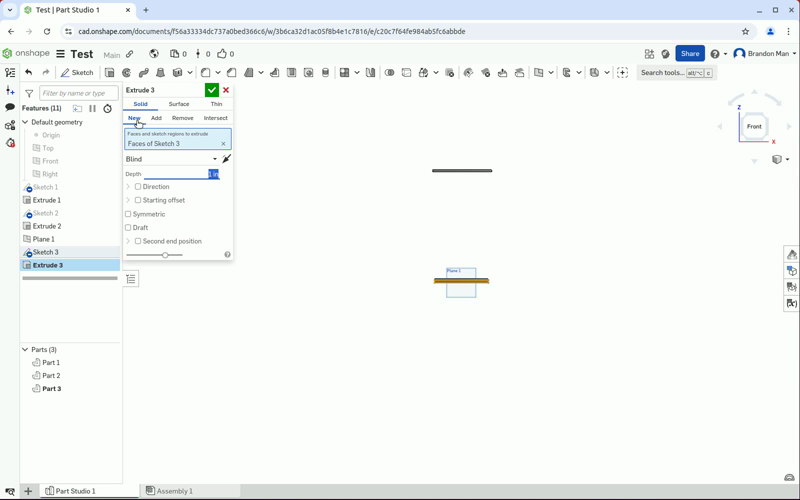
text(-0.481)
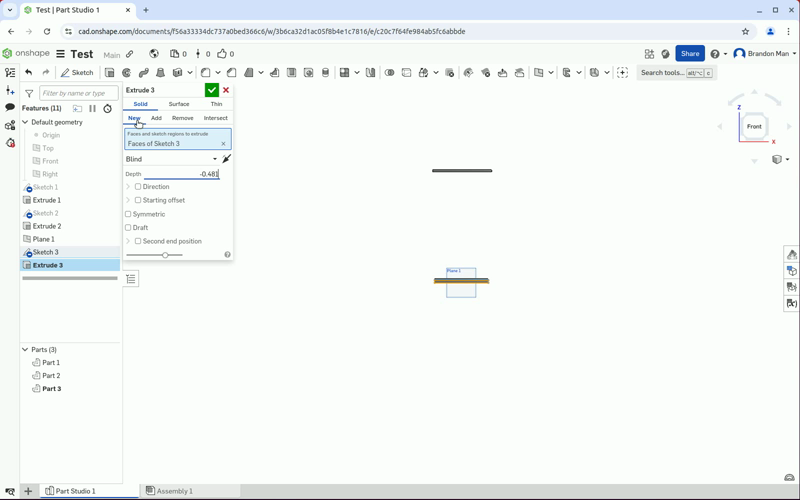
key(enter)
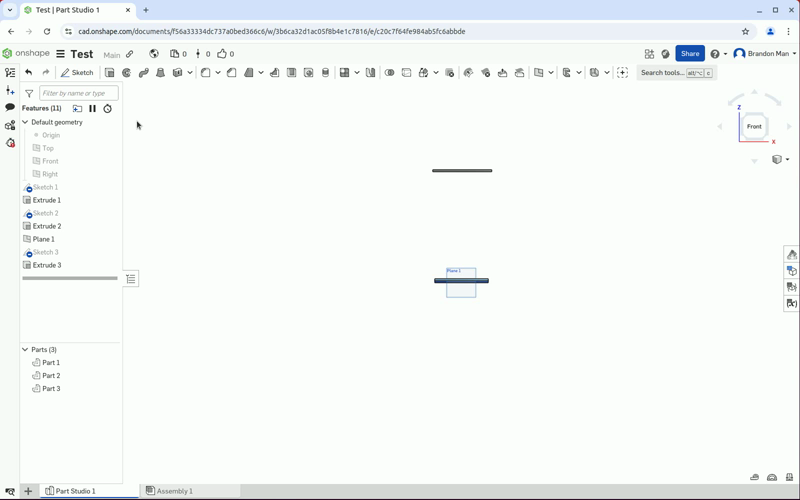
key(shift+h)
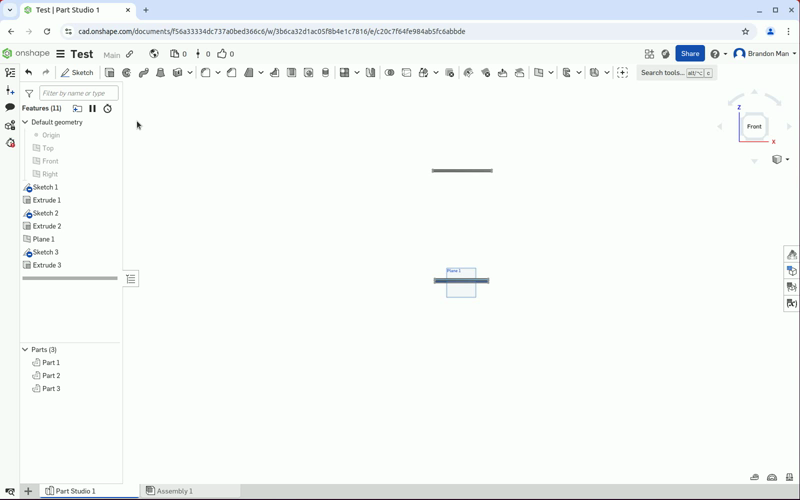
key(shift+h)
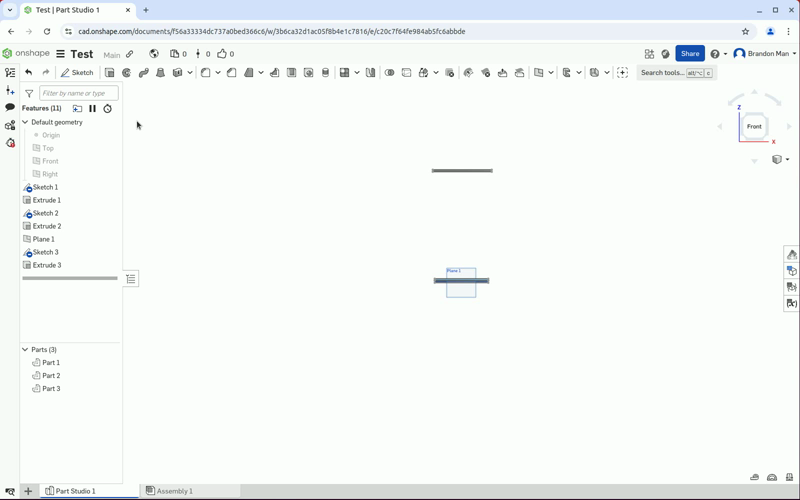
key(shift+7)
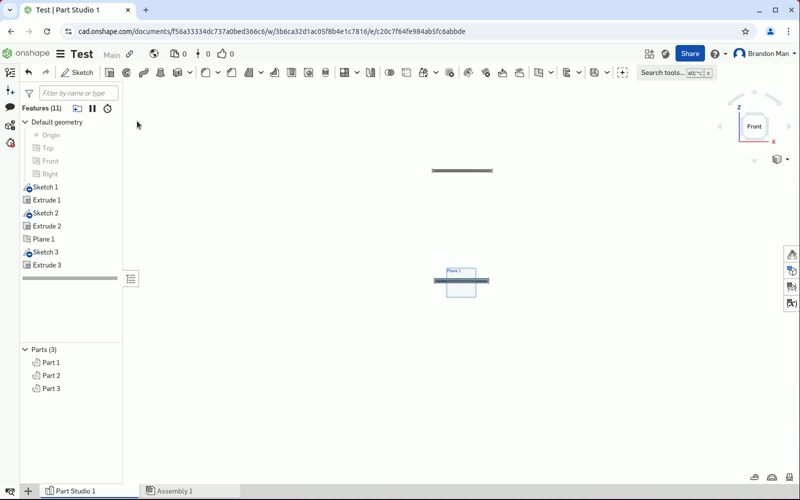
key(left, 2)
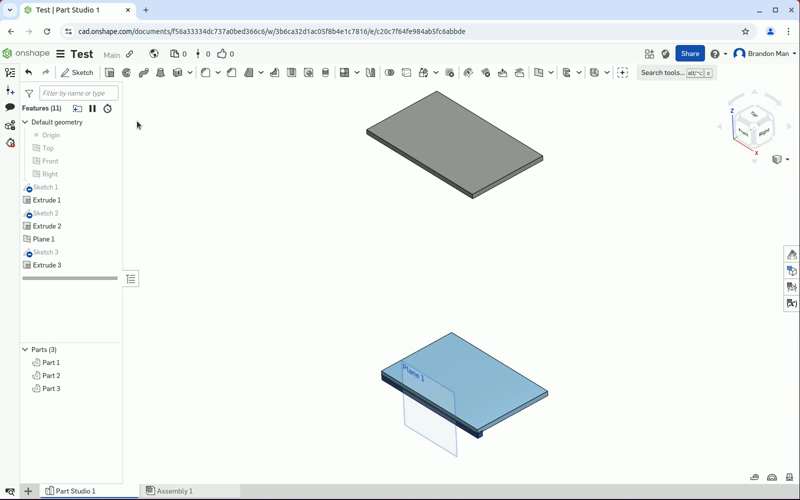
key(down, 2)
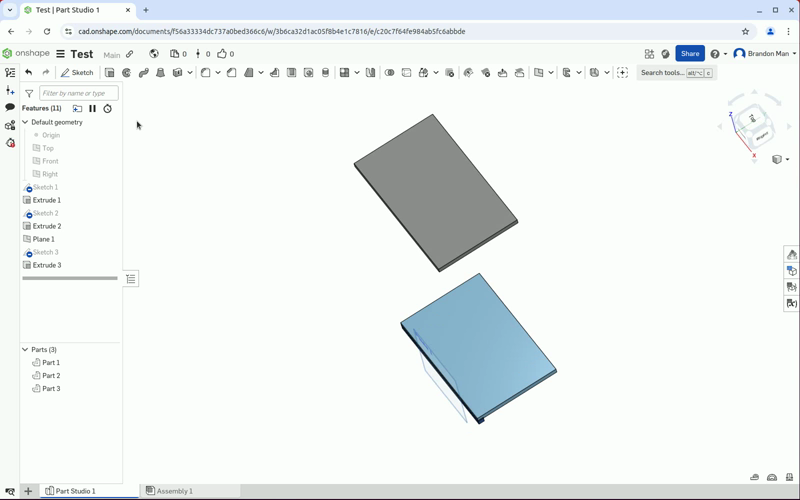
key(up, 2)
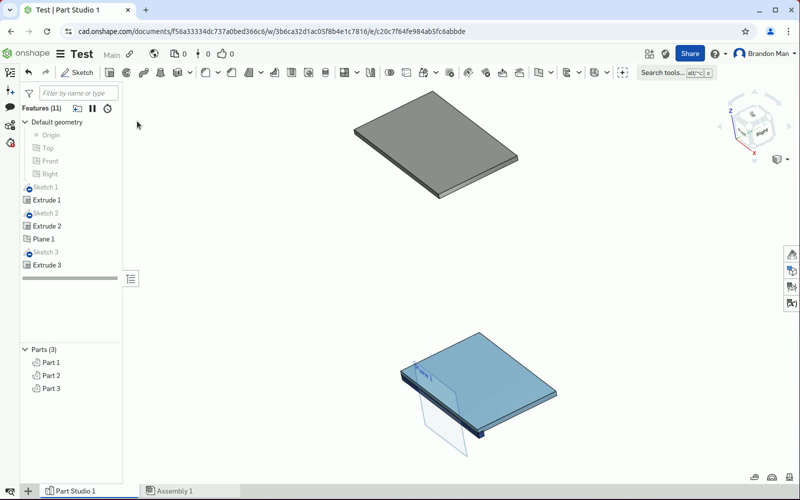
key(right, 2)
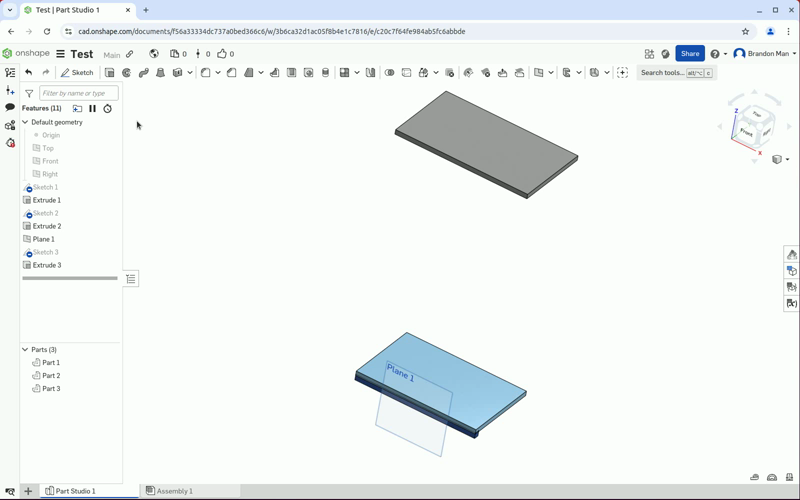
mouse_move(73, 189)
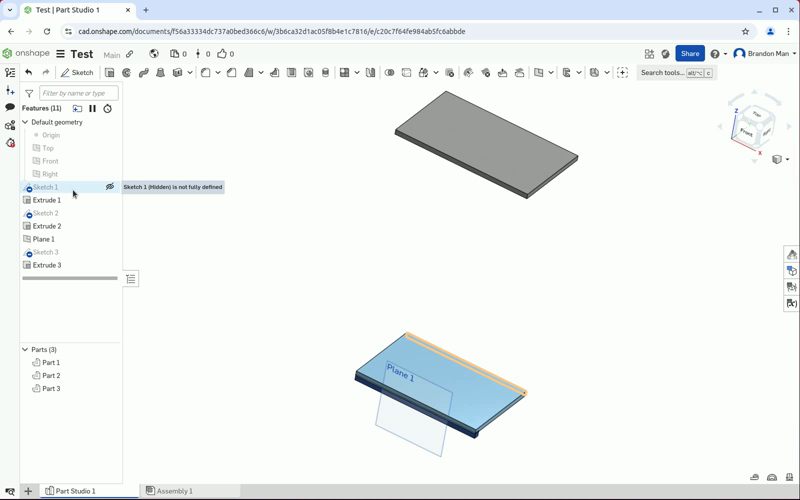
click(73, 189)